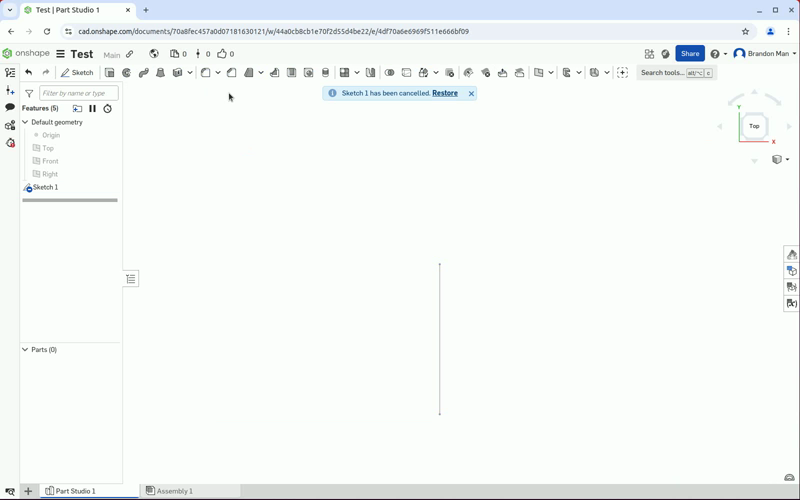
key(shift+h)
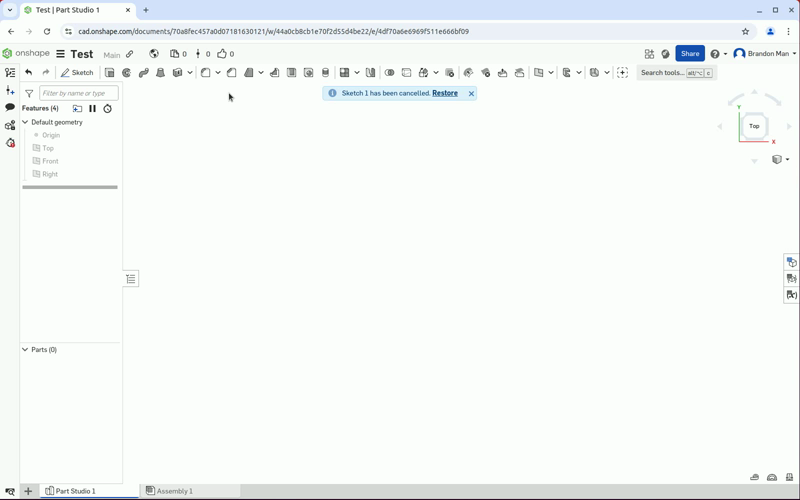
mouse_move(73, 352)
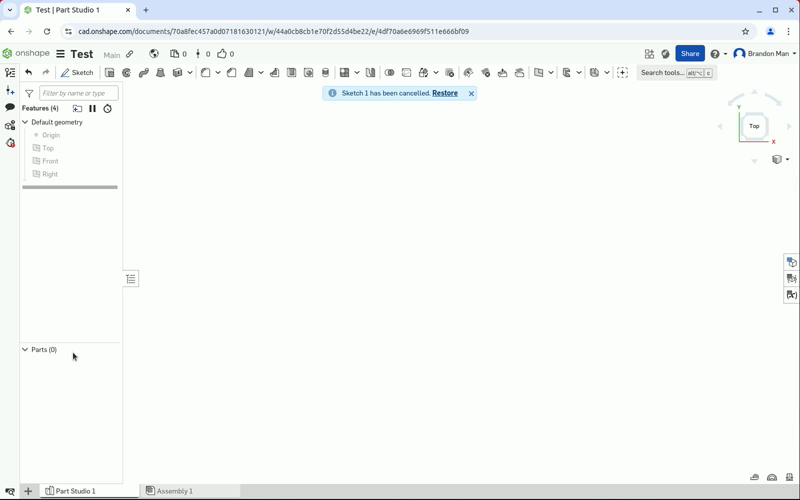
key(y)
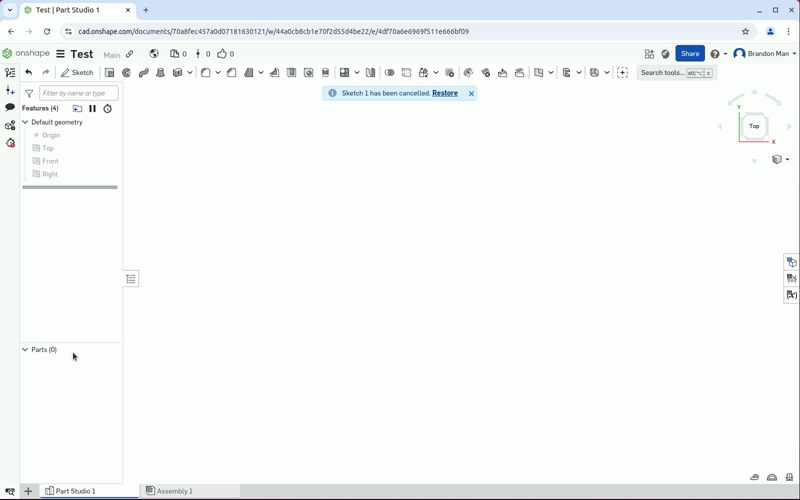
key(shift+p)
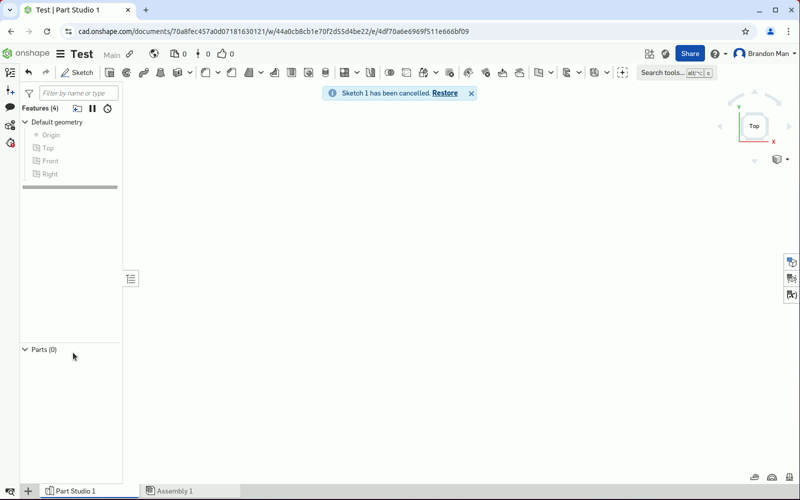
key(space)
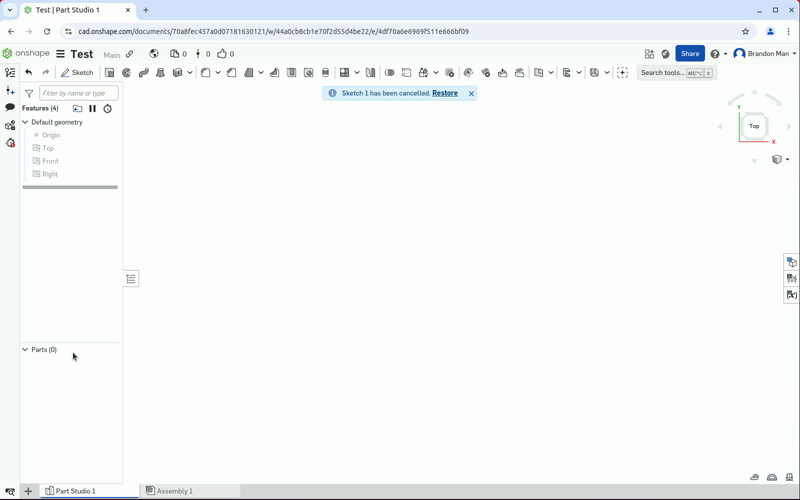
key_down(shift)
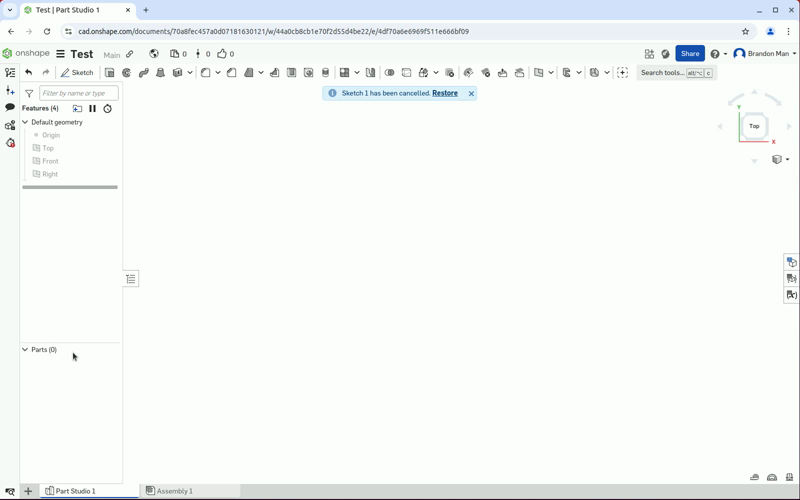
key(up)
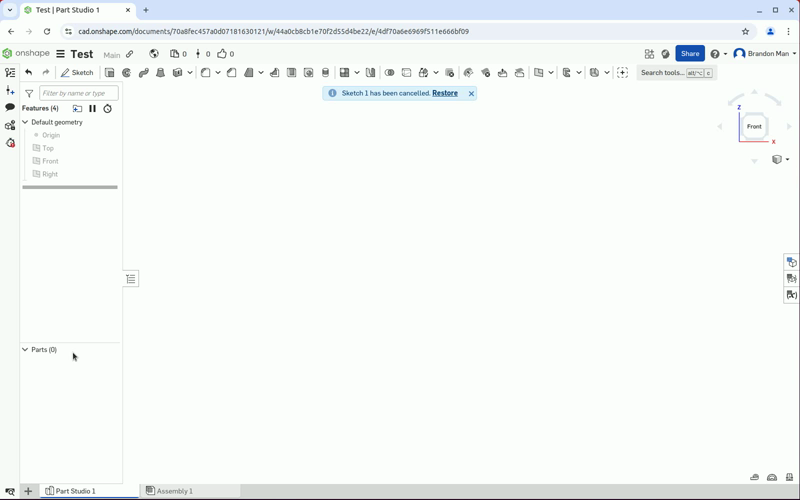
key_up(shift)
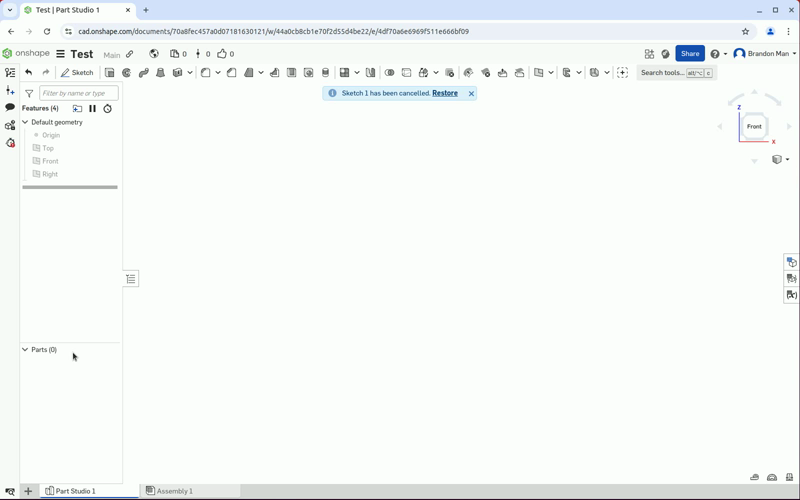
mouse_move(73, 352)
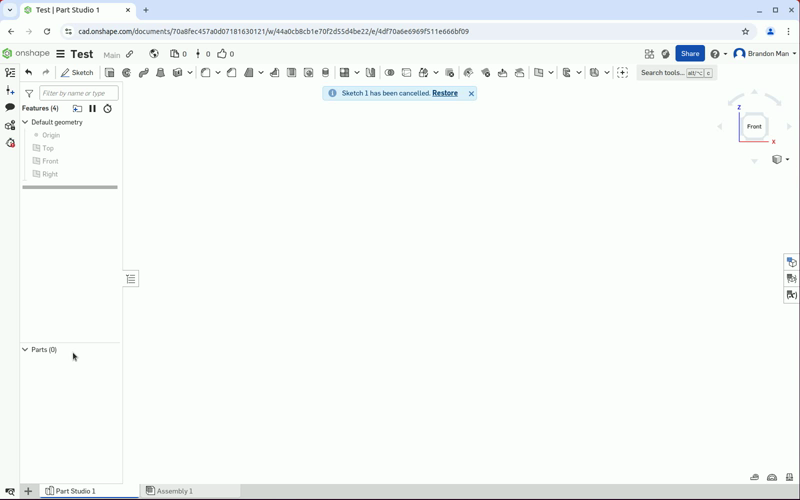
key(shift+y)
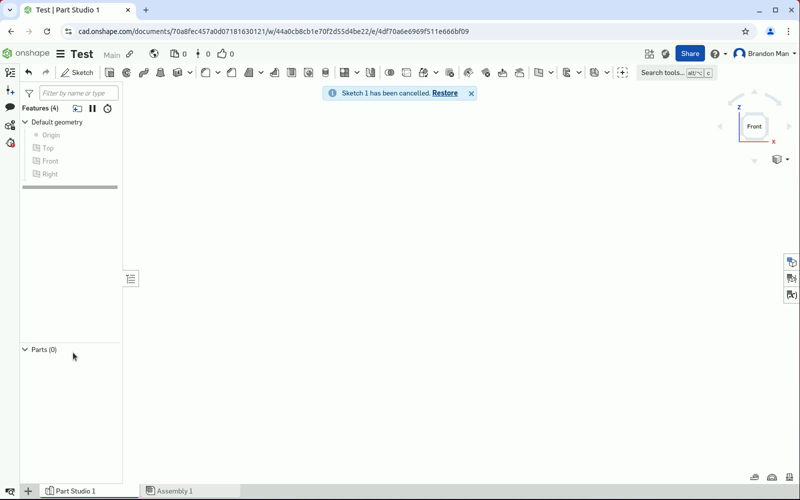
key(shift+s)
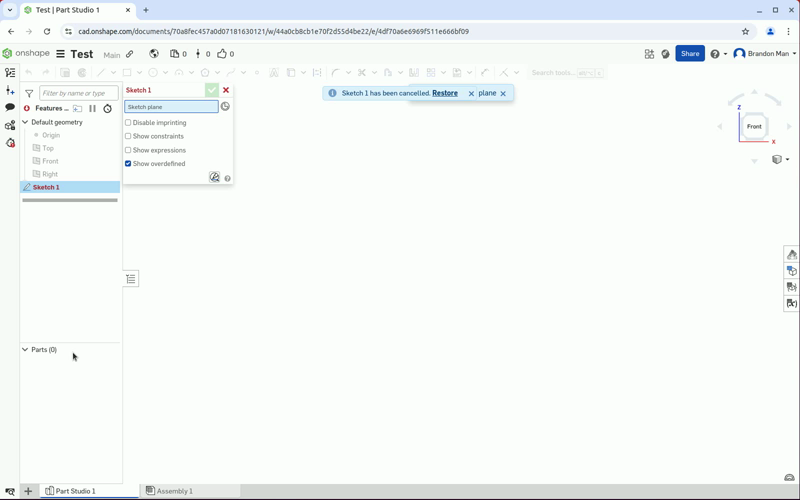
mouse_move(73, 163)
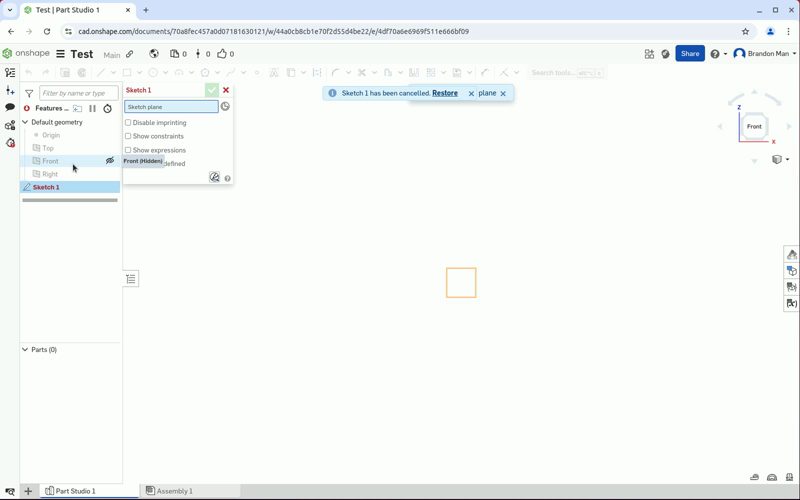
click(73, 163)
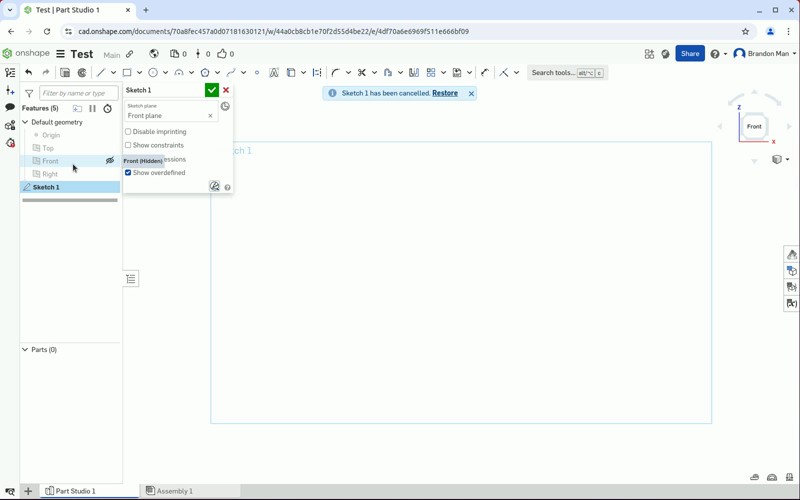
mouse_move(73, 352)
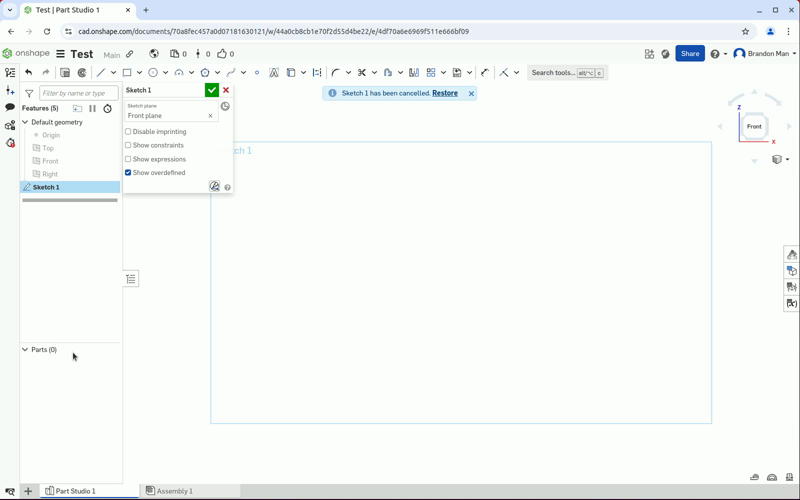
key(y)
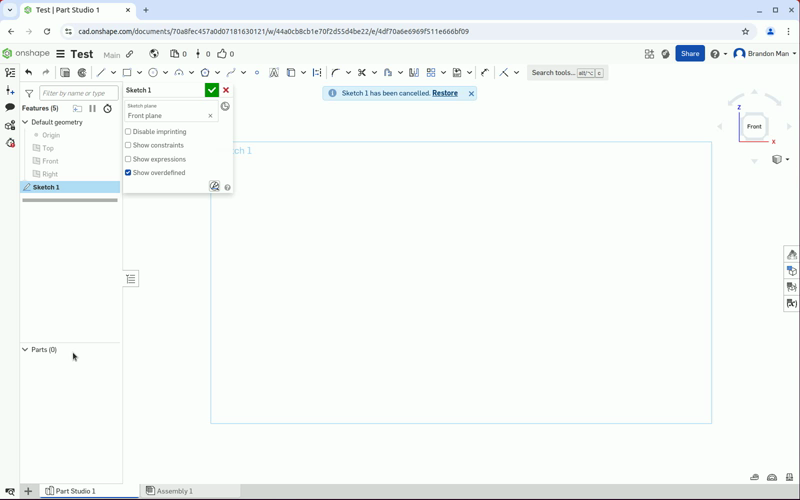
key(l)
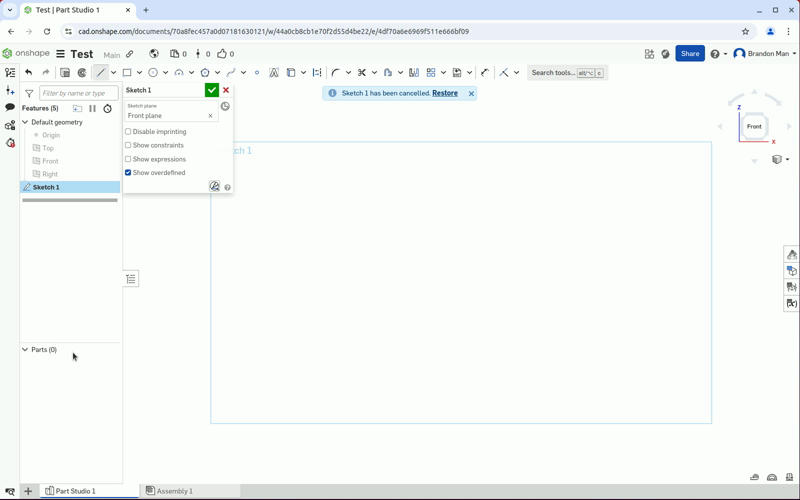
key_down(shift)
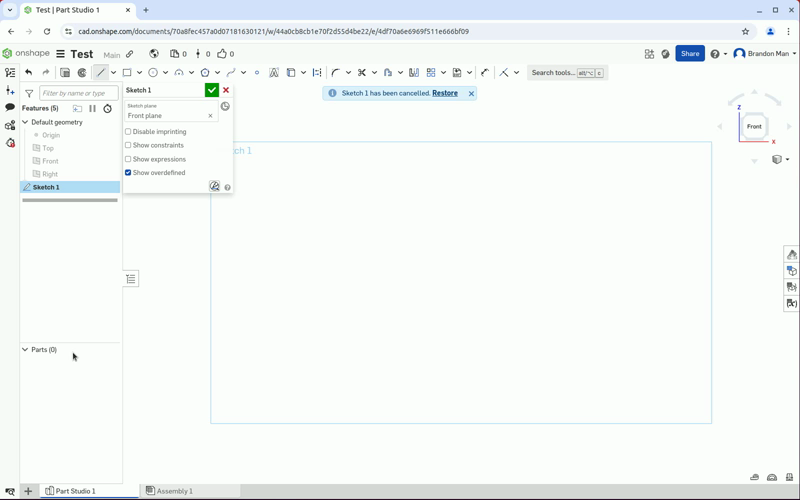
mouse_move(397, 333)
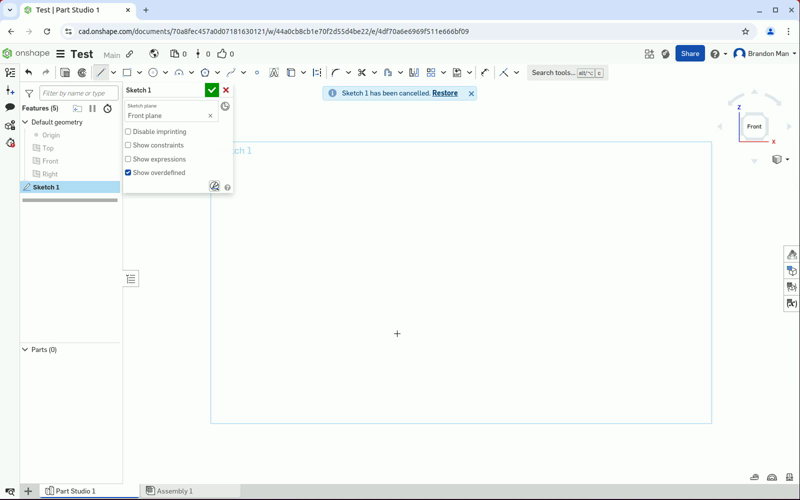
click(397, 333)
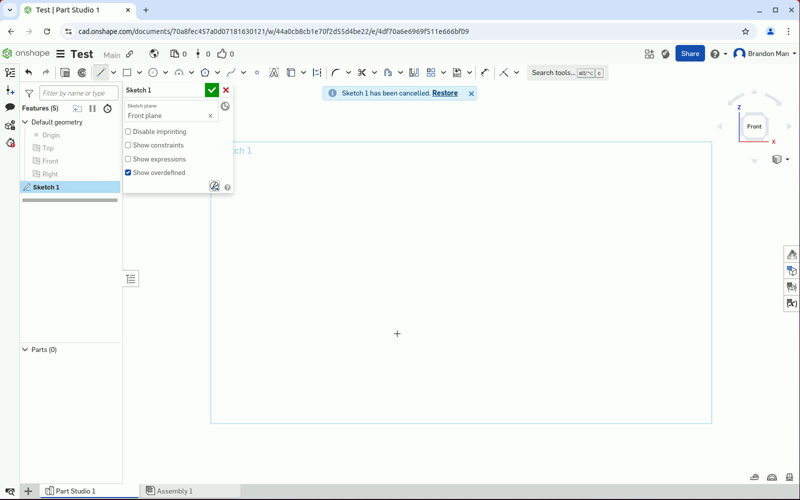
key_up(shift)
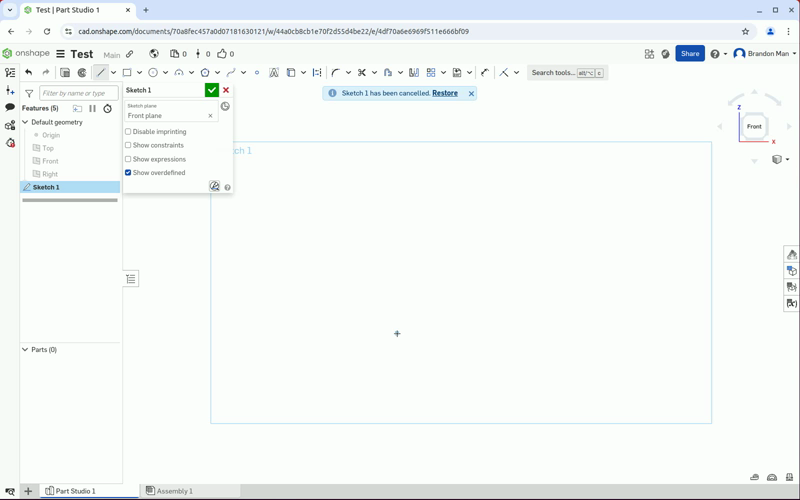
key_down(shift)
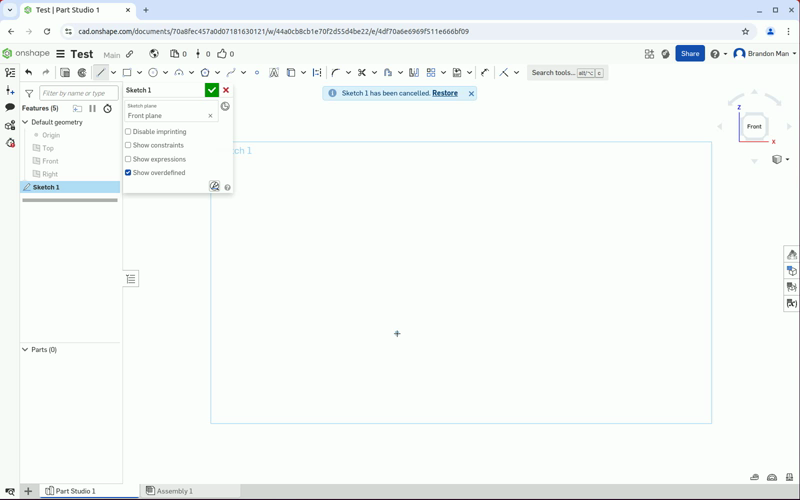
mouse_move(572, 333)
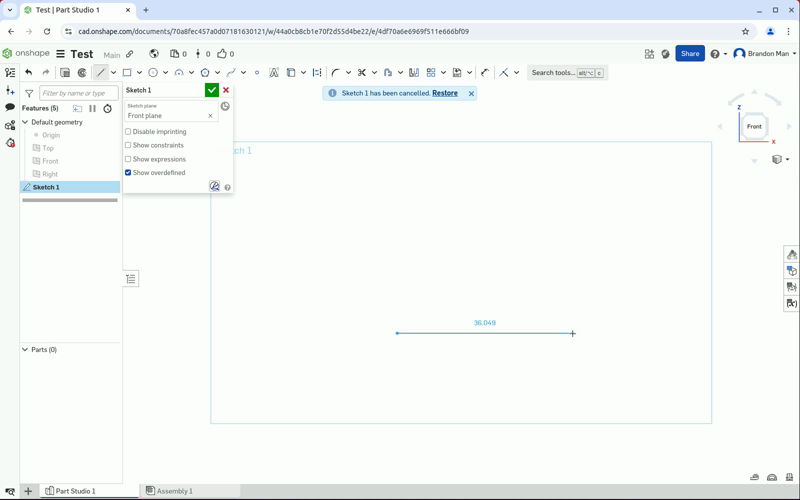
click(572, 333)
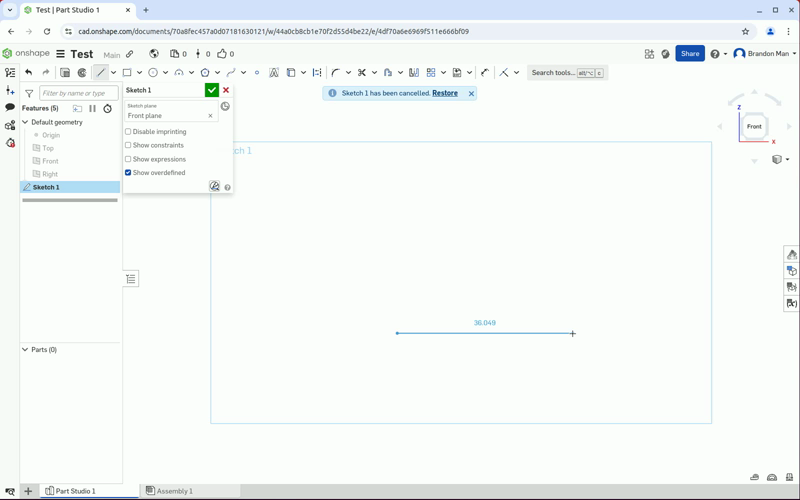
key_up(shift)
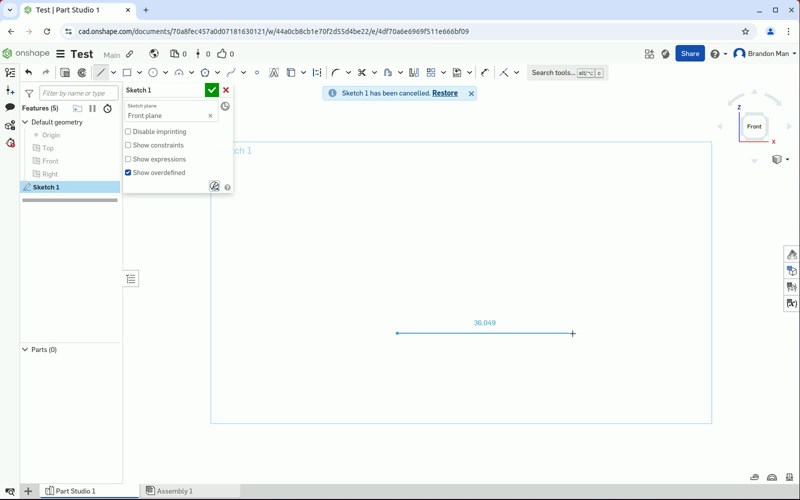
key_down(shift)
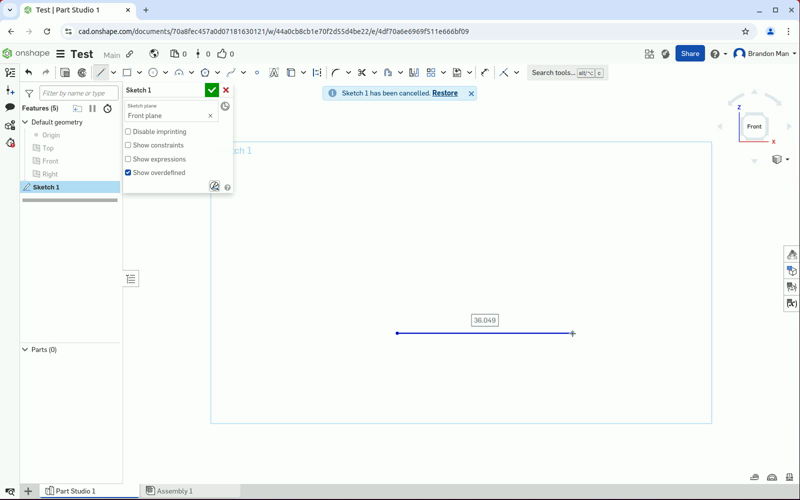
mouse_move(572, 241)
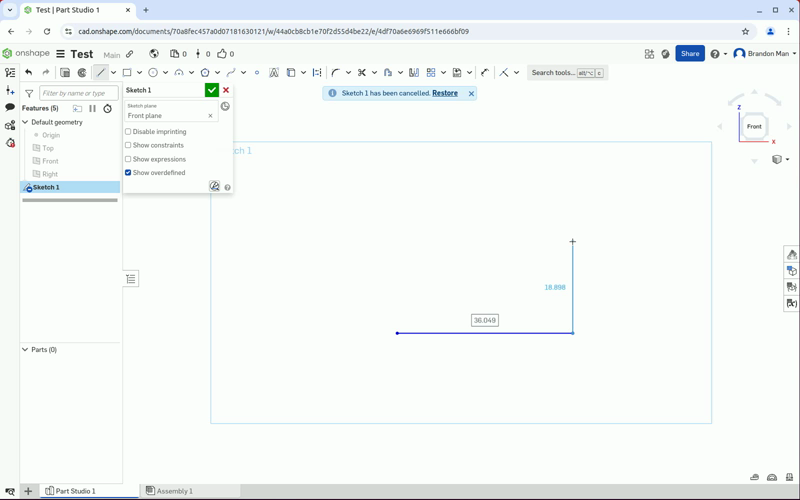
click(572, 241)
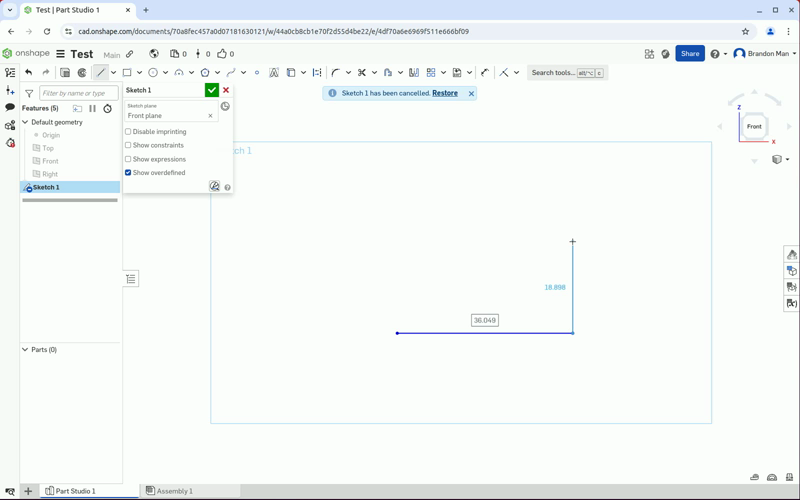
key_up(shift)
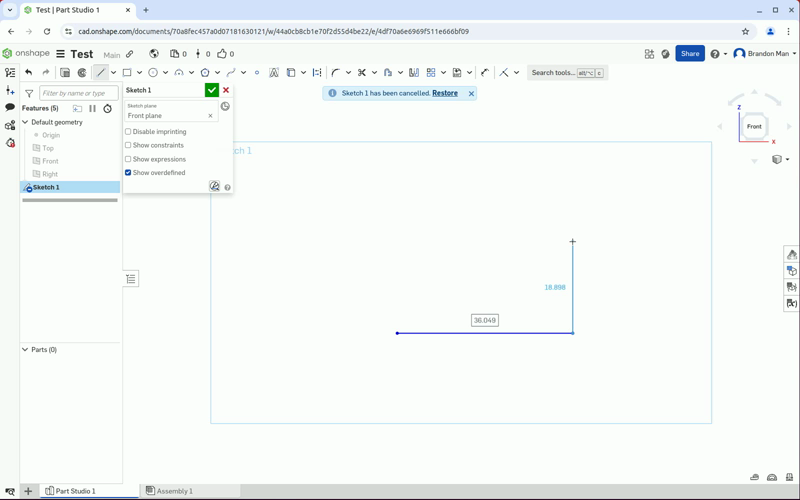
key_down(shift)
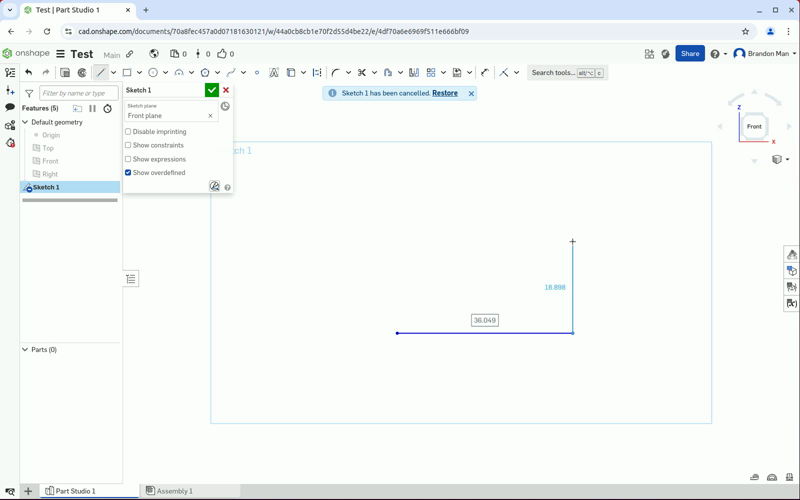
mouse_move(397, 241)
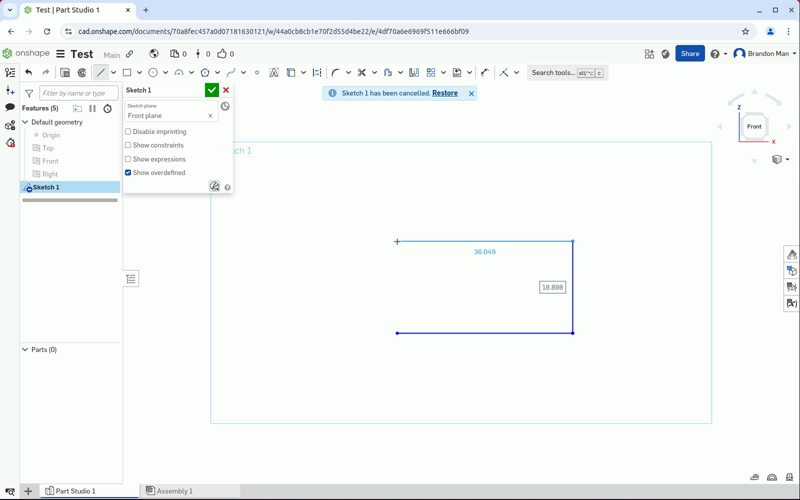
click(397, 241)
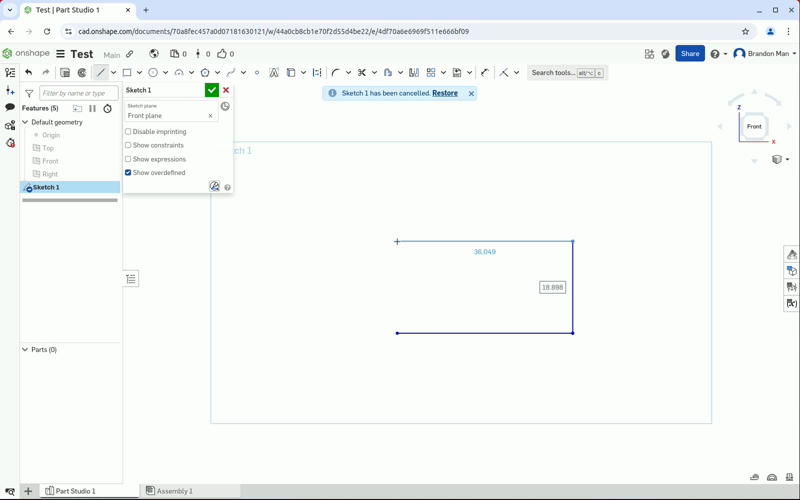
key_up(shift)
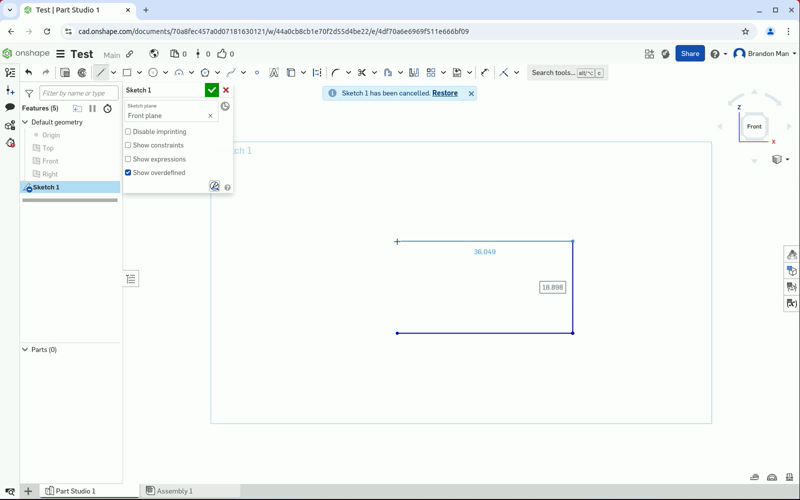
key_down(shift)
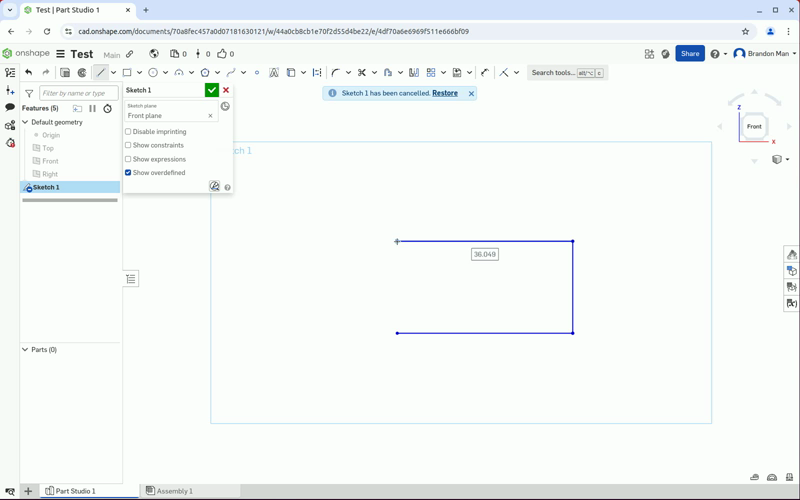
mouse_move(427, 241)
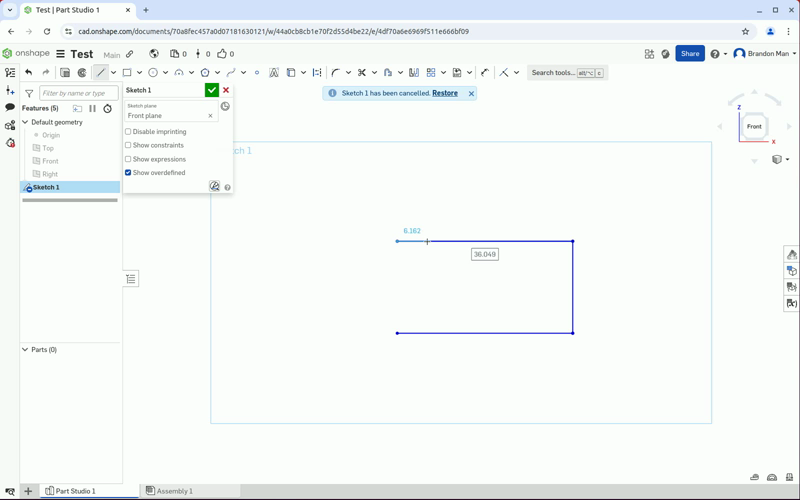
mouse_move(397, 268)
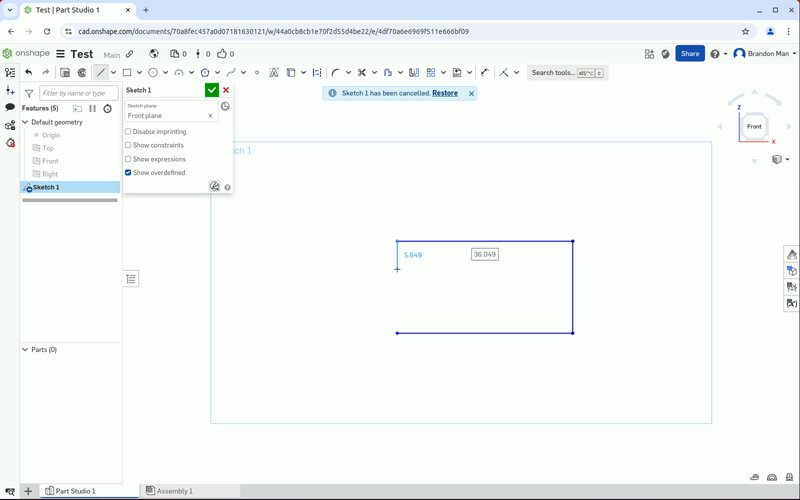
click(397, 268)
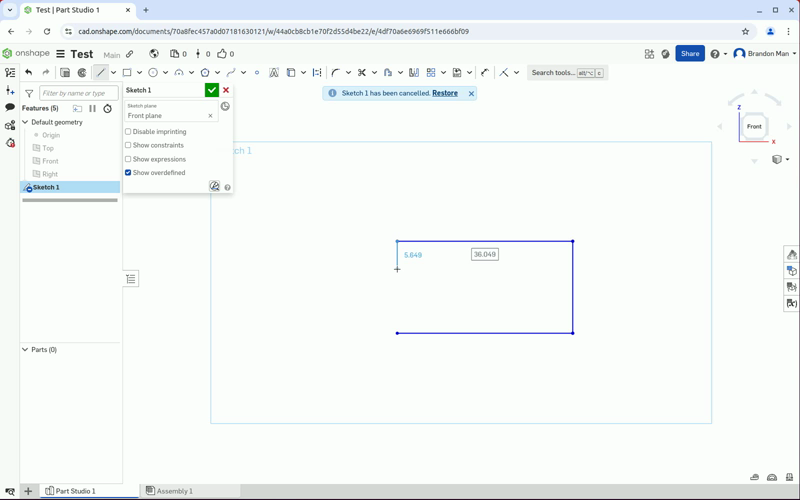
key_up(shift)
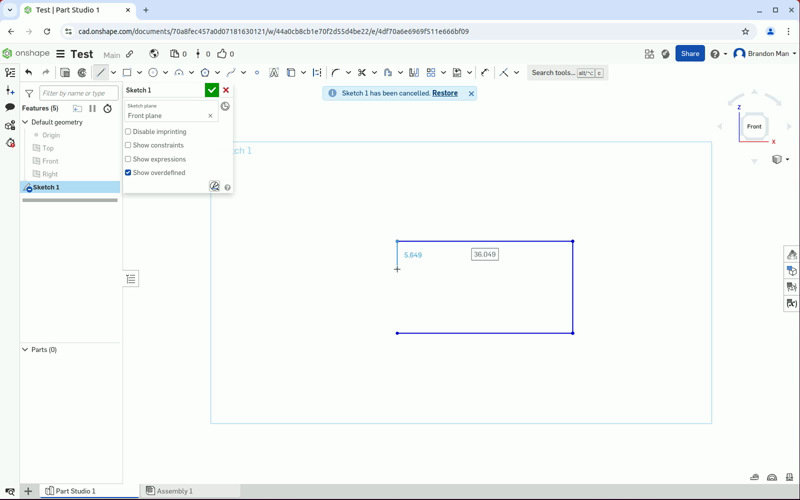
key_down(shift)
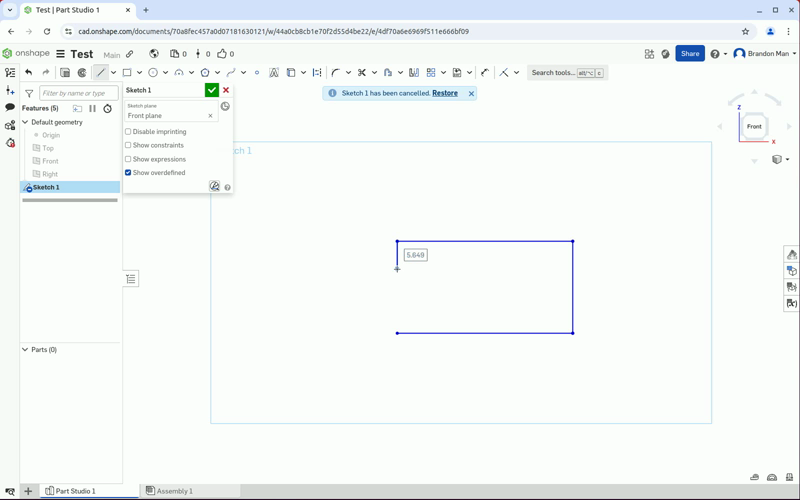
mouse_move(427, 268)
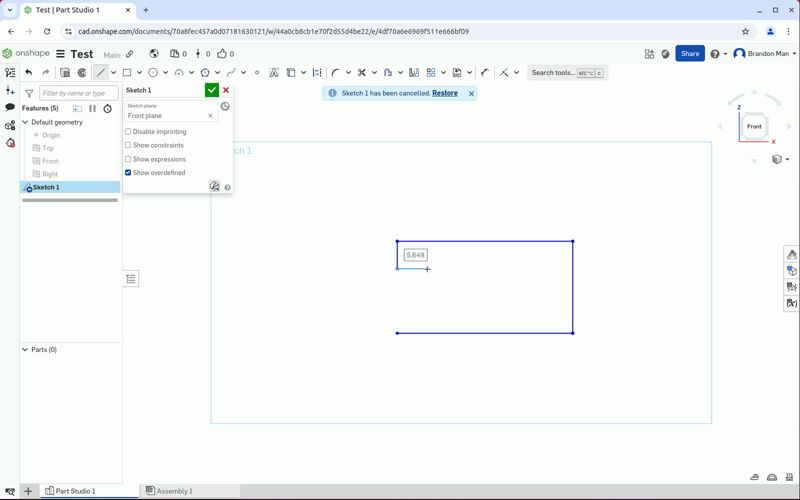
mouse_move(437, 252)
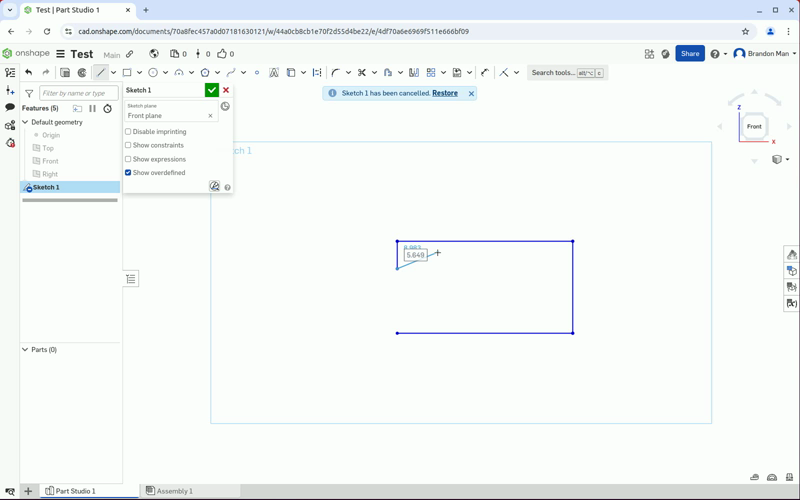
click(437, 252)
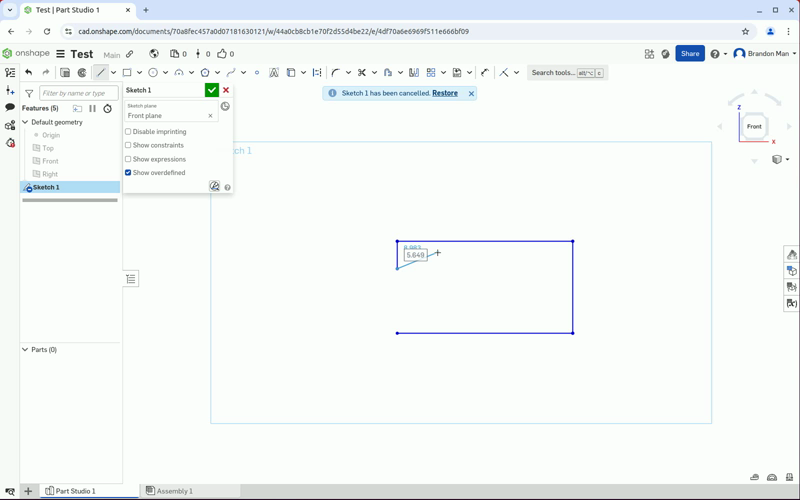
key_up(shift)
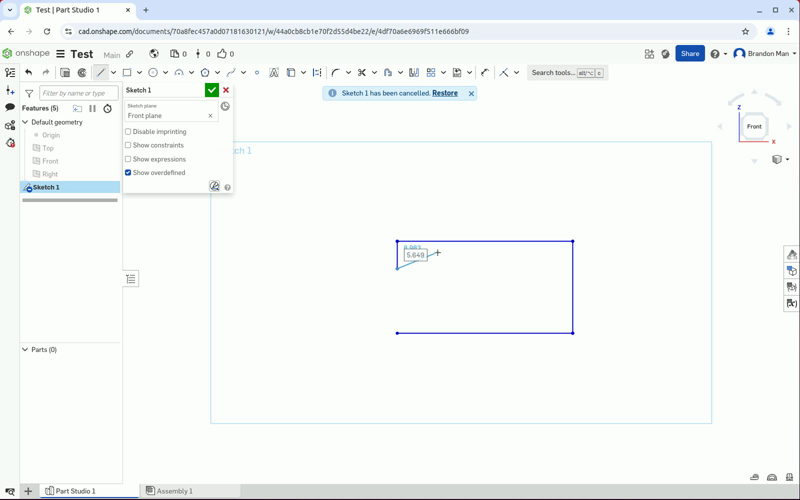
key_down(shift)
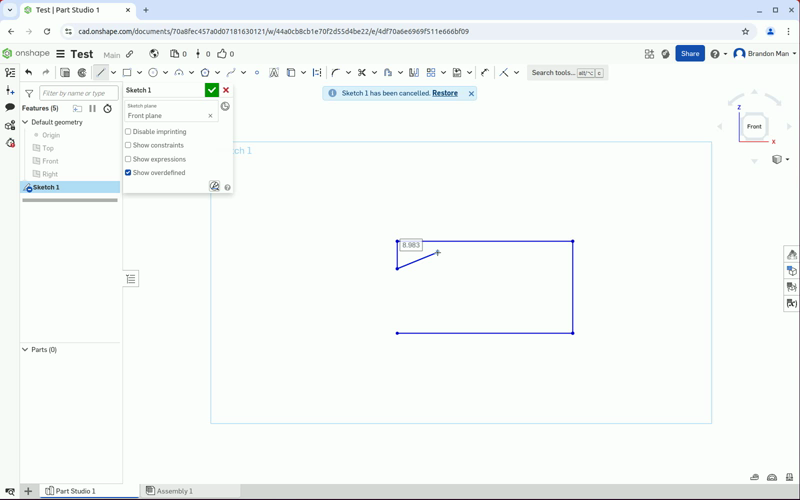
mouse_move(467, 252)
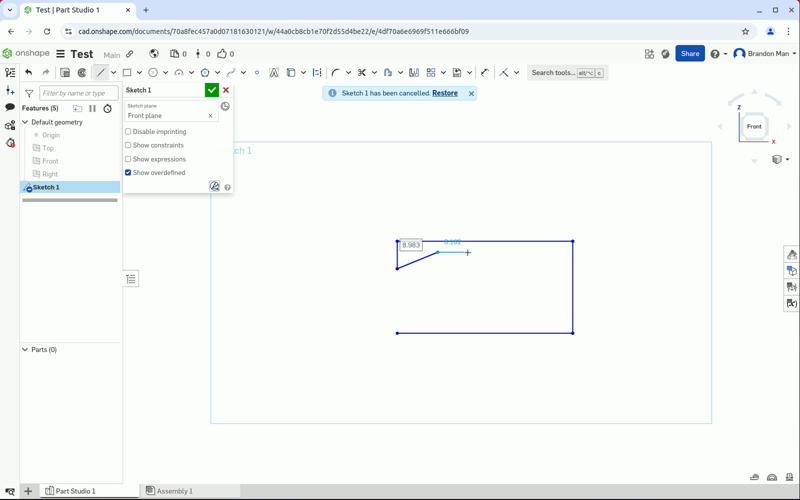
mouse_move(447, 296)
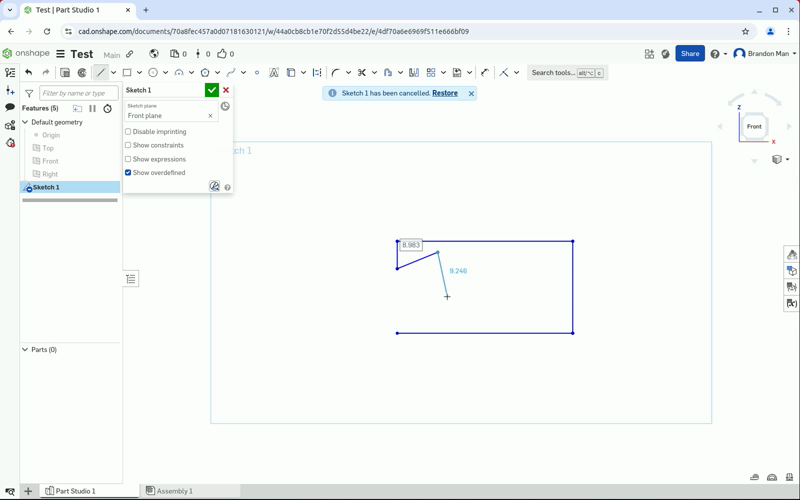
click(447, 296)
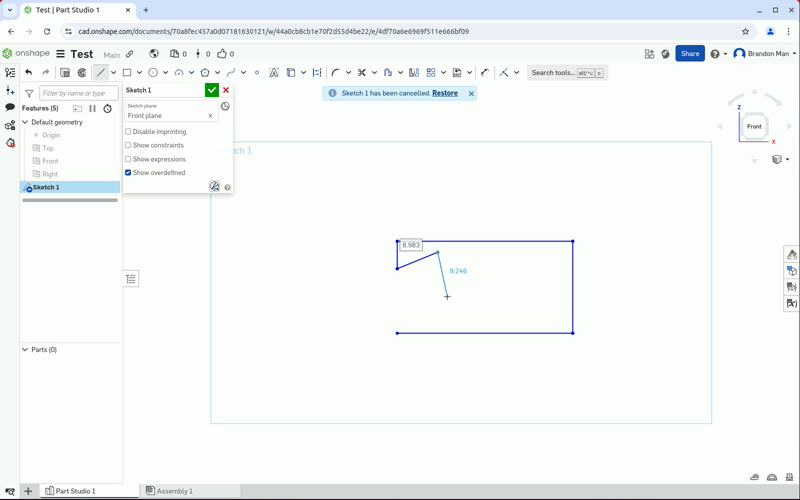
key_up(shift)
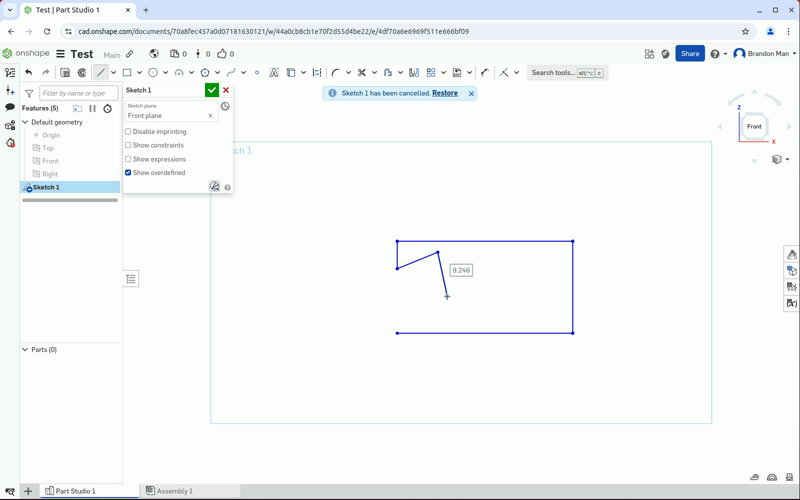
key_down(shift)
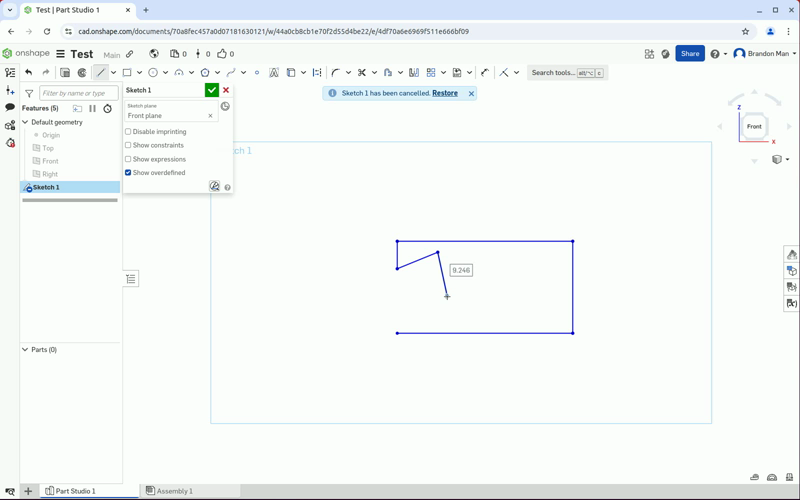
mouse_move(477, 296)
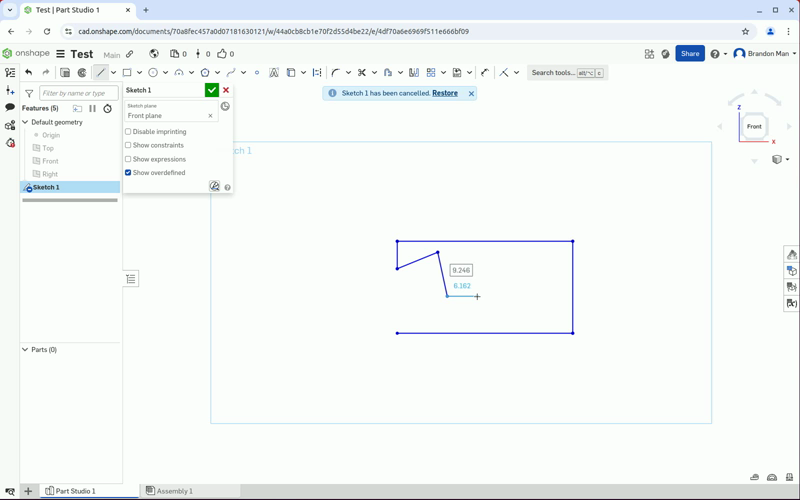
mouse_move(397, 283)
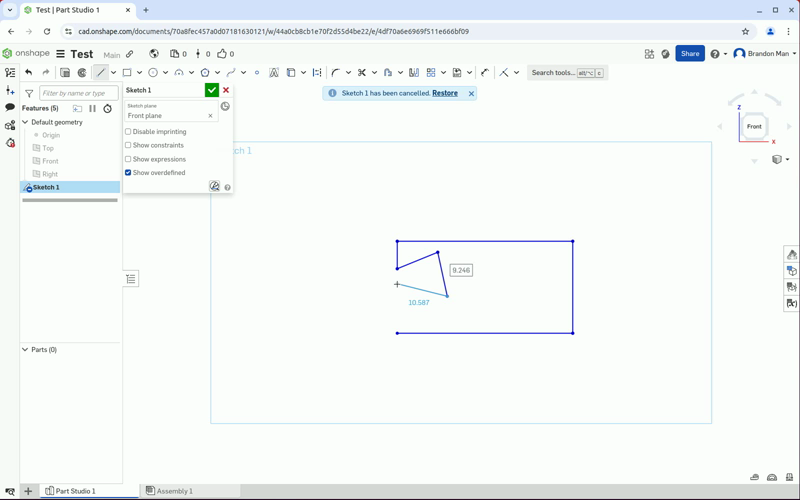
click(397, 283)
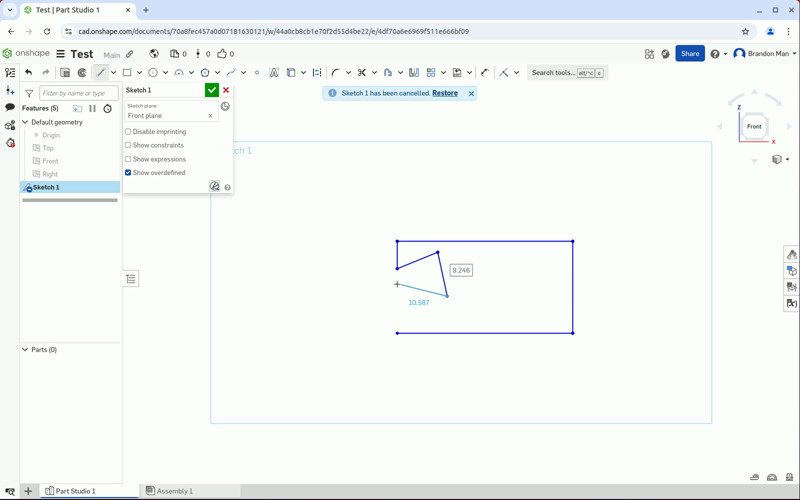
key_up(shift)
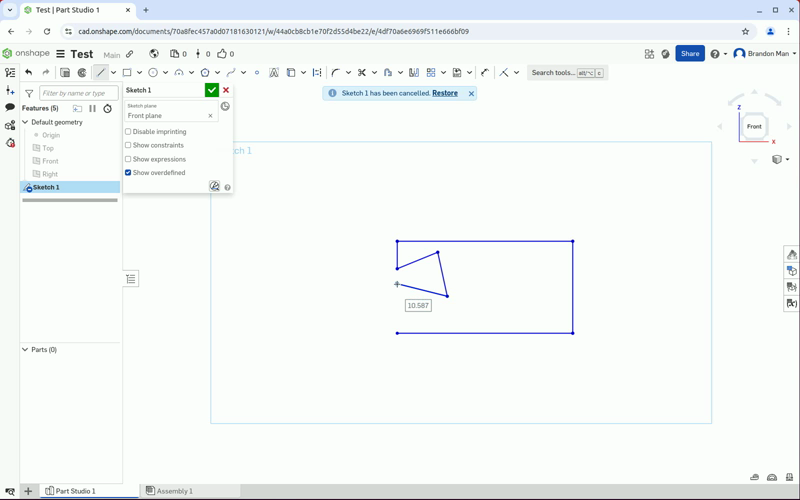
mouse_move(427, 283)
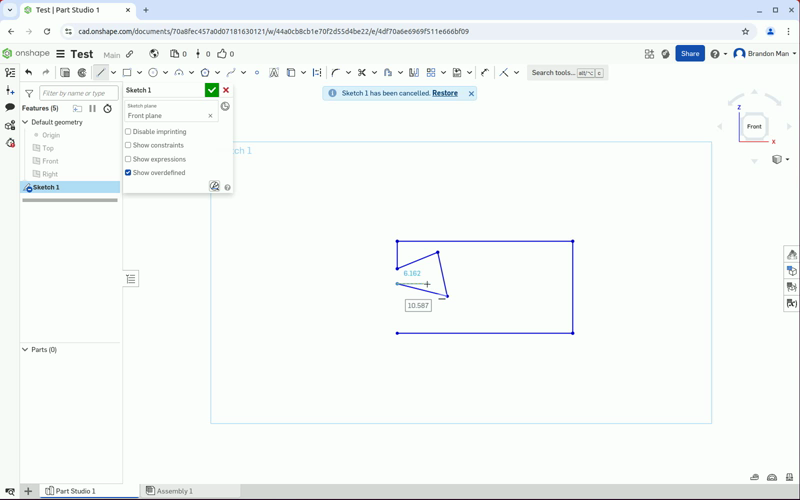
key_down(shift)
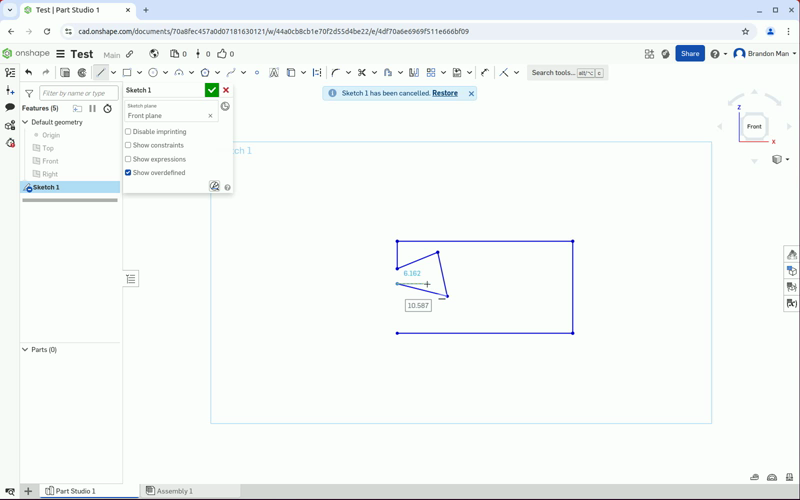
mouse_move(397, 333)
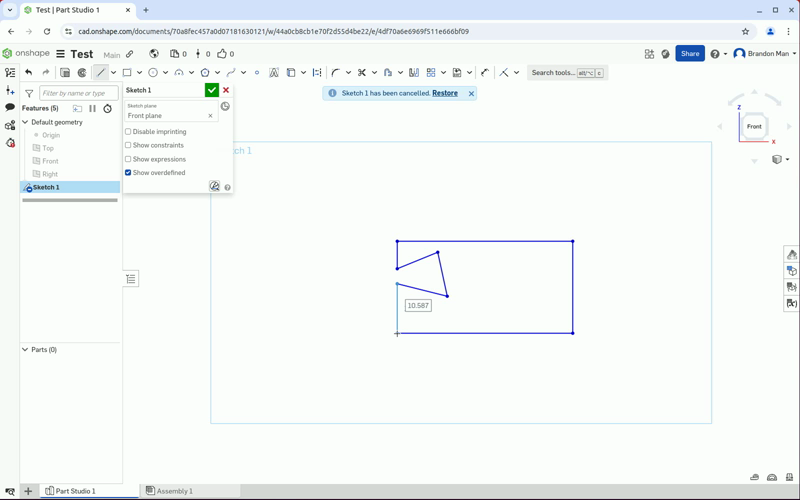
key_up(shift)
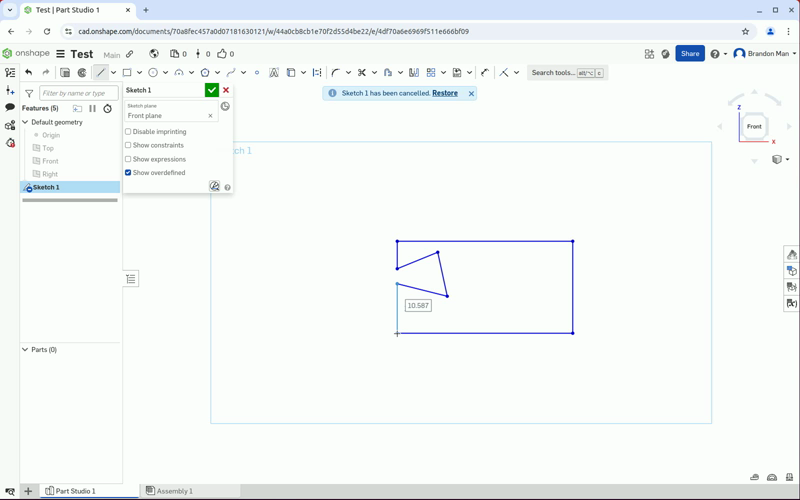
click(397, 333)
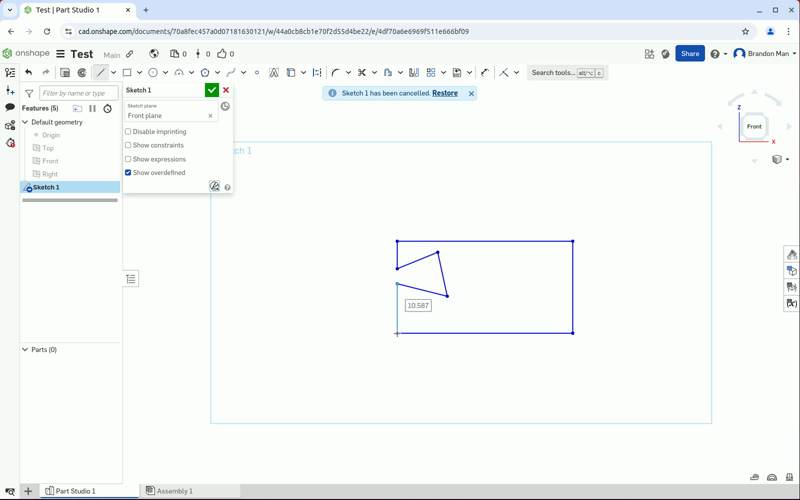
key(esc)
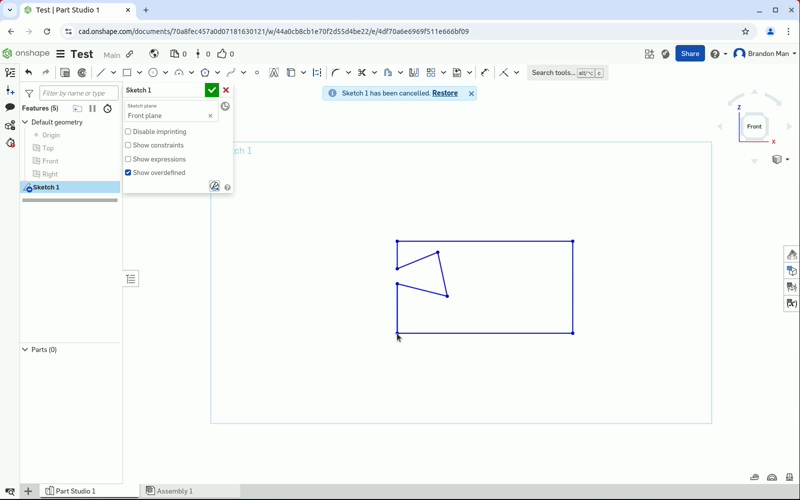
mouse_move(420, 310)
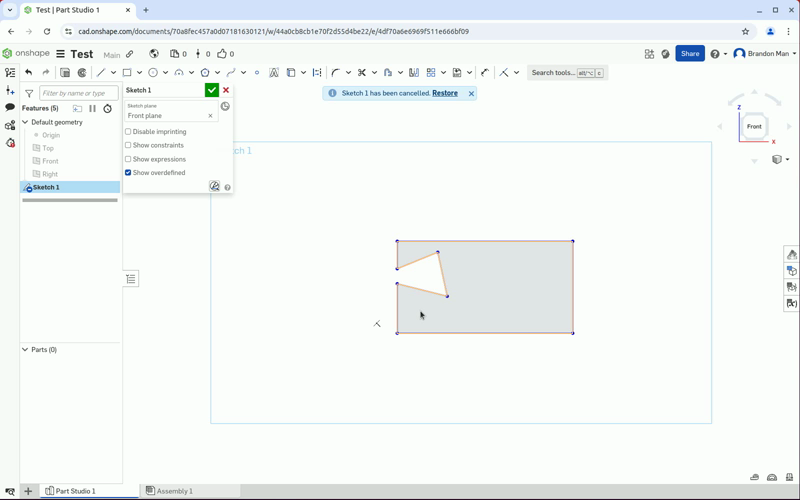
click(420, 310)
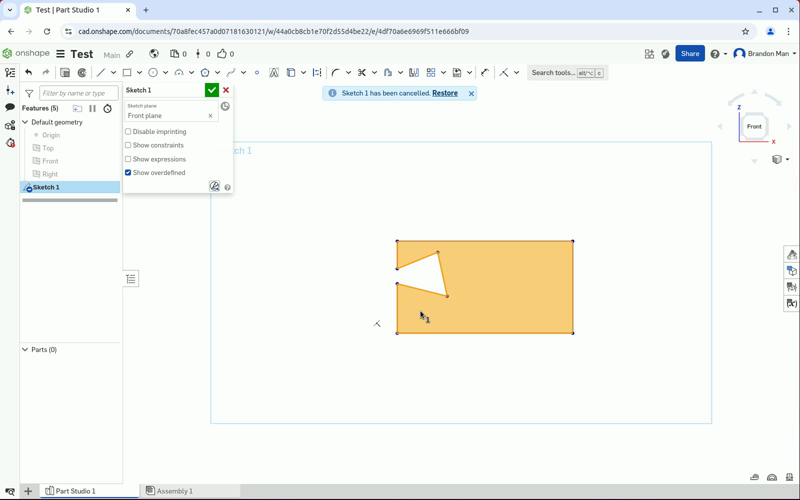
mouse_move(73, 352)
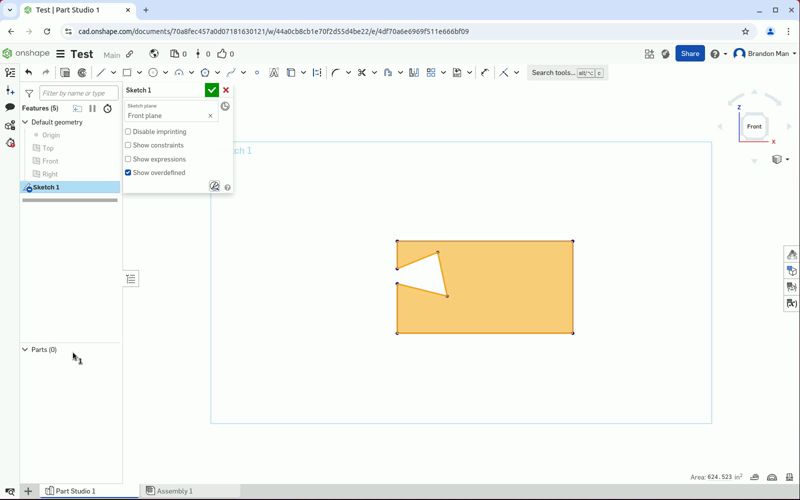
key(shift+y)
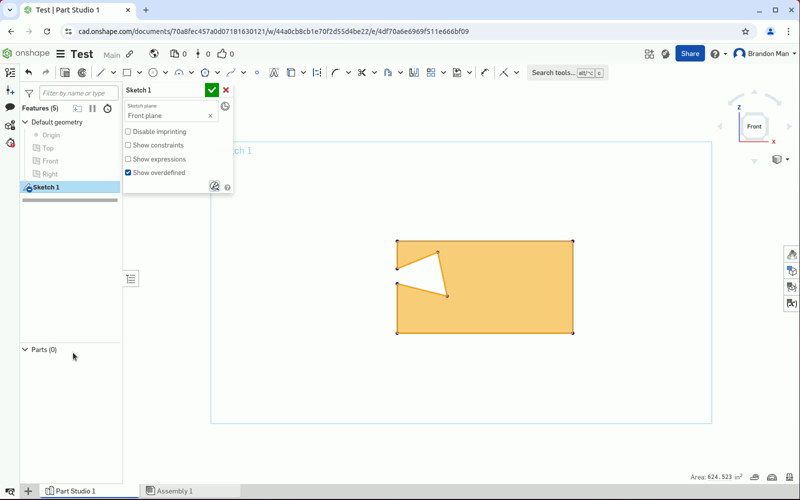
key(shift+e)
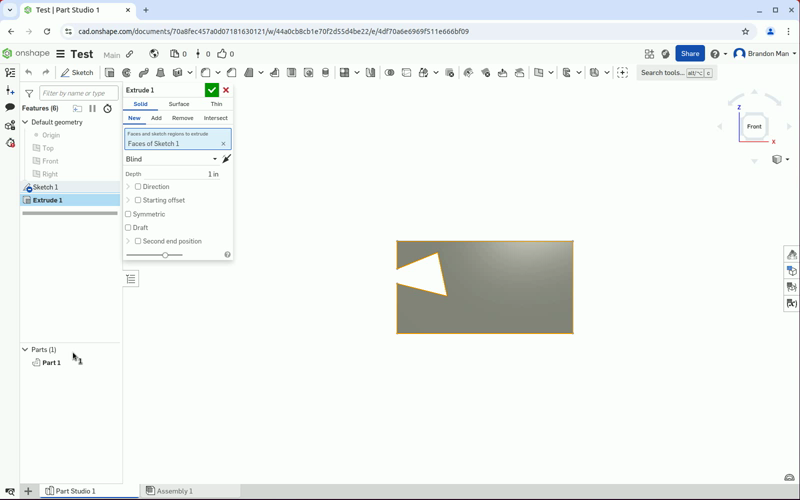
mouse_move(143, 106)
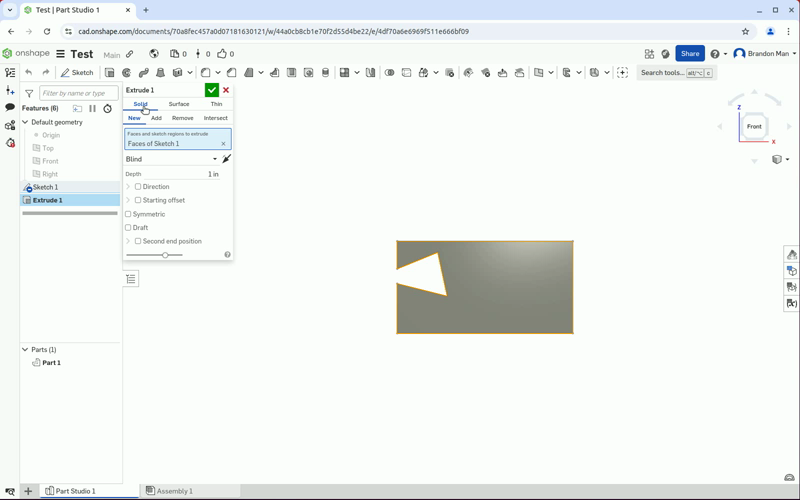
click(143, 106)
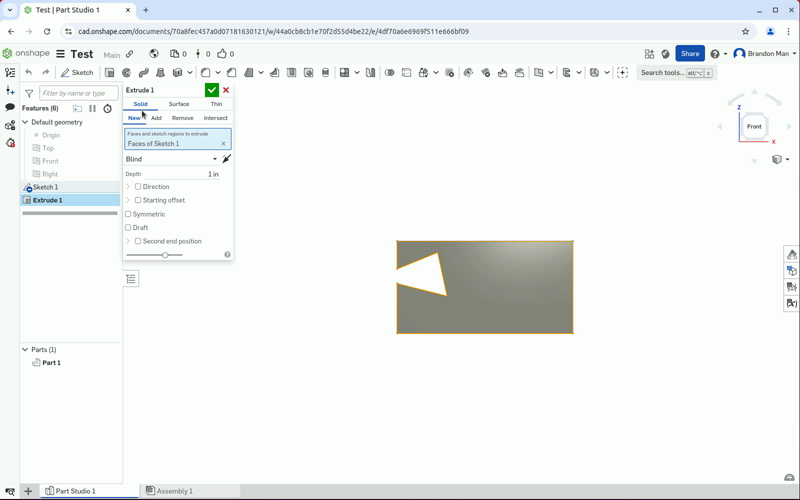
mouse_move(137, 120)
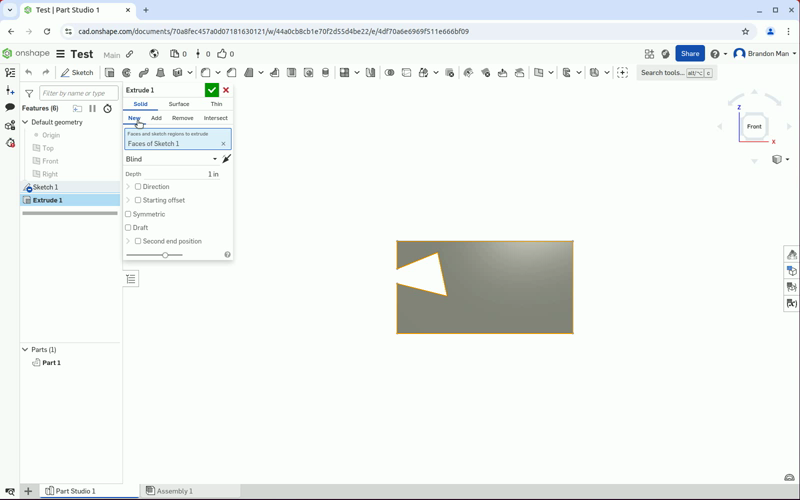
click(137, 120)
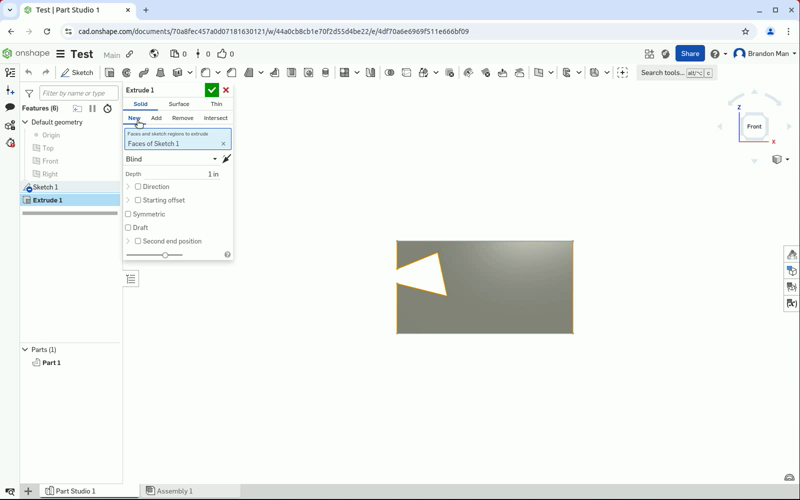
key(tab, 4)
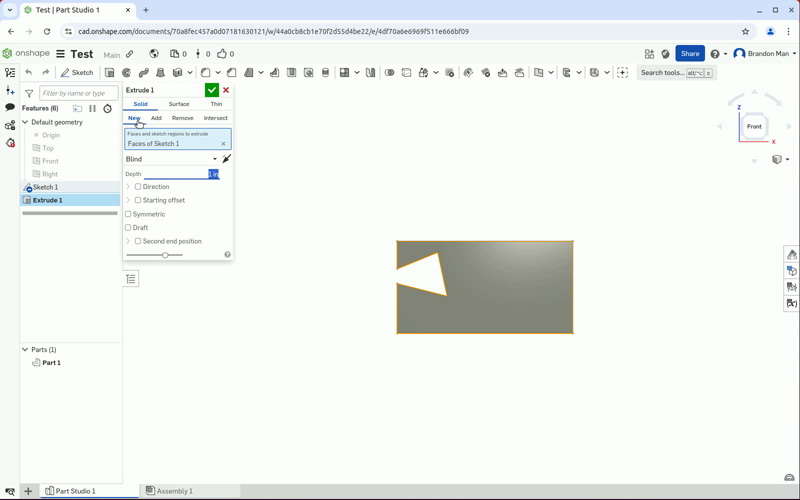
text(3.37)
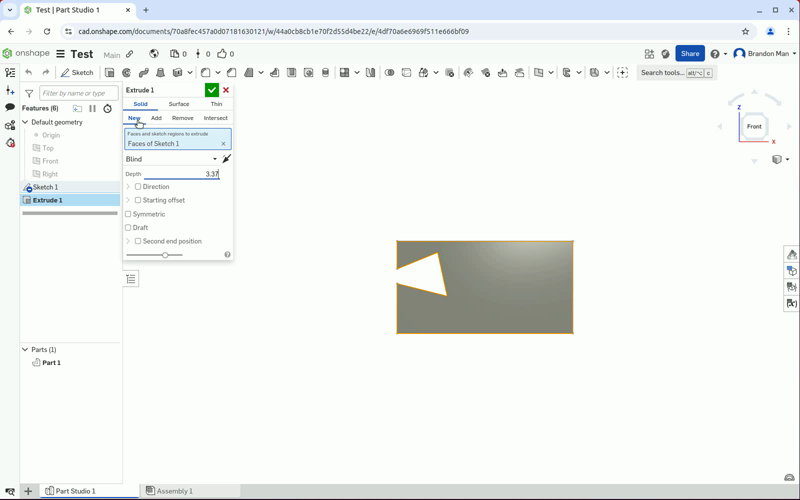
key(enter)
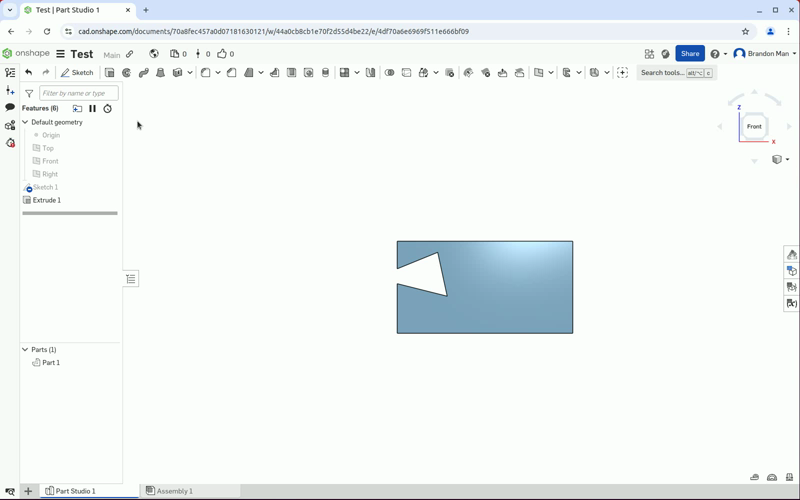
key(shift+h)
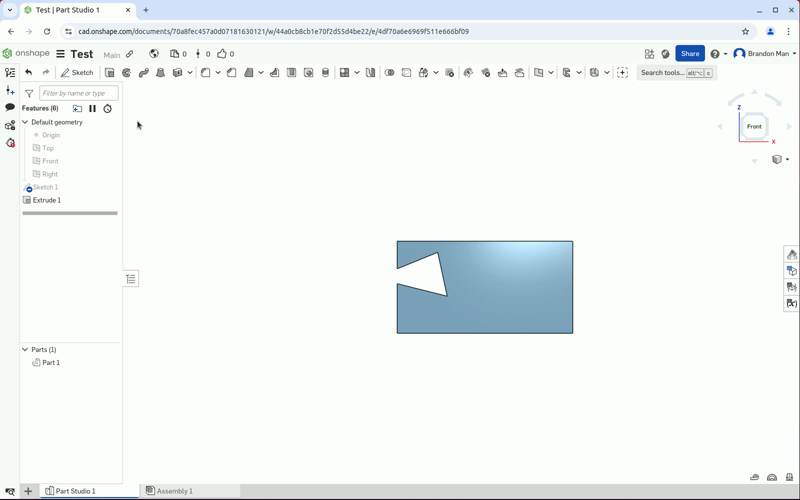
key(shift+h)
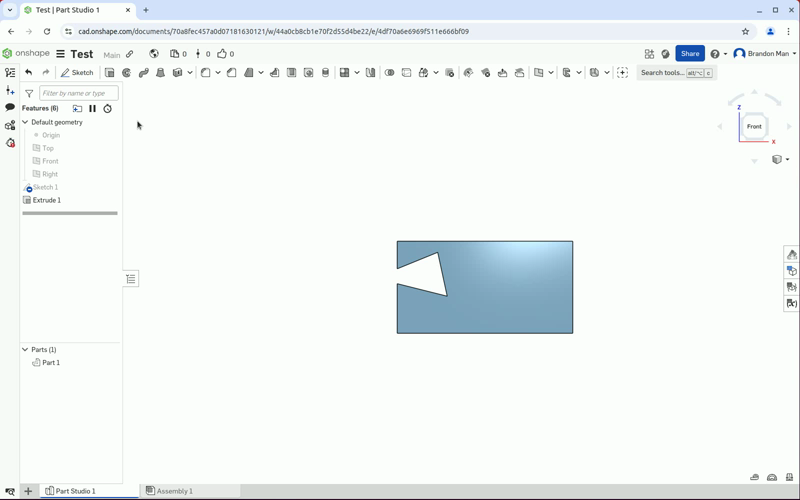
mouse_move(73, 189)
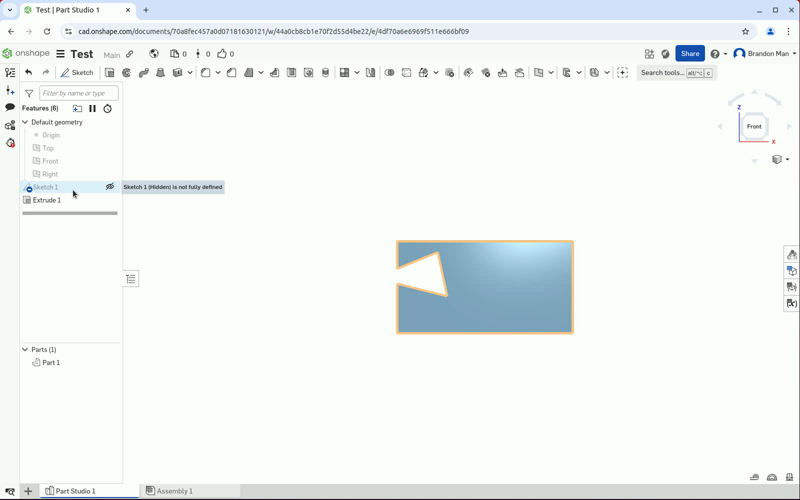
click(73, 189)
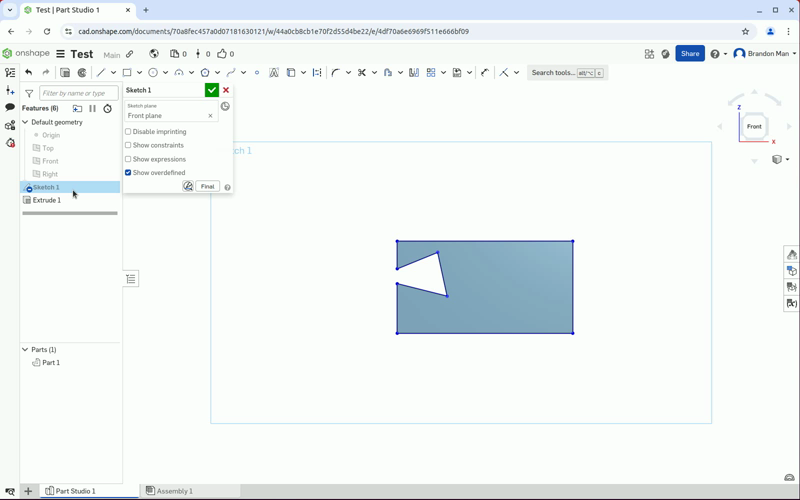
mouse_move(229, 92)
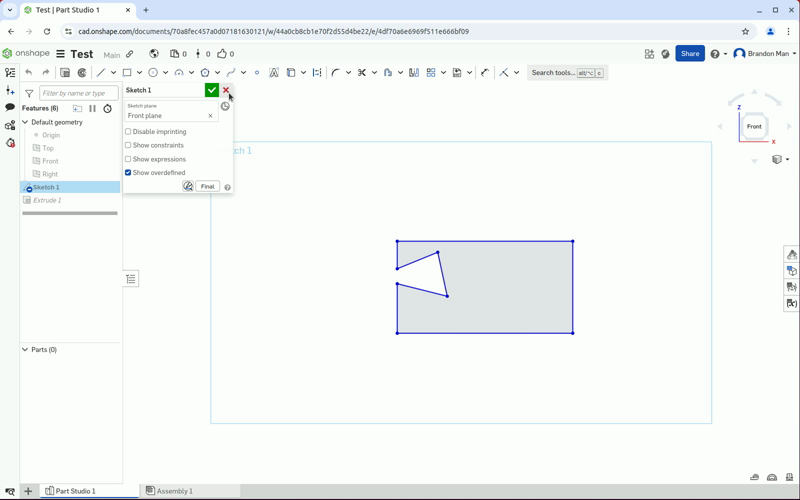
click(229, 92)
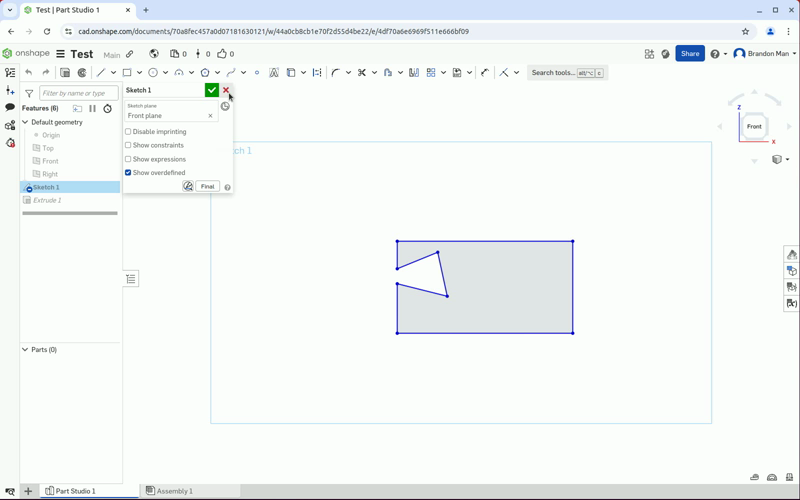
key(shift+s)
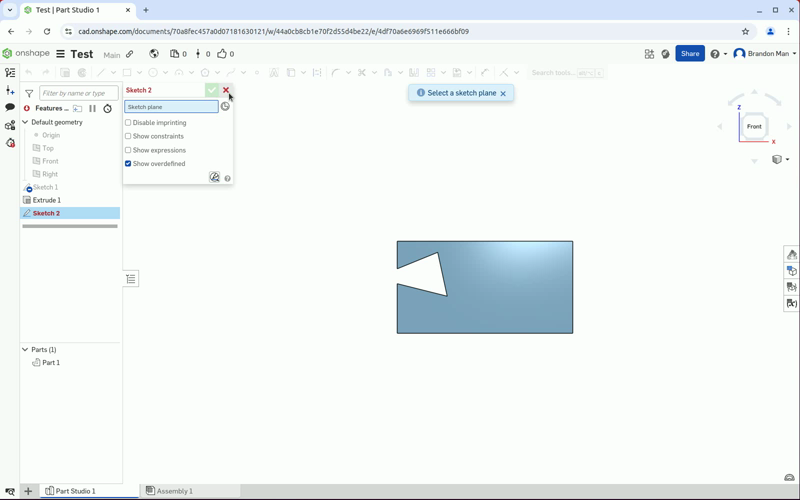
mouse_move(73, 163)
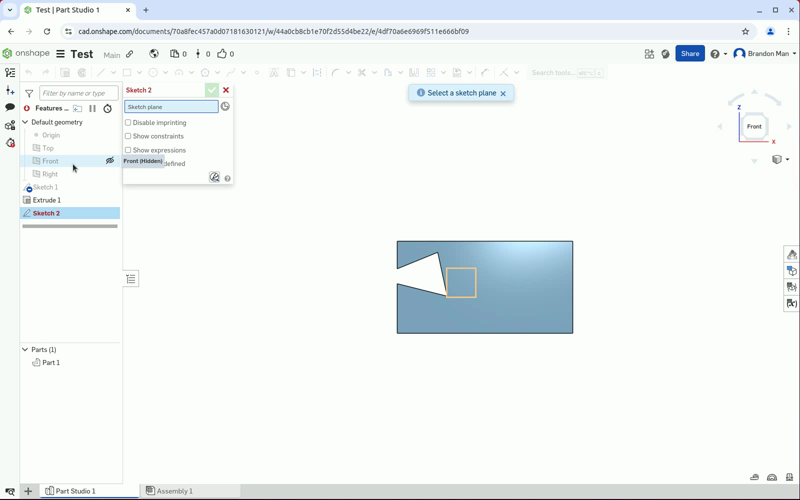
click(73, 163)
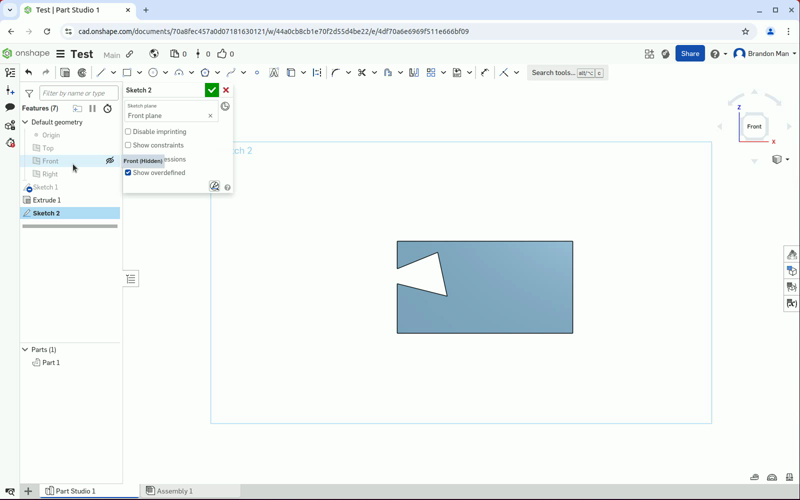
mouse_move(73, 352)
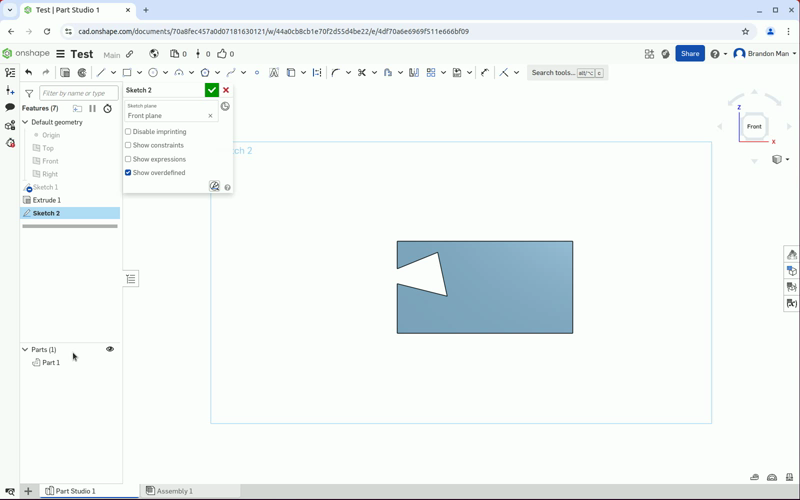
key(y)
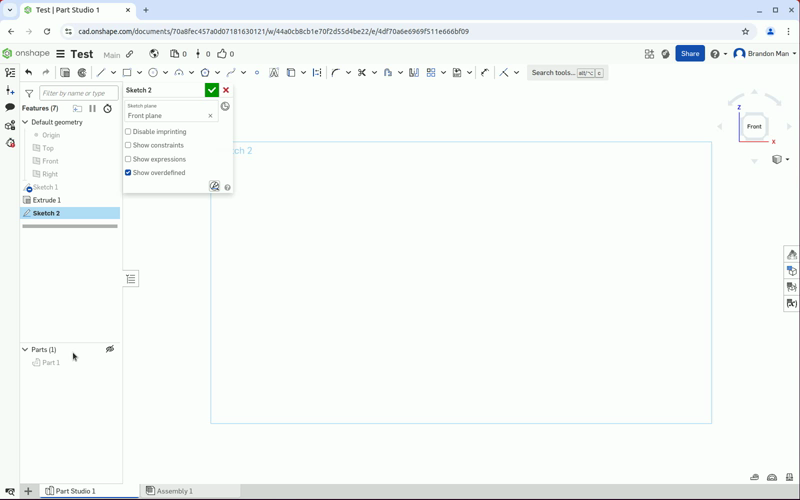
key(l)
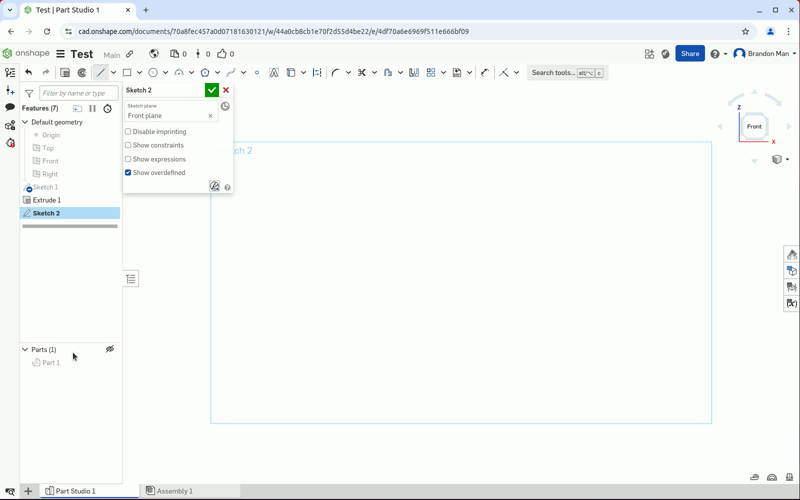
key_down(shift)
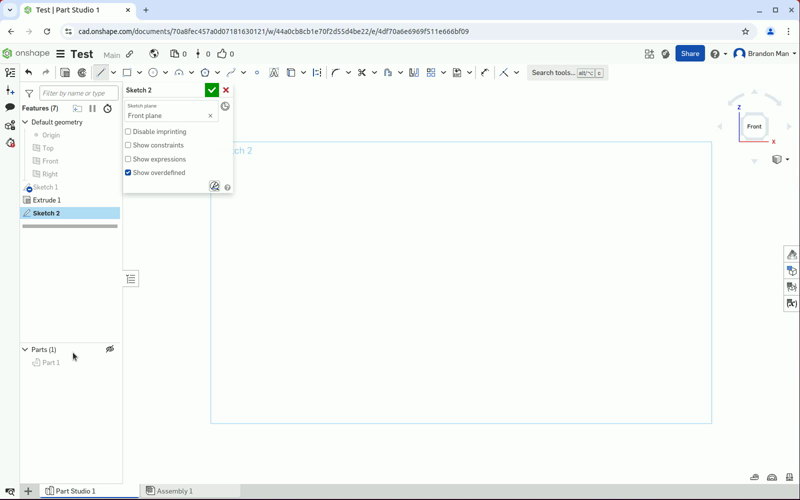
mouse_move(376, 276)
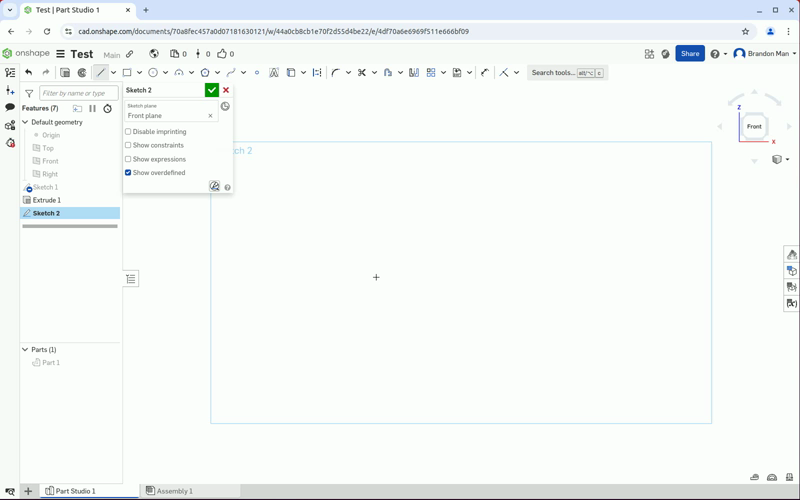
click(376, 276)
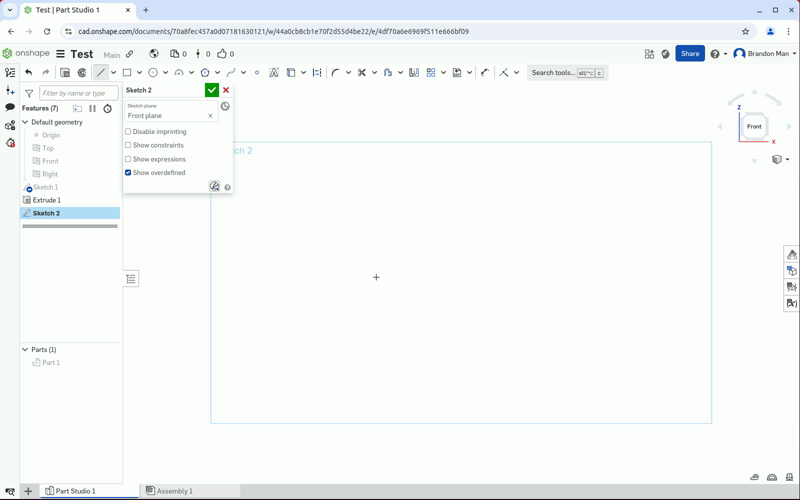
key_up(shift)
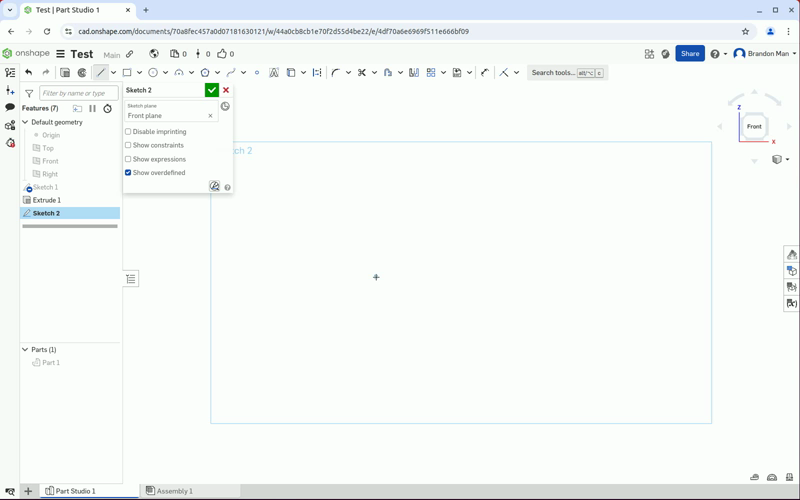
key_down(shift)
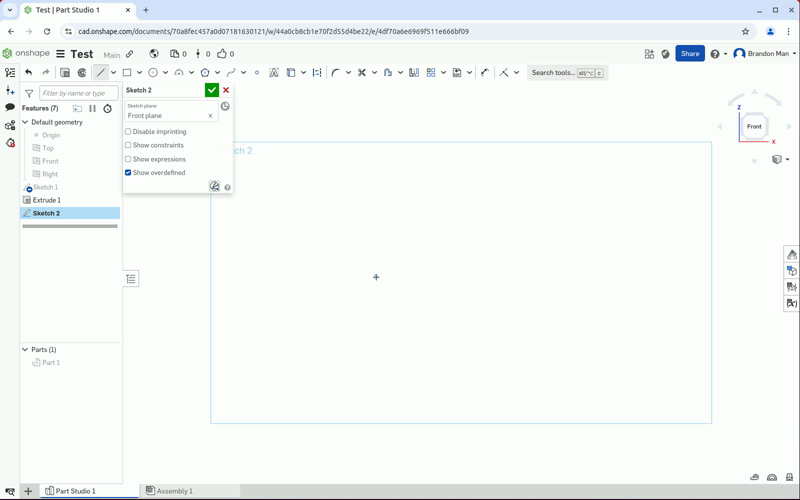
mouse_move(406, 276)
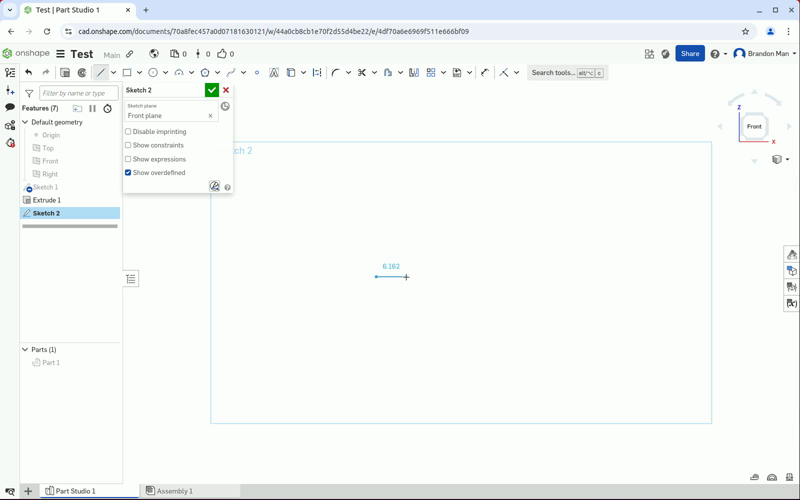
mouse_move(398, 283)
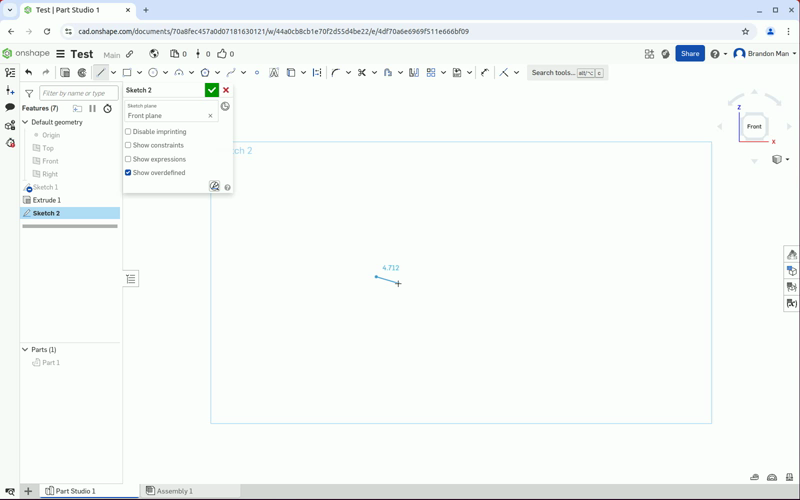
click(398, 283)
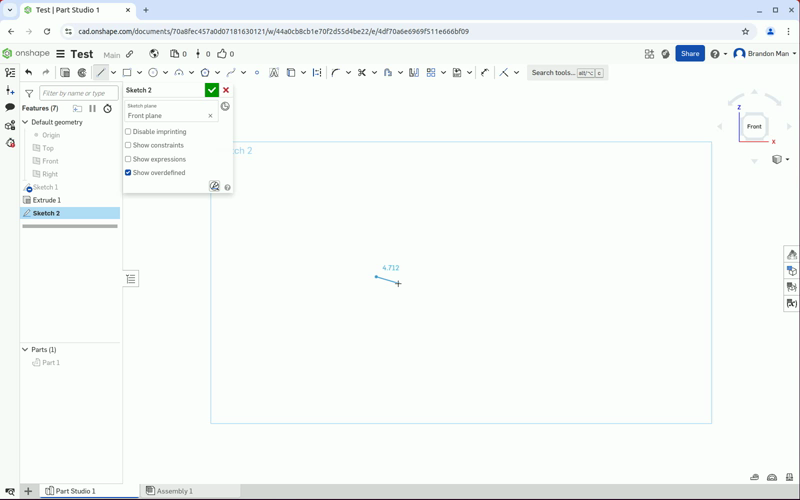
key_up(shift)
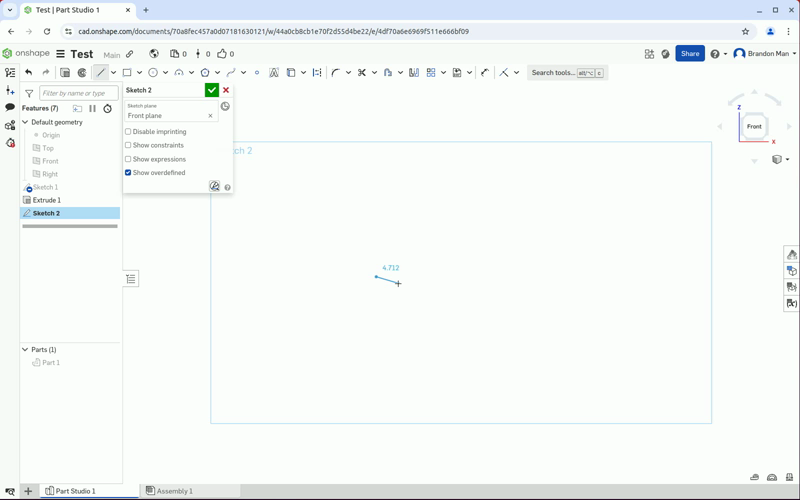
key_down(shift)
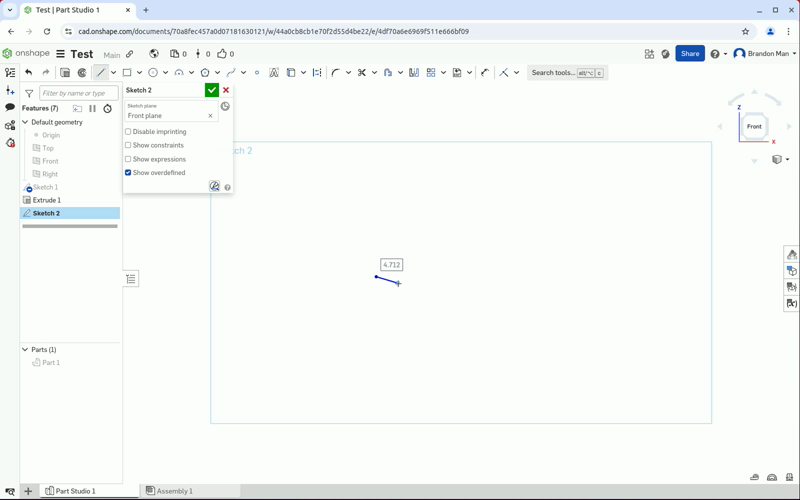
mouse_move(428, 283)
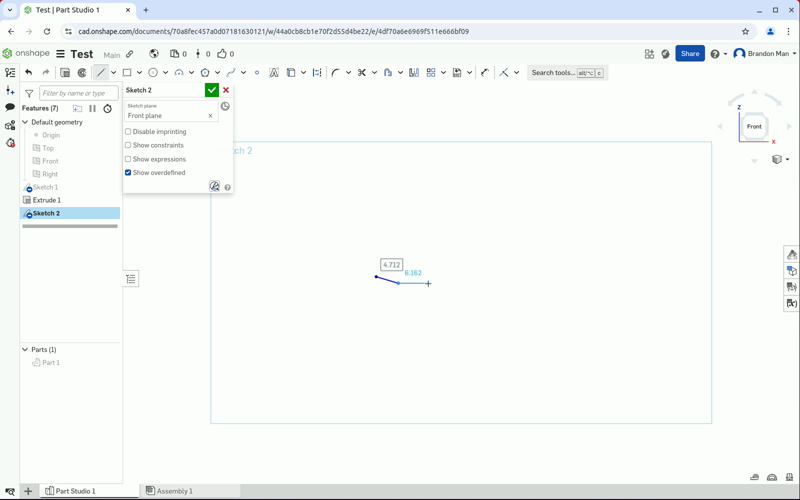
mouse_move(398, 267)
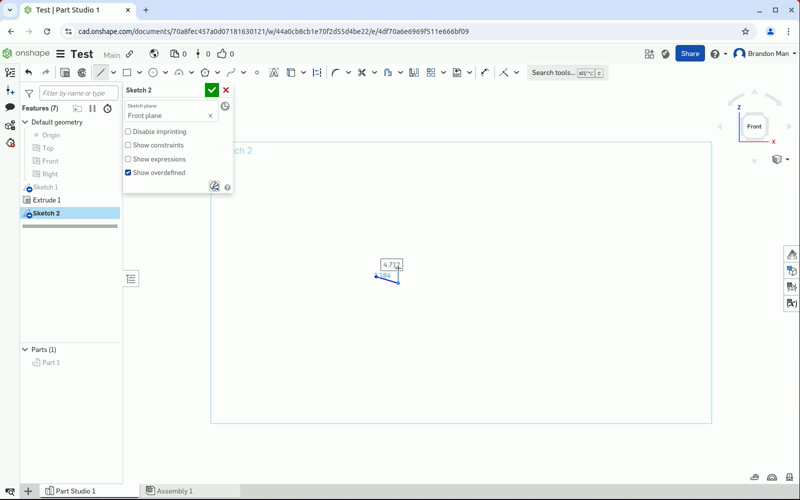
click(398, 267)
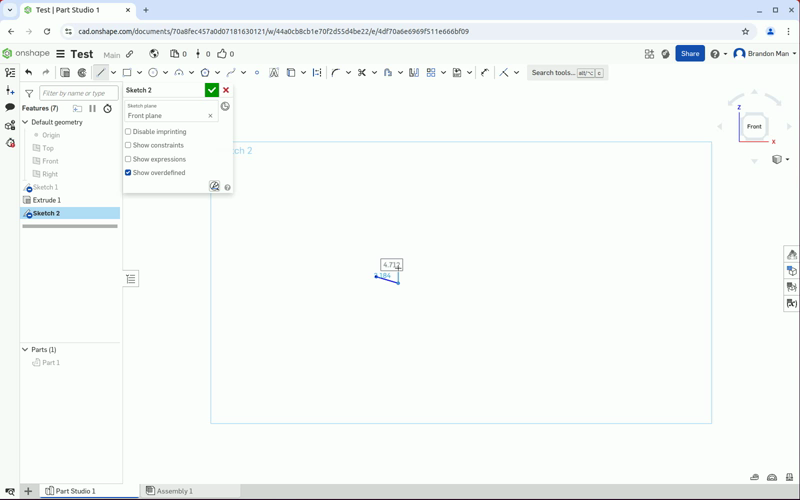
key_up(shift)
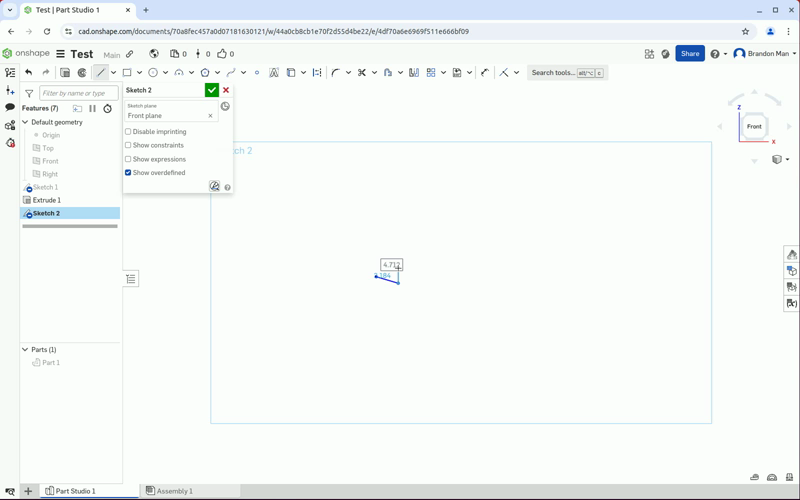
mouse_move(428, 267)
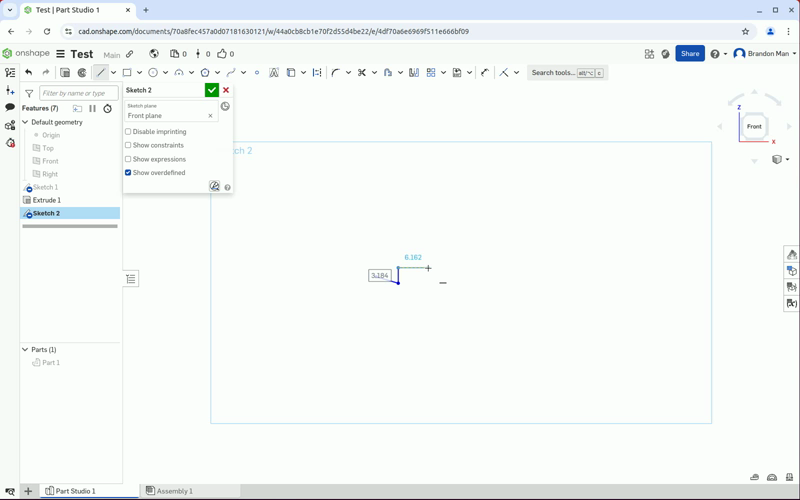
key_down(shift)
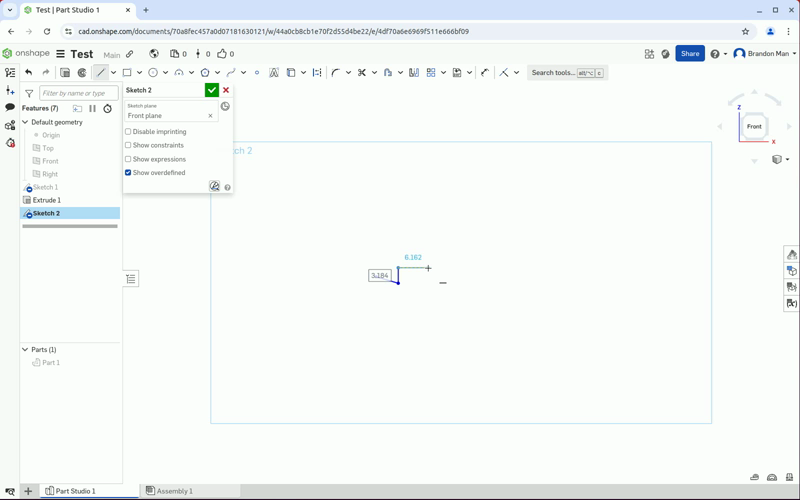
mouse_move(376, 276)
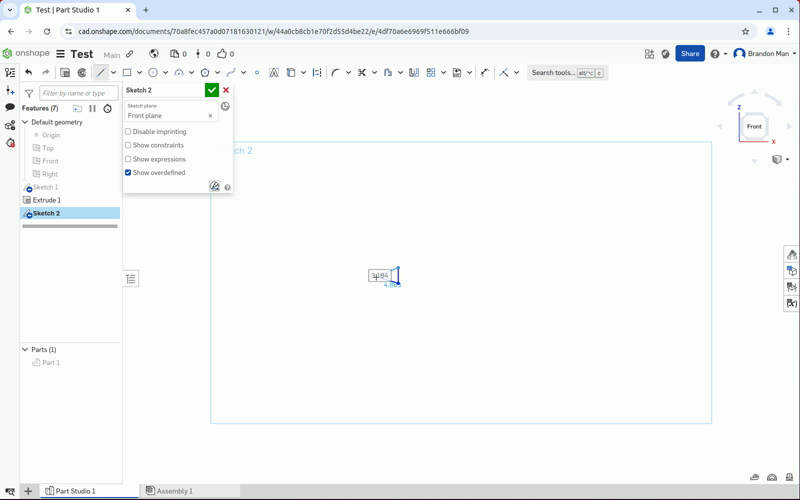
key_up(shift)
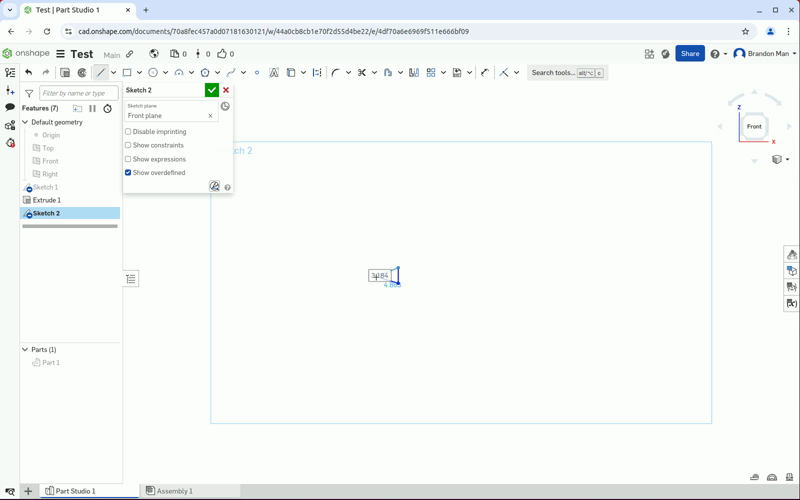
click(376, 276)
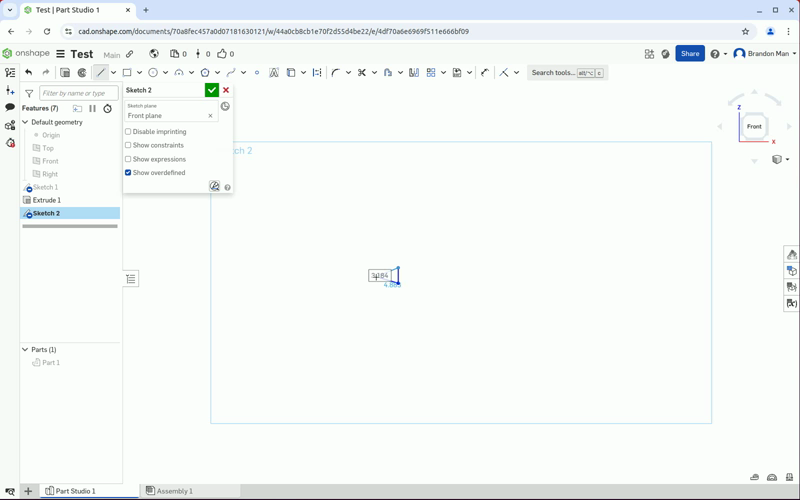
key(esc)
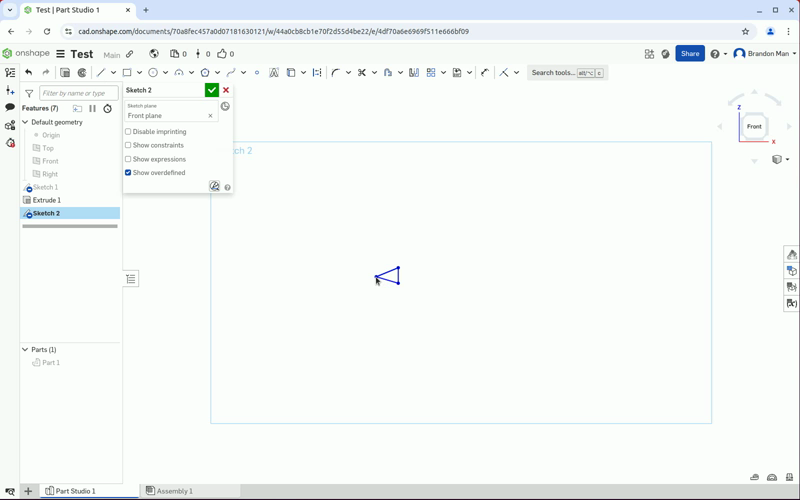
mouse_move(397, 270)
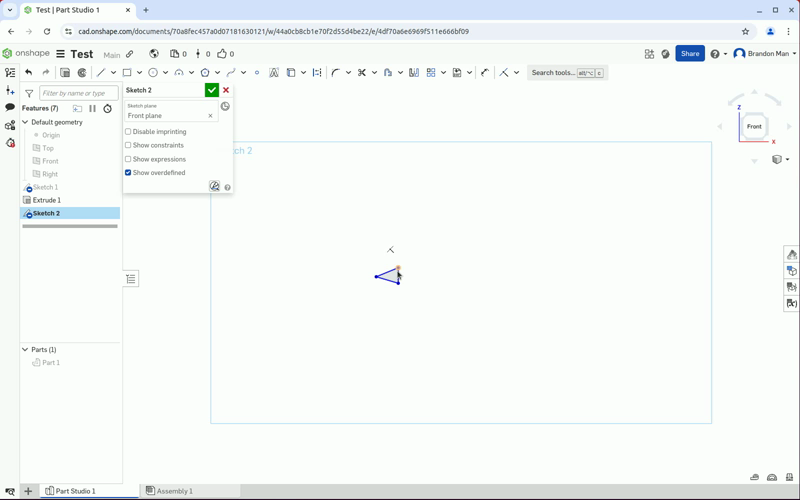
scroll(6)
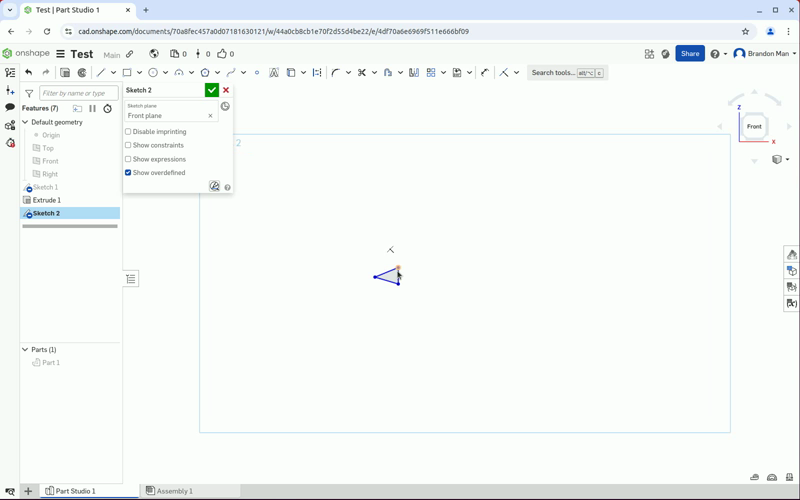
scroll(6)
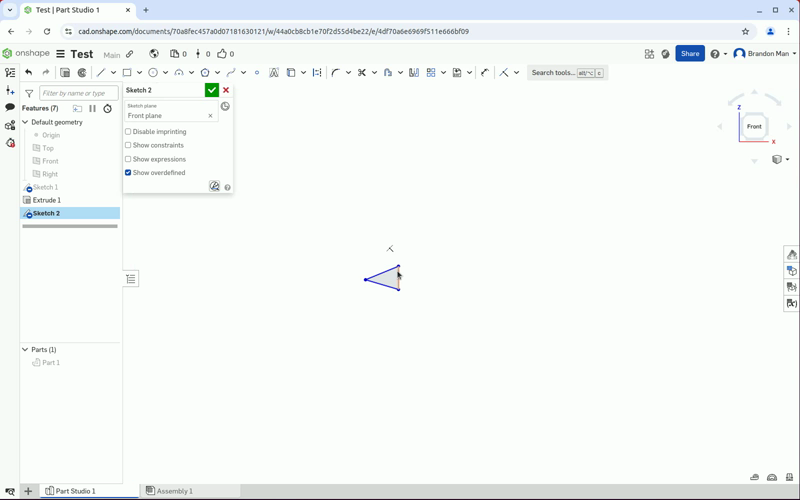
scroll(6)
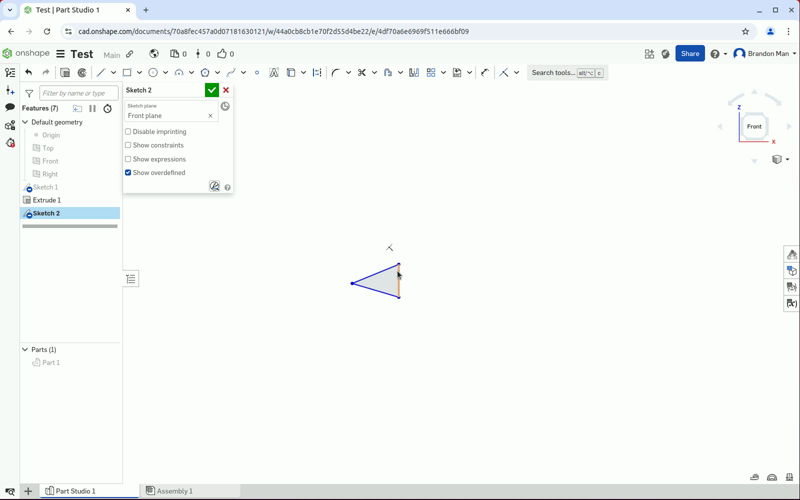
scroll(6)
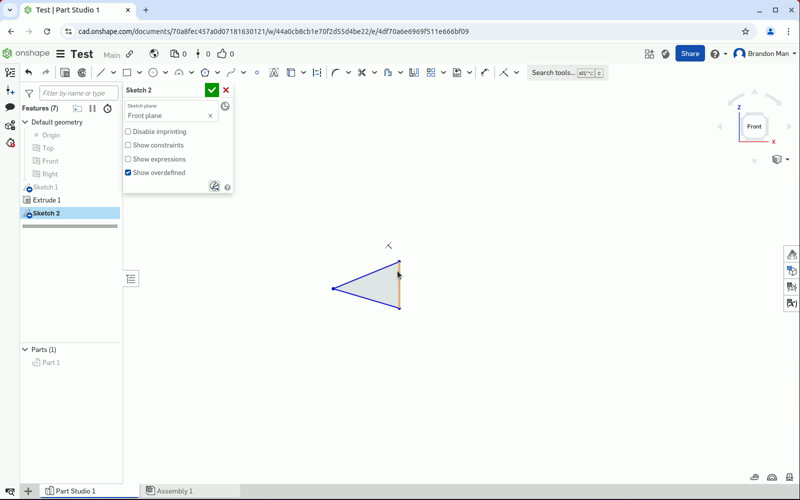
scroll(6)
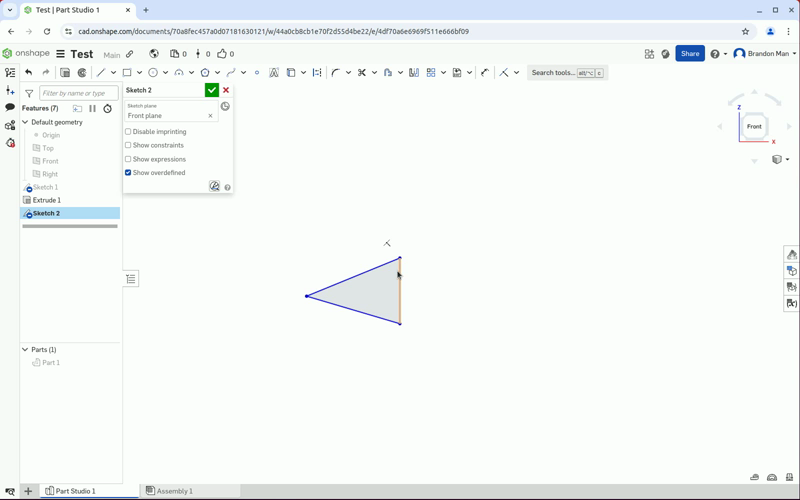
scroll(6)
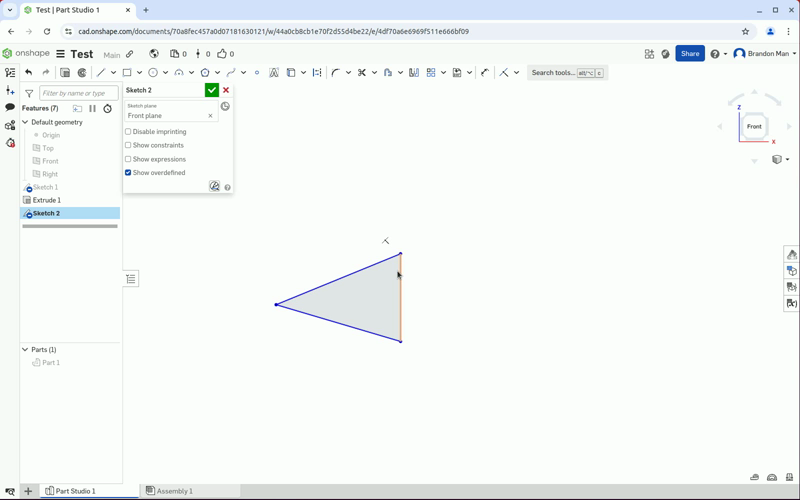
scroll(6)
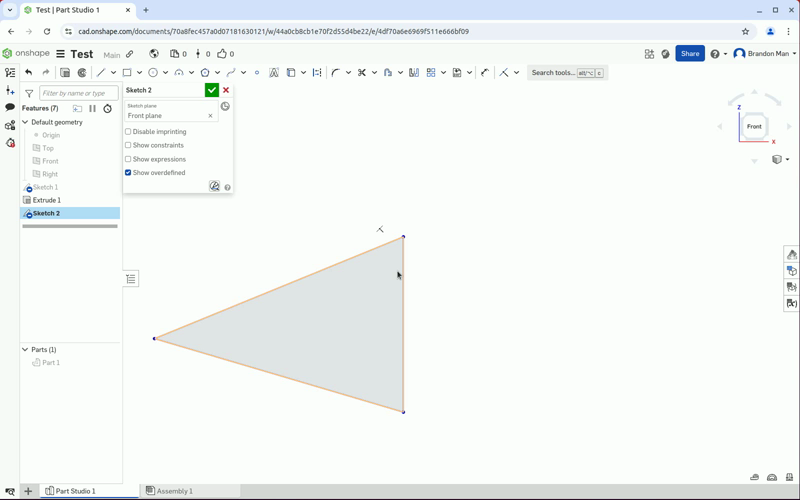
click(397, 270)
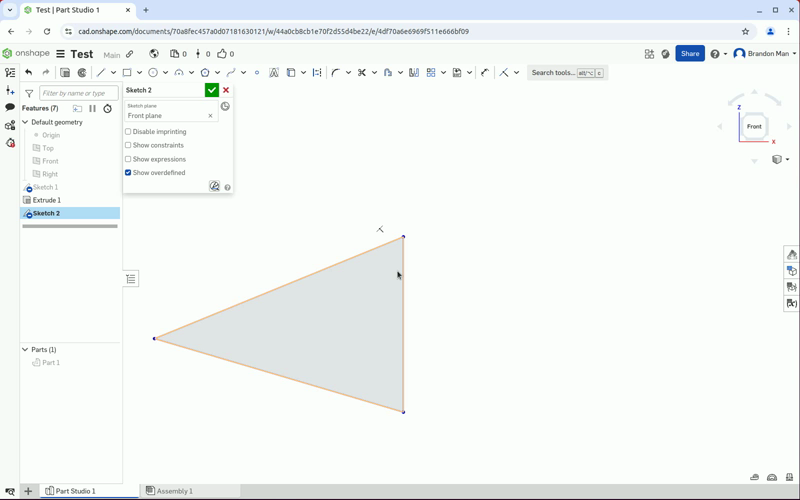
scroll(-6)
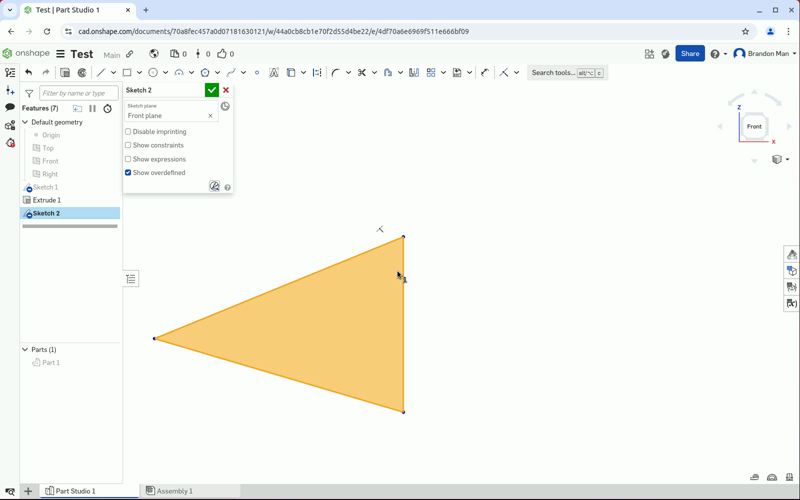
scroll(-6)
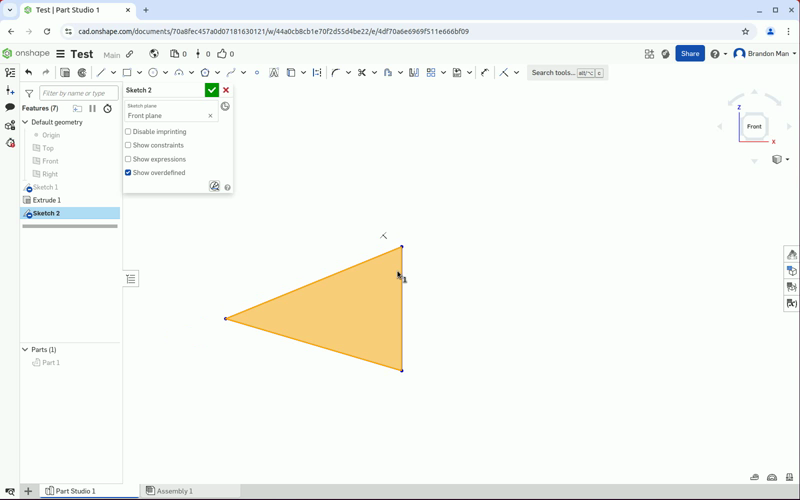
scroll(-6)
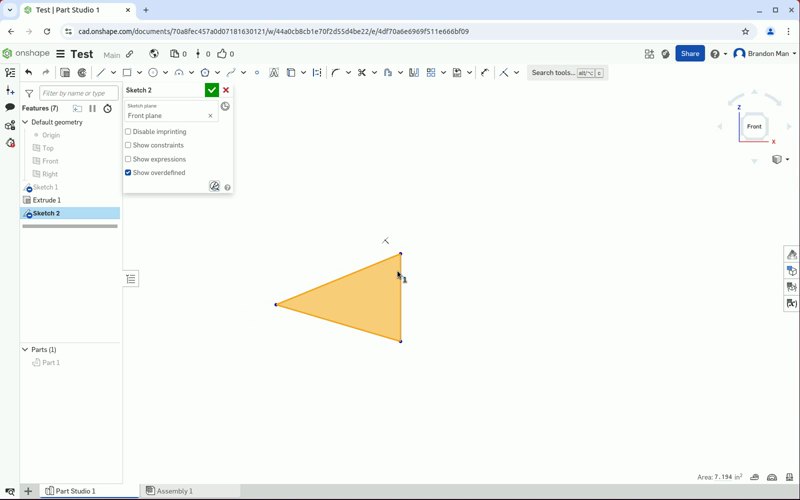
scroll(-6)
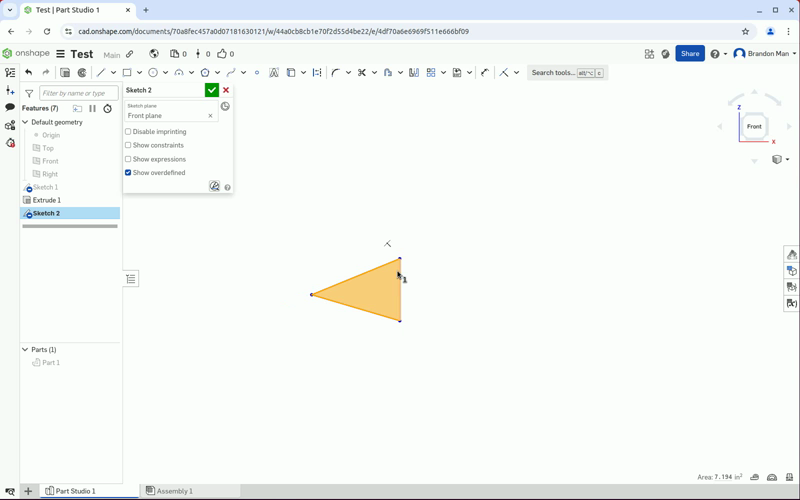
scroll(-6)
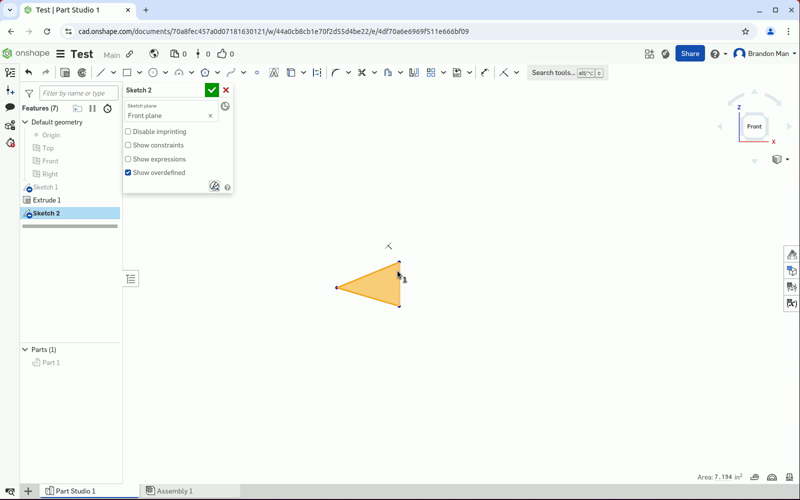
scroll(-6)
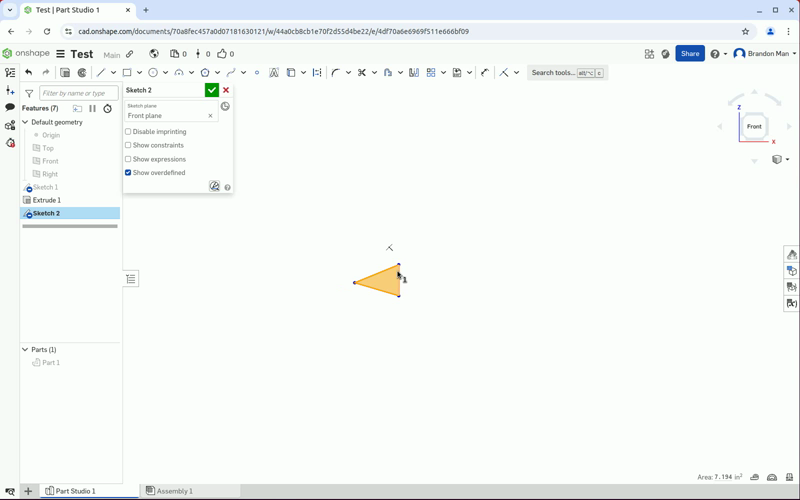
scroll(-6)
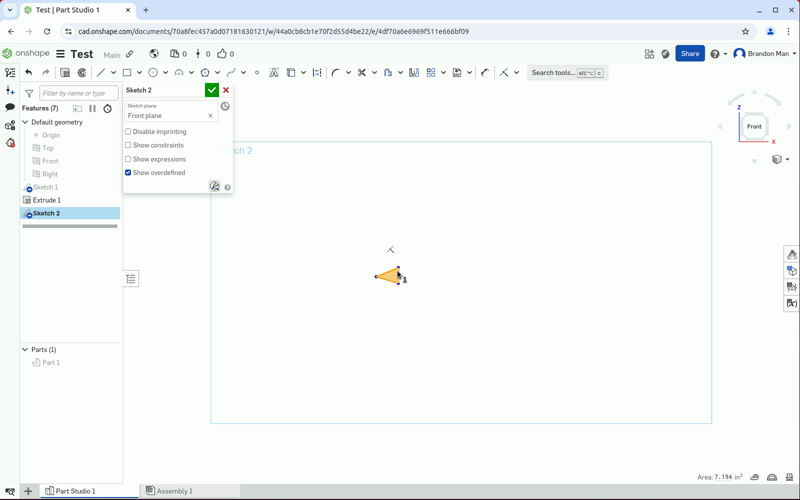
mouse_move(73, 352)
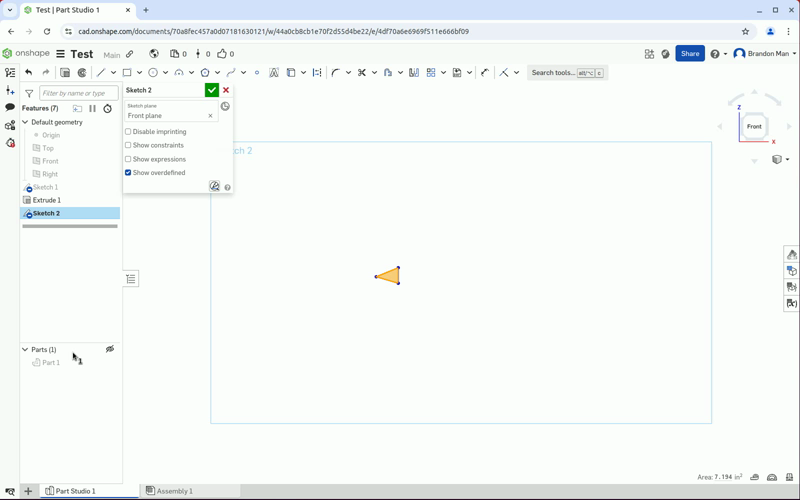
key(shift+y)
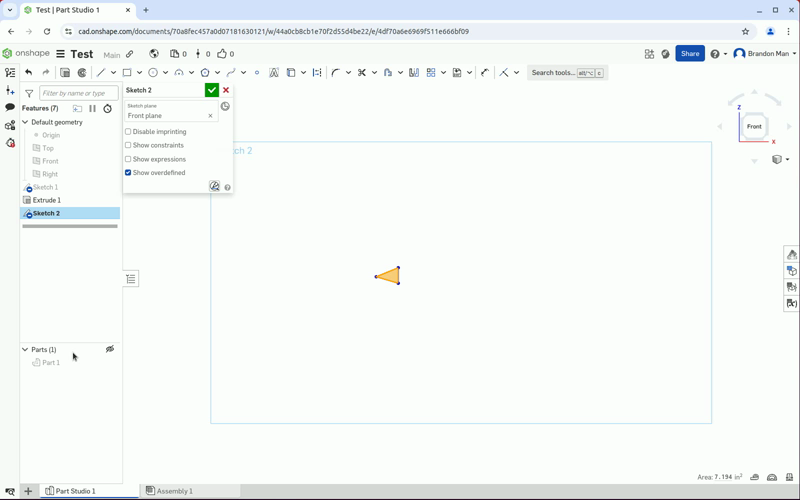
key(shift+e)
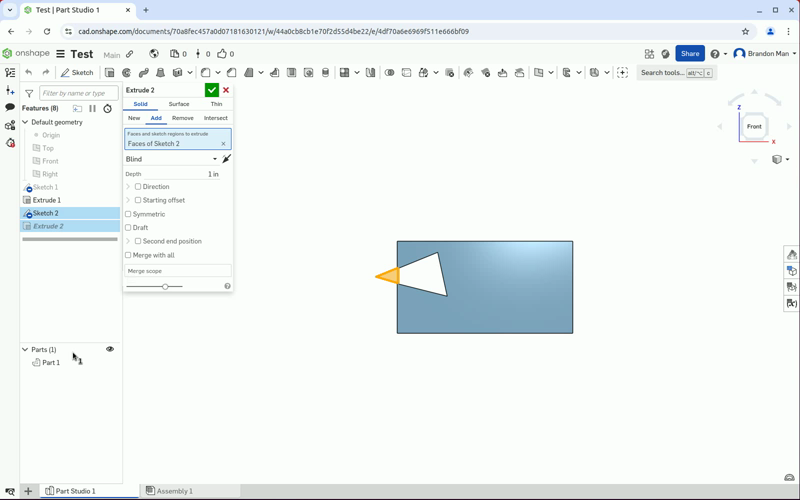
mouse_move(143, 106)
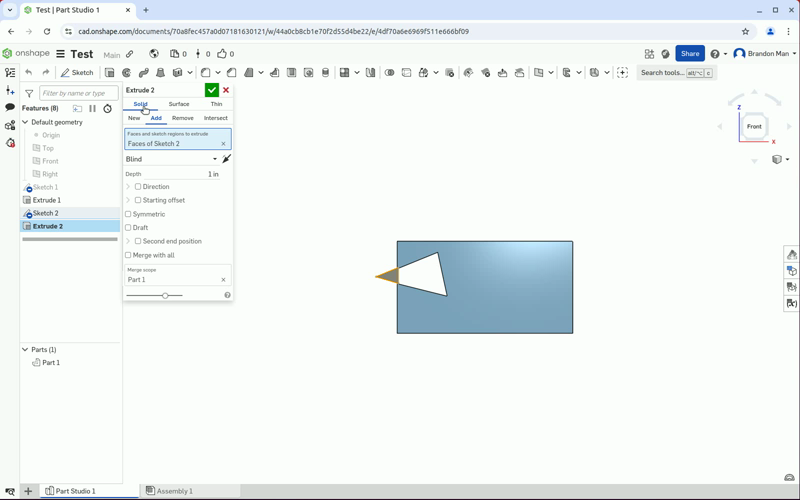
click(143, 106)
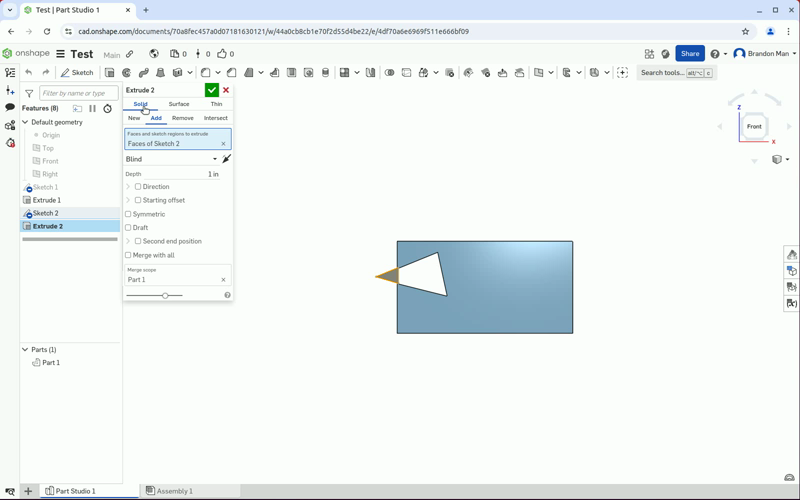
mouse_move(137, 120)
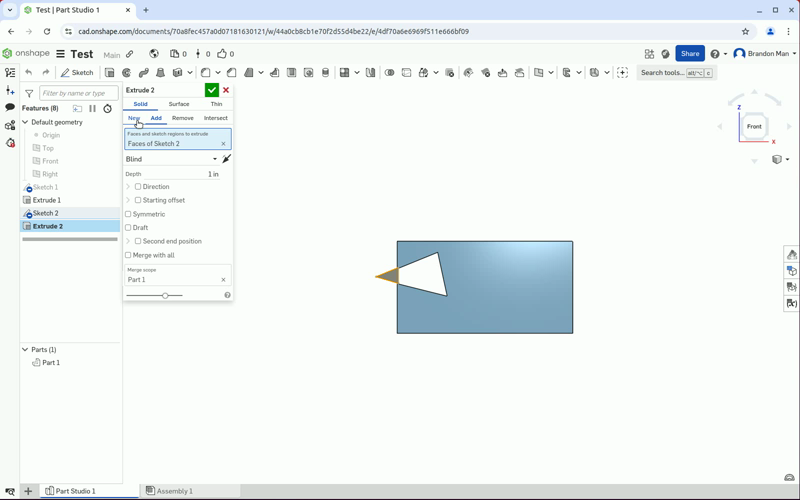
click(137, 120)
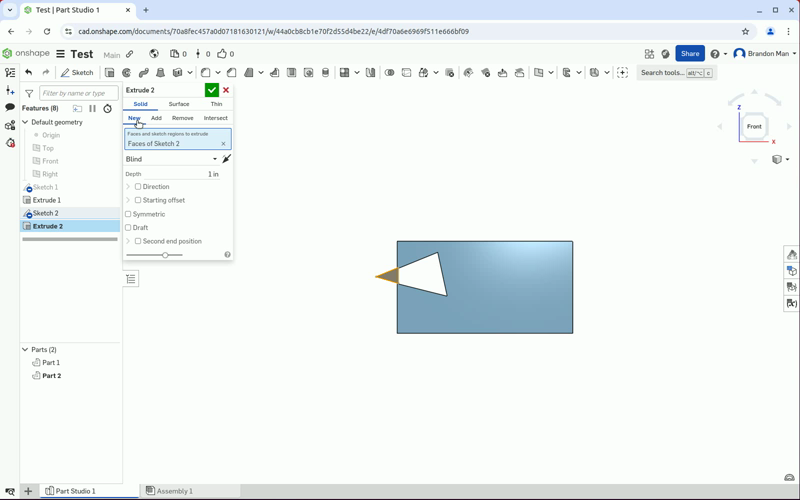
key(tab, 4)
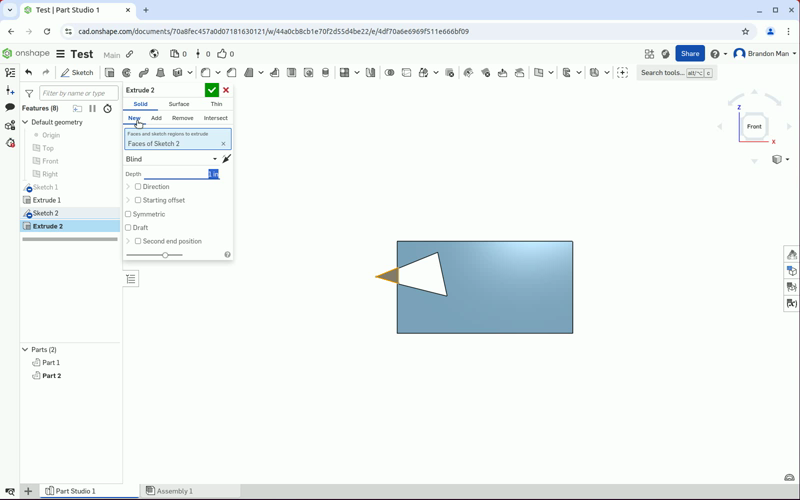
text(3.37)
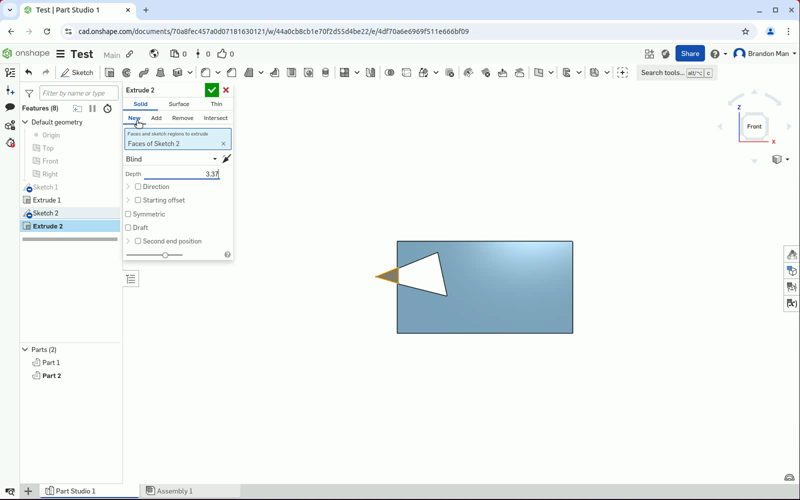
key(enter)
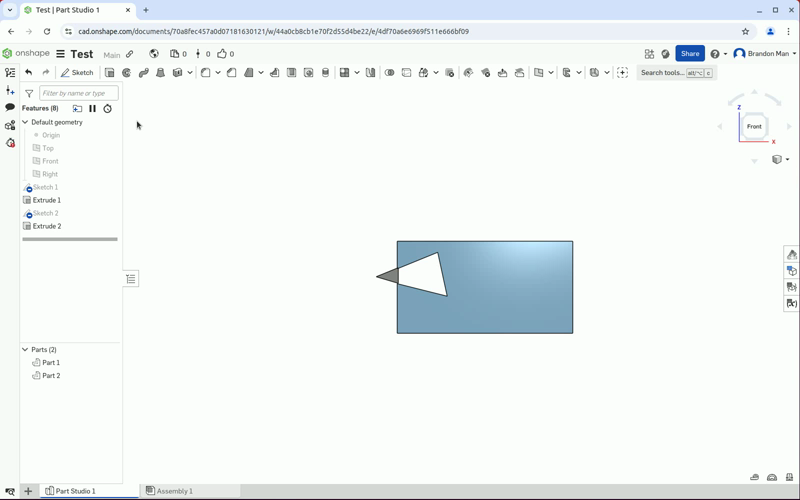
key(shift+h)
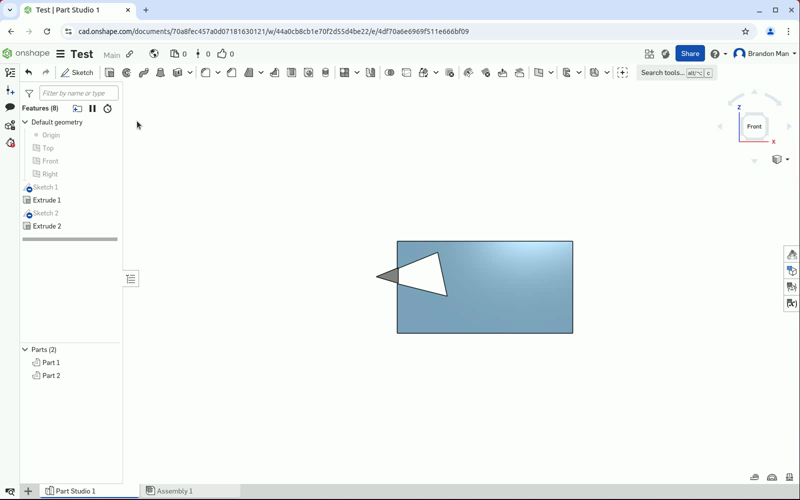
key(shift+h)
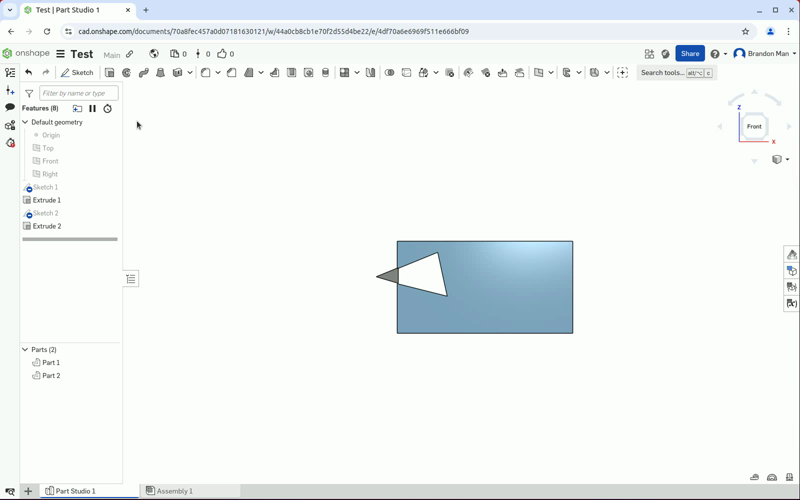
mouse_move(73, 189)
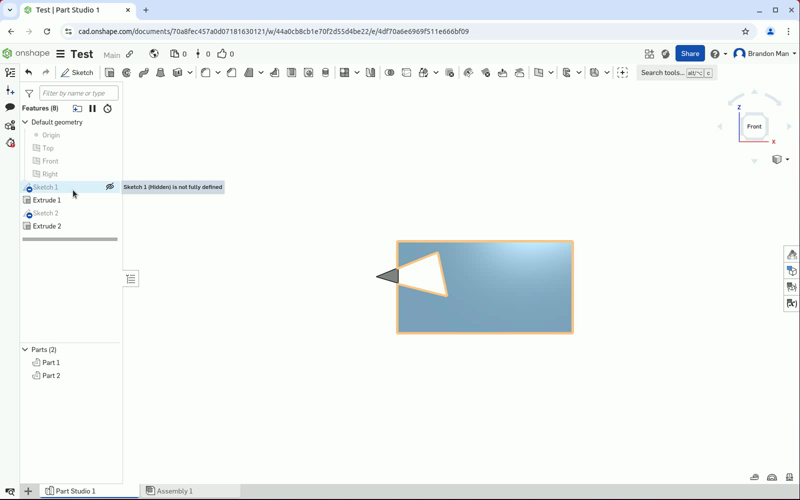
click(73, 189)
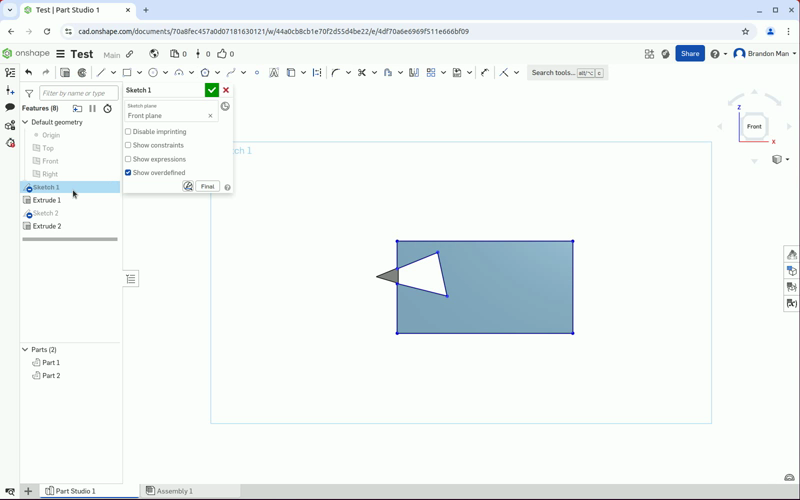
mouse_move(229, 92)
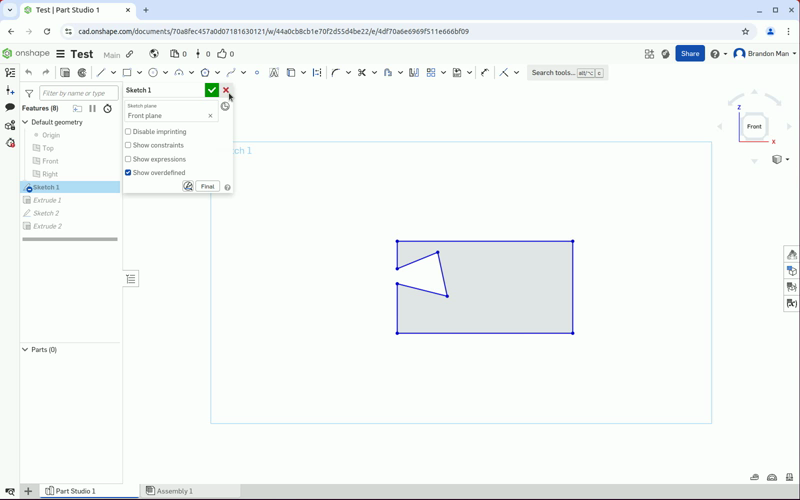
click(229, 92)
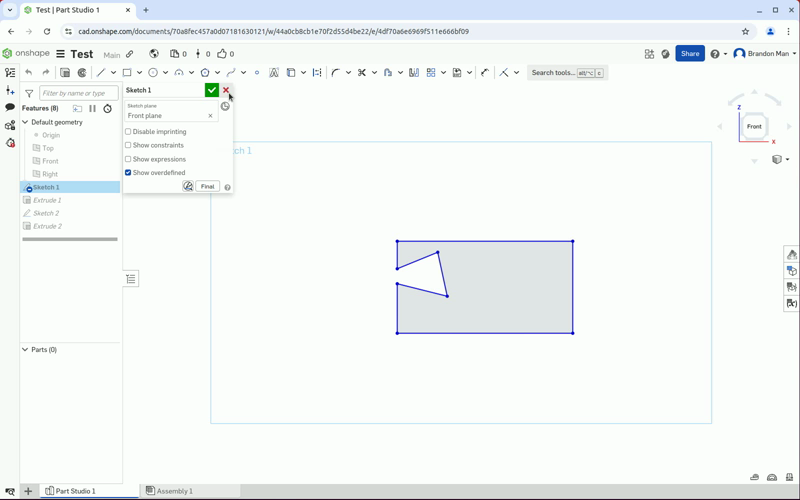
key(shift+s)
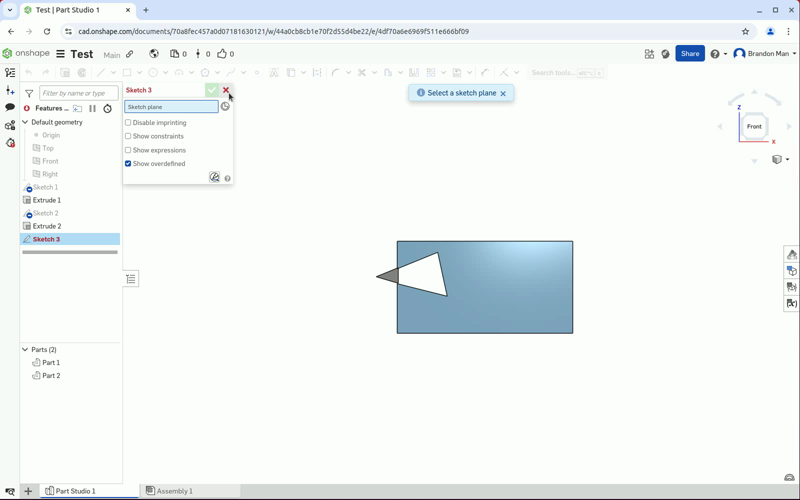
mouse_move(73, 163)
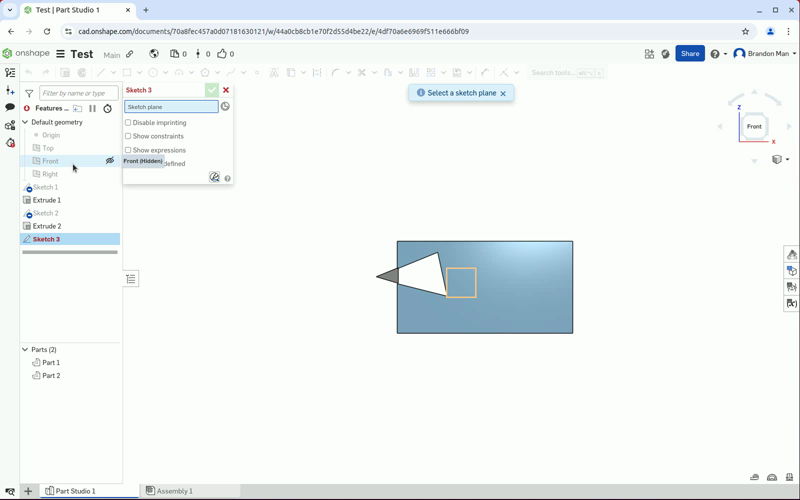
click(73, 163)
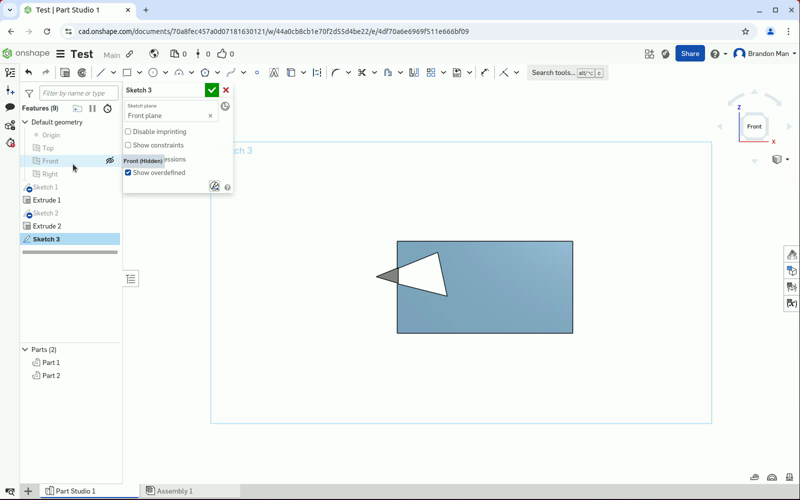
mouse_move(73, 352)
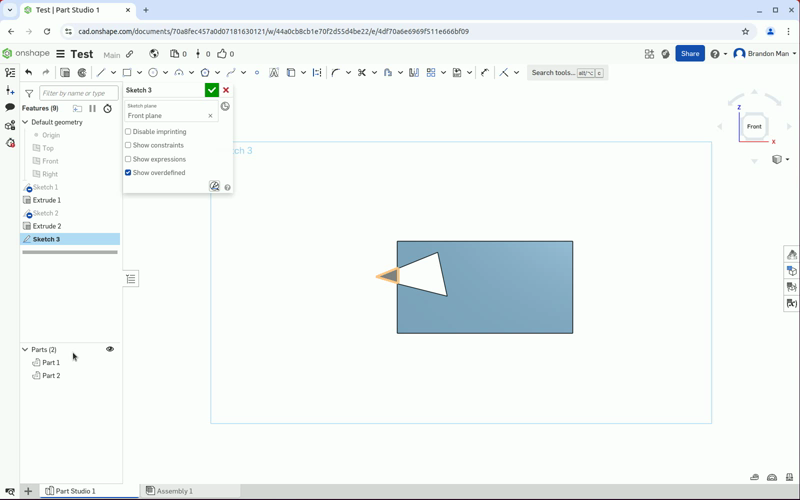
key(y)
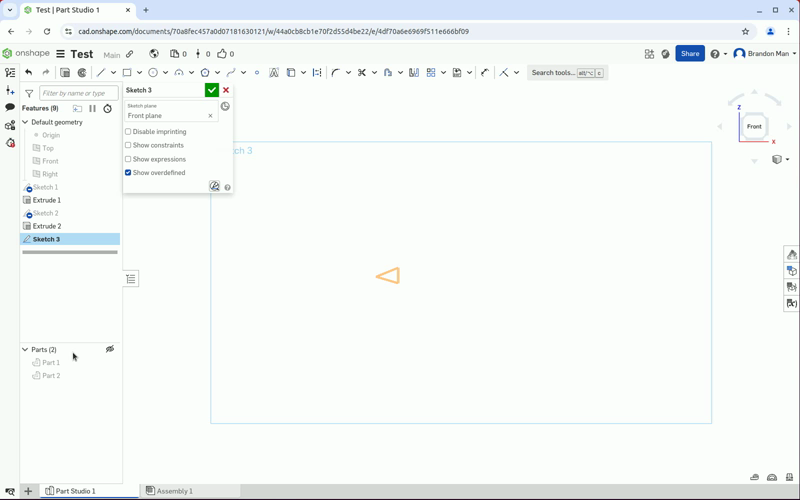
key(l)
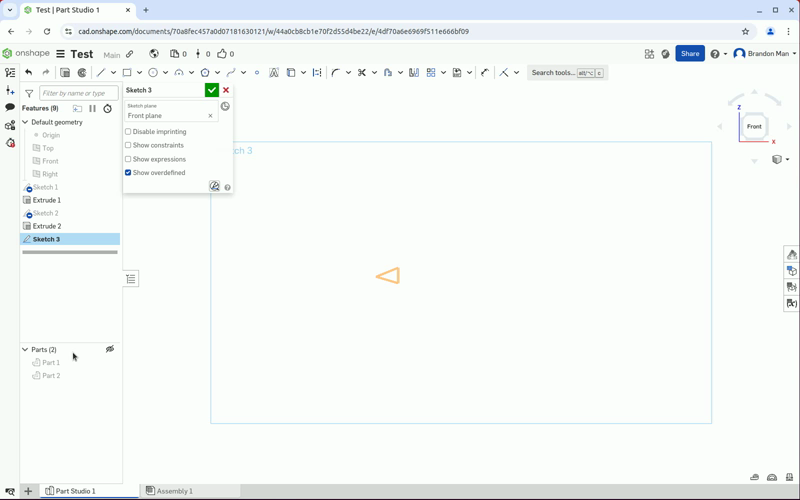
key_down(shift)
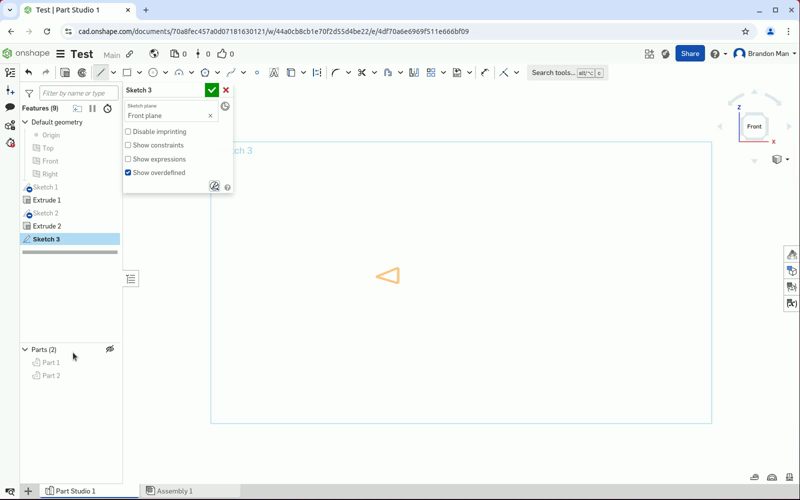
mouse_move(397, 282)
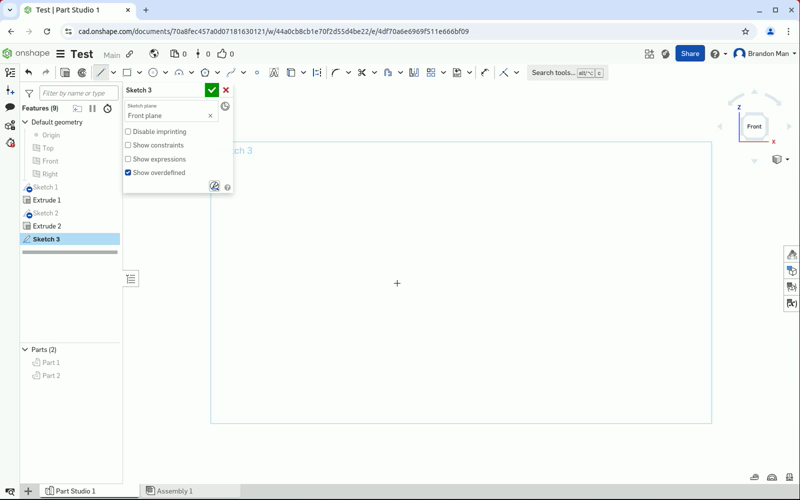
click(397, 282)
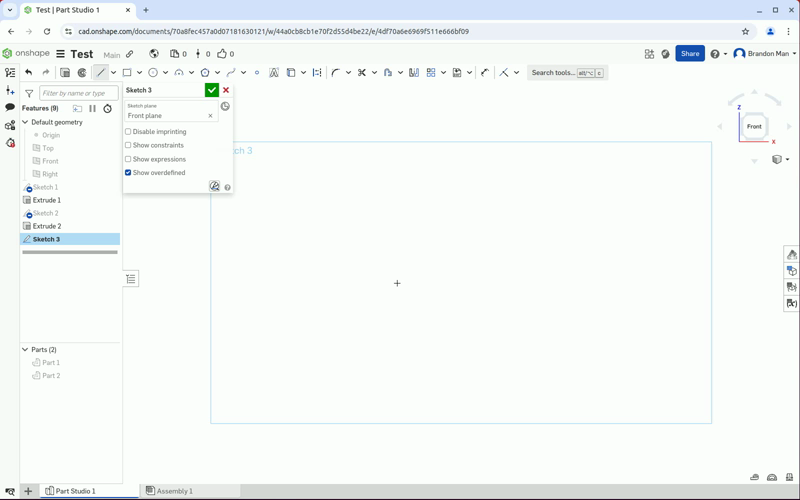
key_up(shift)
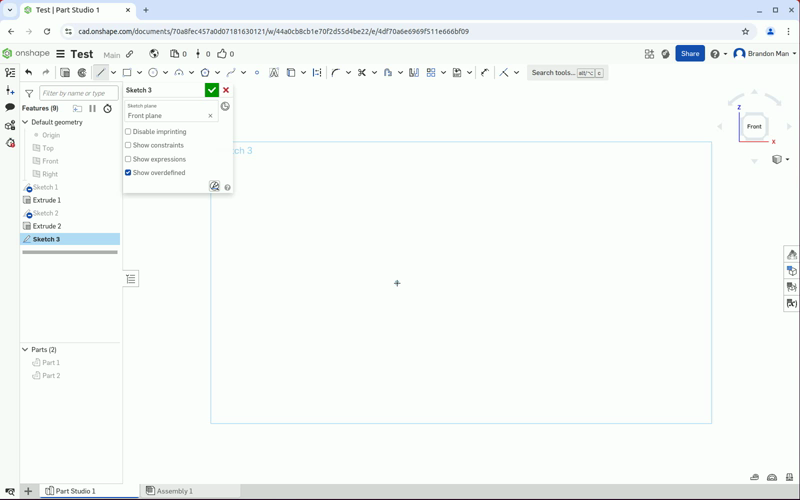
key_down(shift)
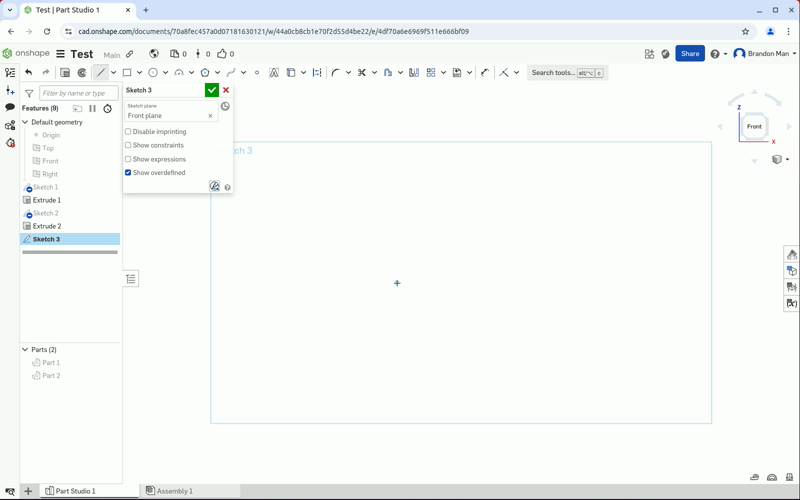
mouse_move(427, 282)
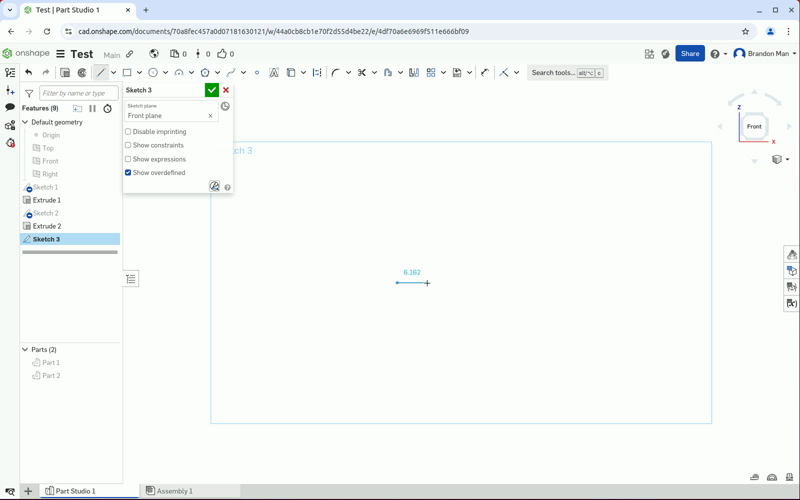
mouse_move(448, 297)
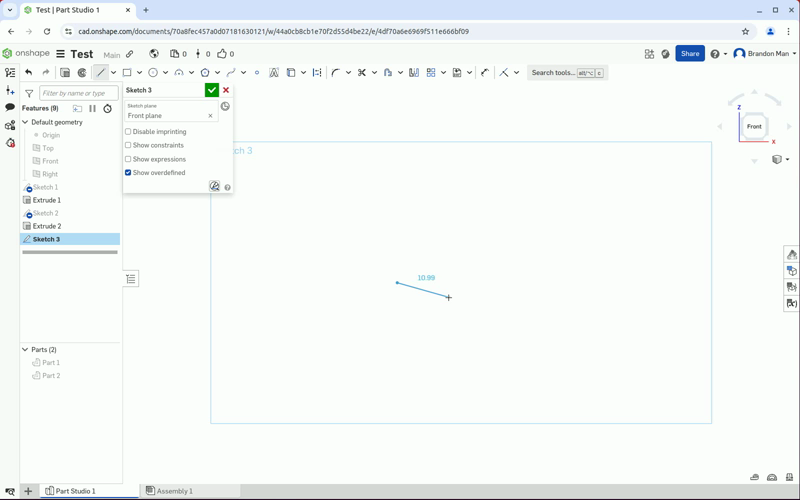
click(448, 297)
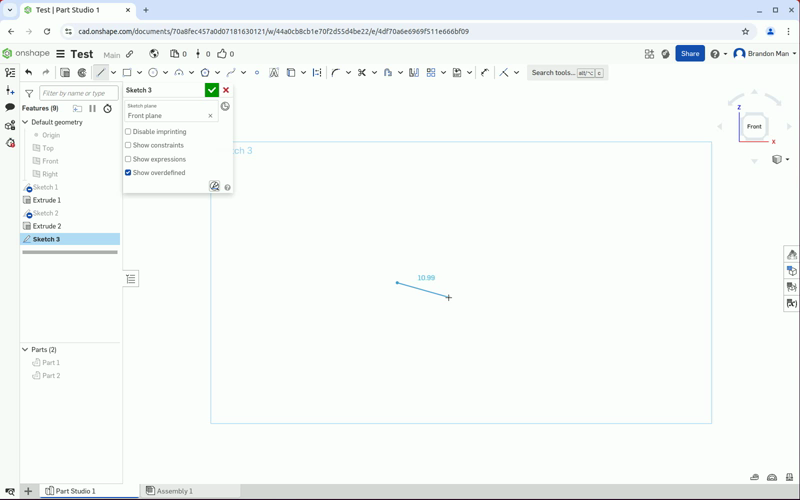
key_up(shift)
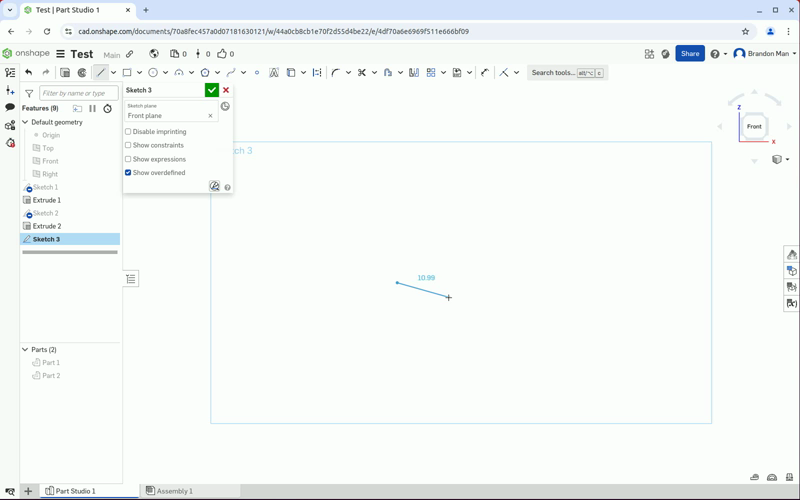
key_down(shift)
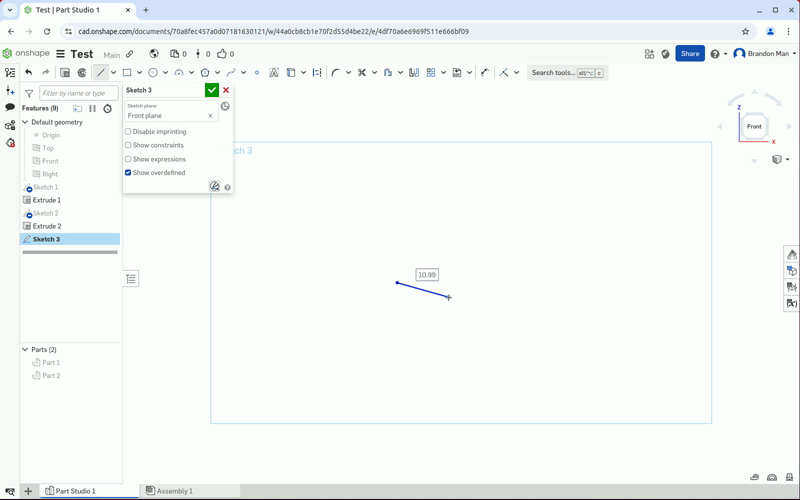
mouse_move(478, 297)
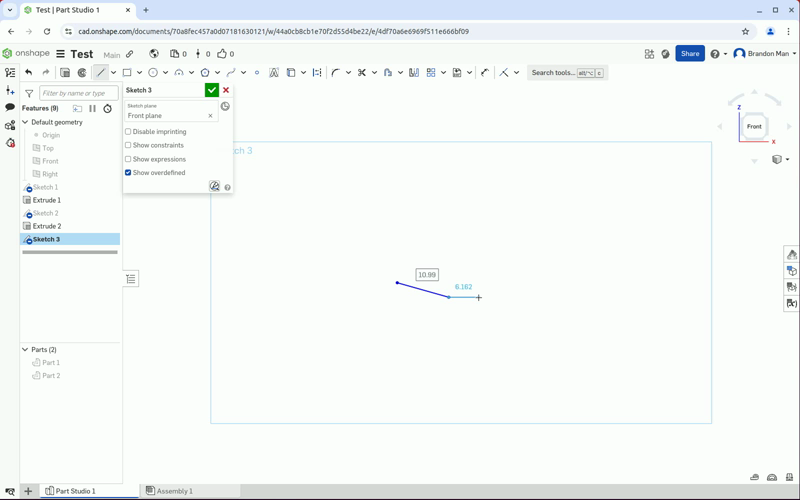
mouse_move(438, 250)
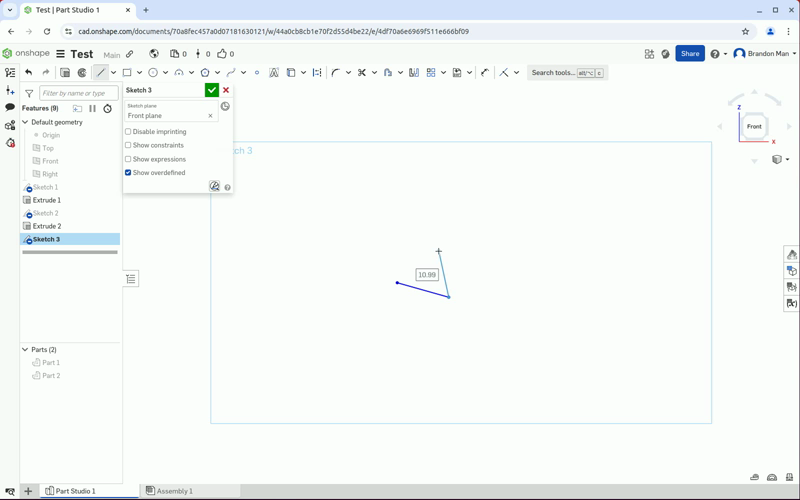
click(438, 250)
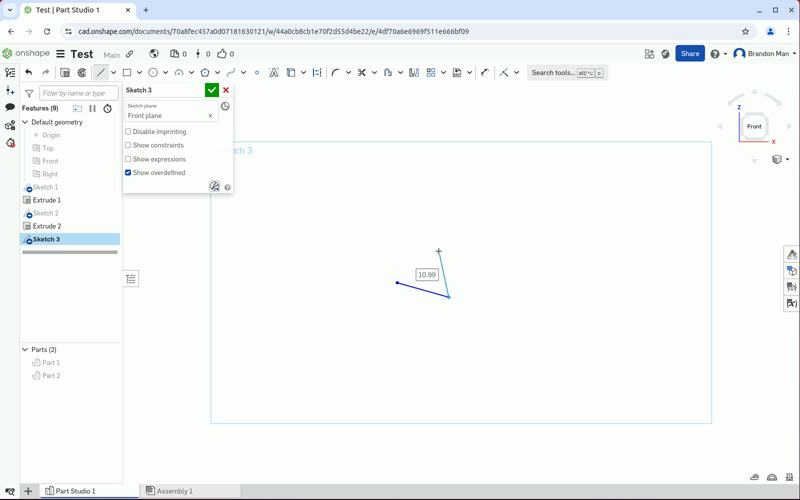
key_up(shift)
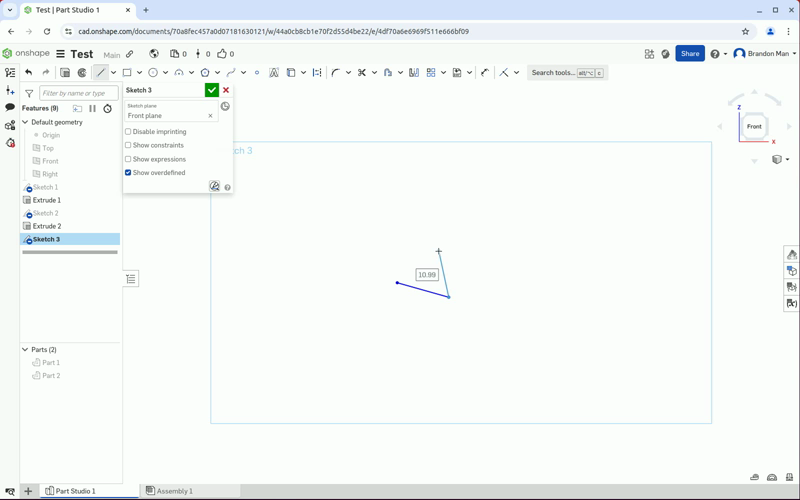
key_down(shift)
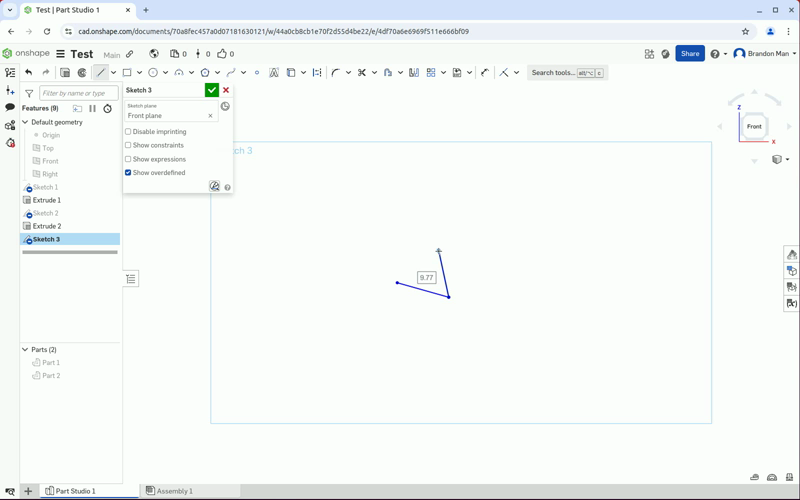
mouse_move(468, 250)
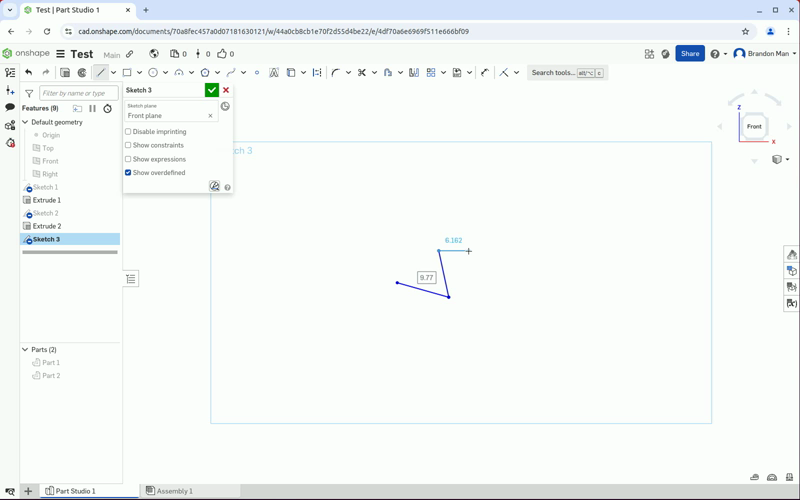
mouse_move(397, 267)
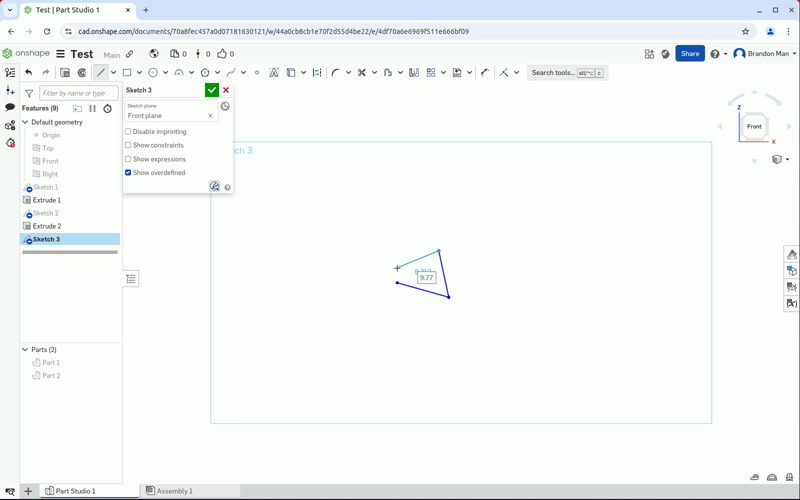
click(397, 267)
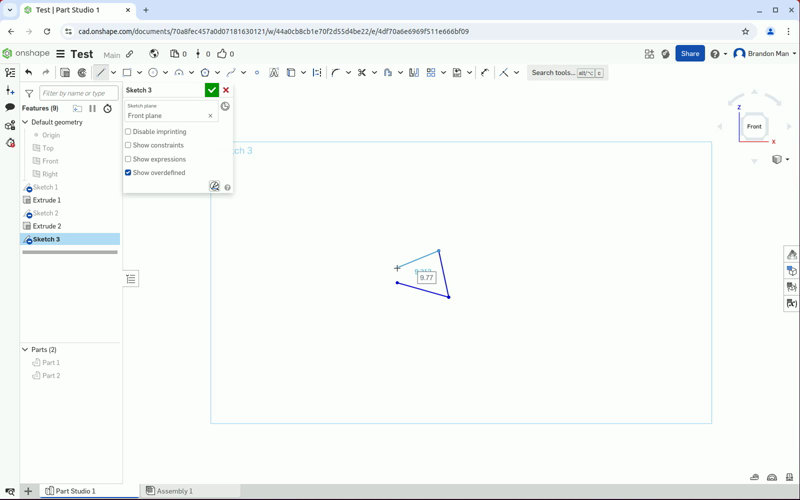
key_up(shift)
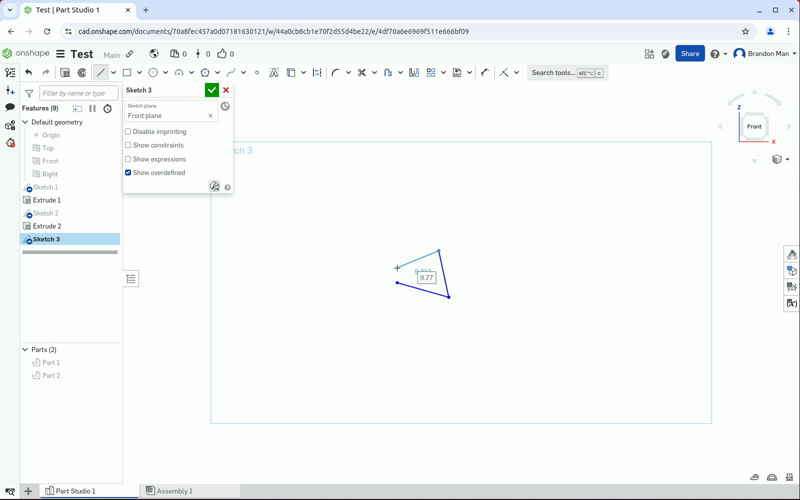
mouse_move(427, 267)
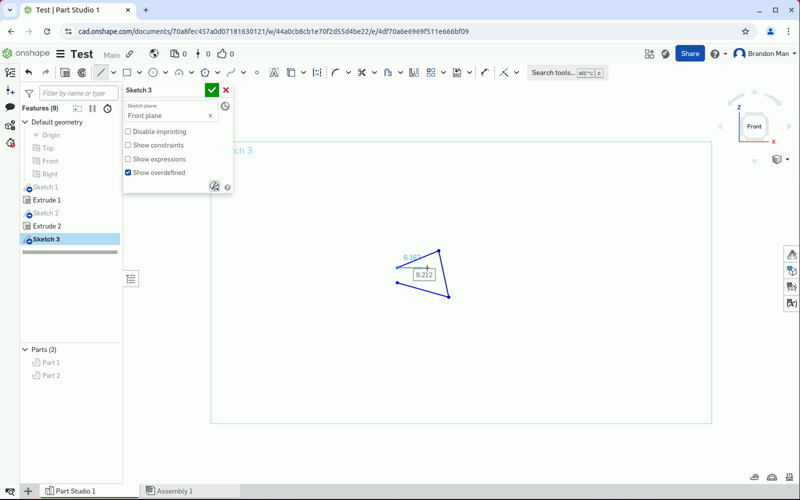
key_down(shift)
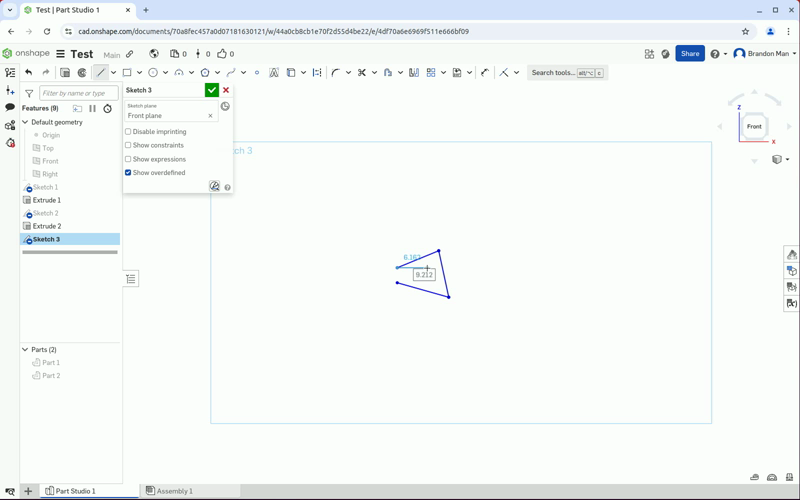
mouse_move(397, 282)
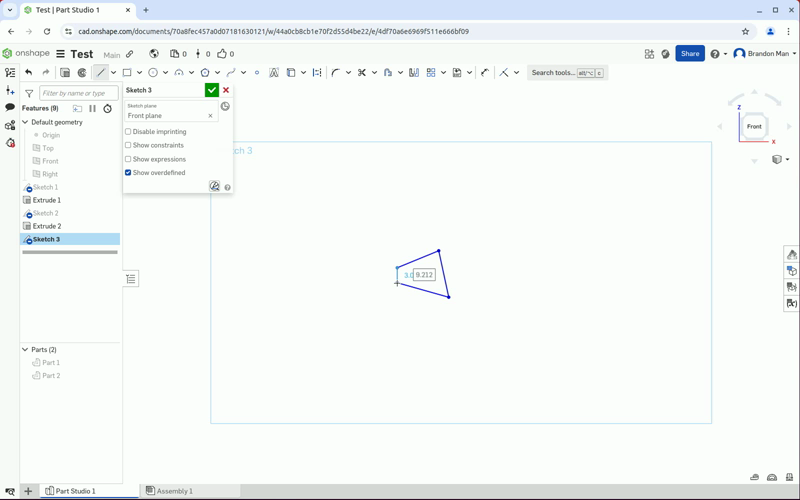
key_up(shift)
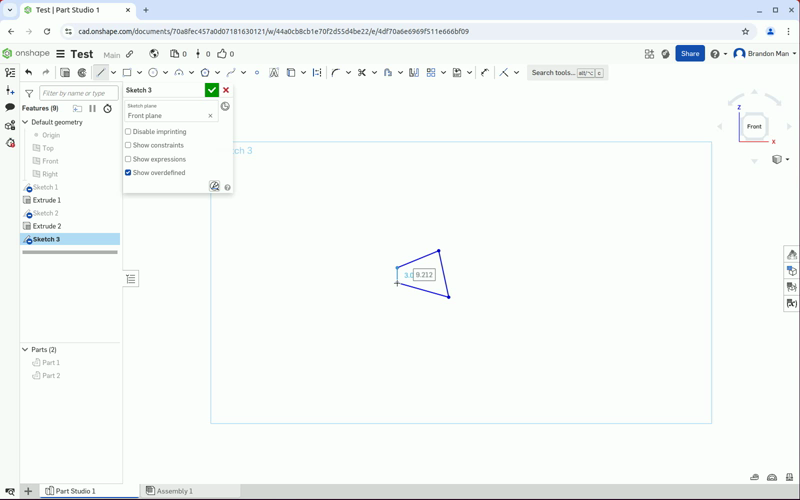
click(397, 282)
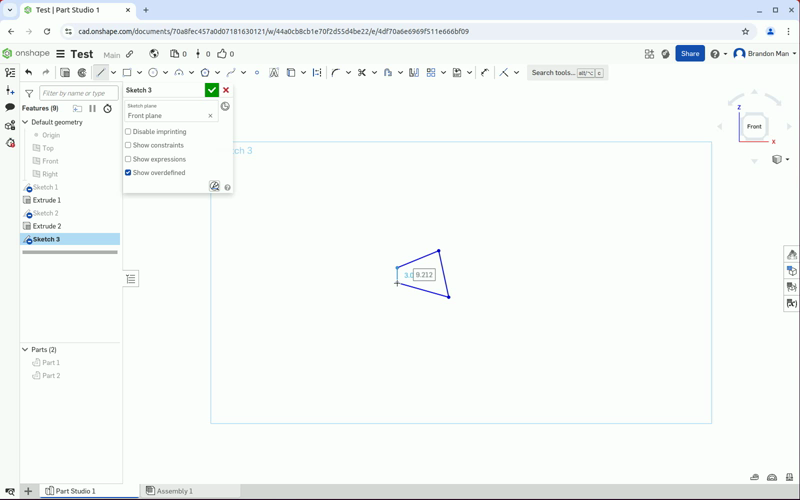
key(esc)
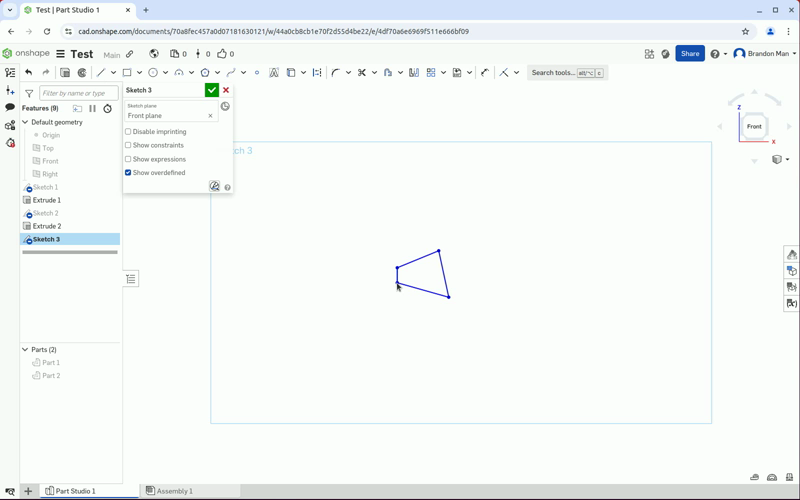
mouse_move(438, 270)
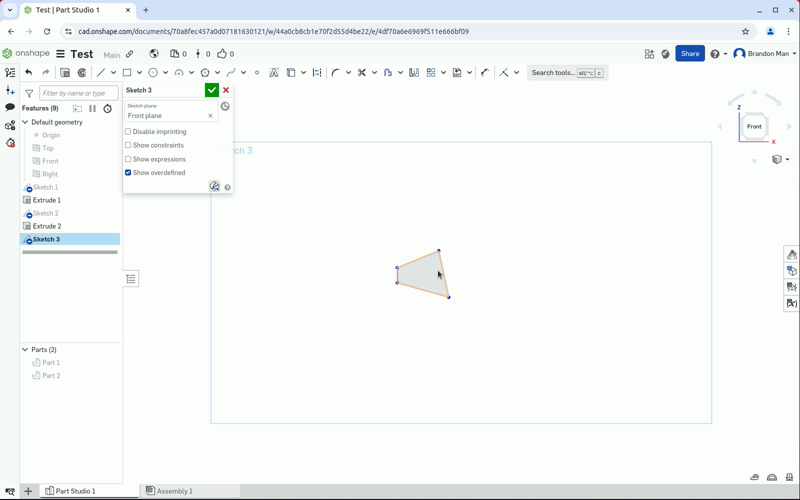
scroll(6)
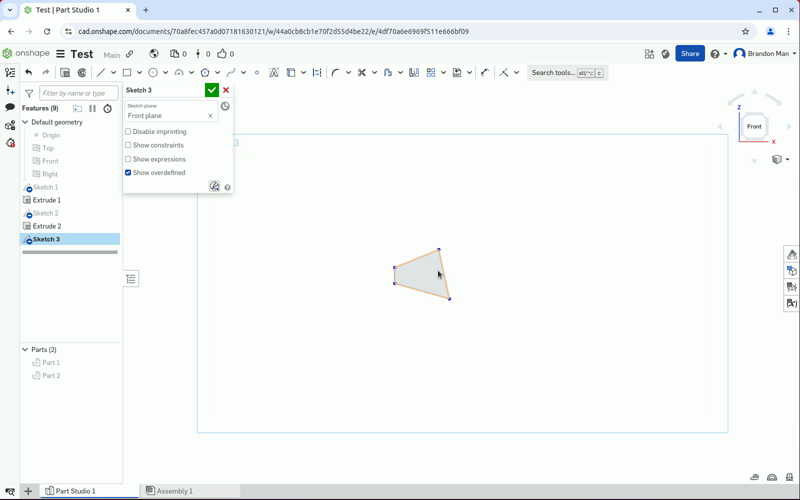
scroll(6)
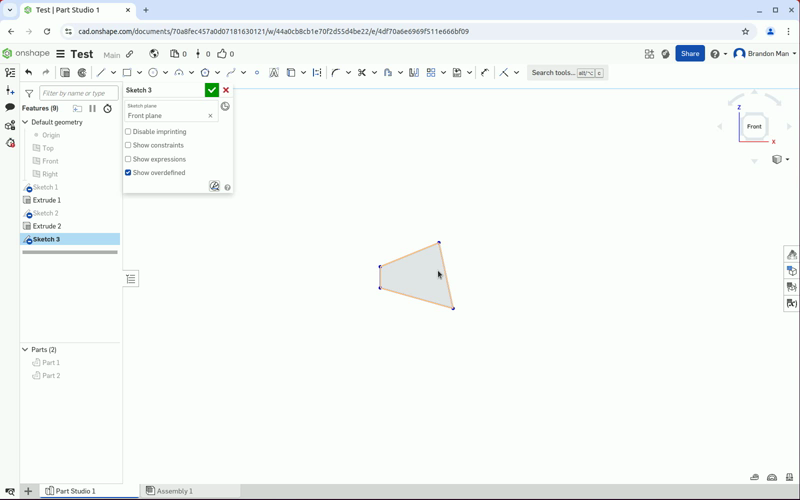
scroll(6)
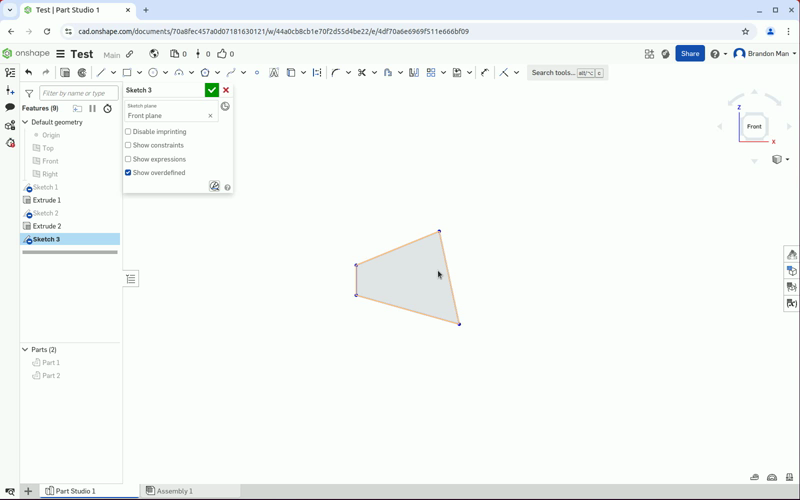
scroll(6)
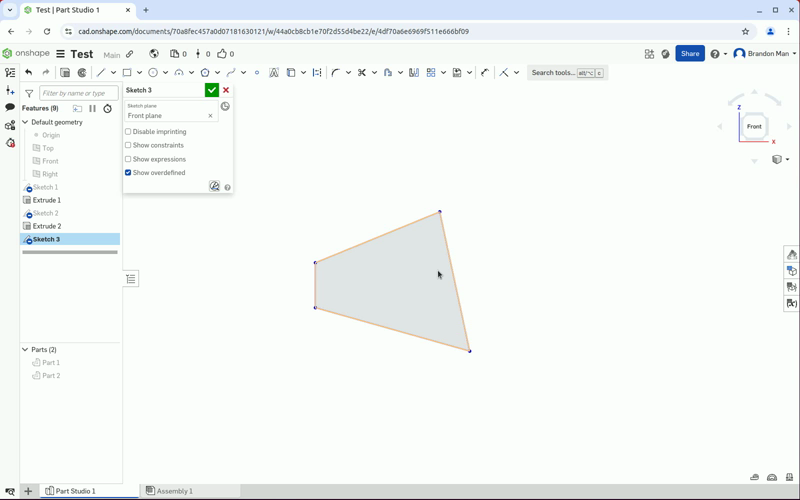
scroll(6)
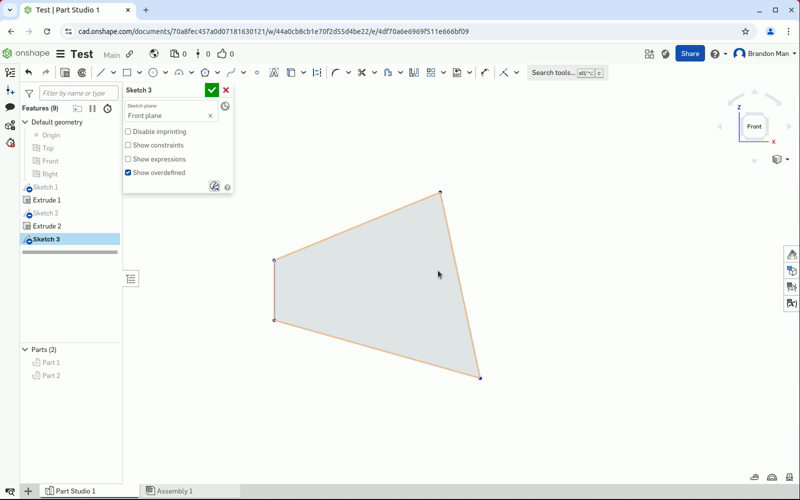
scroll(6)
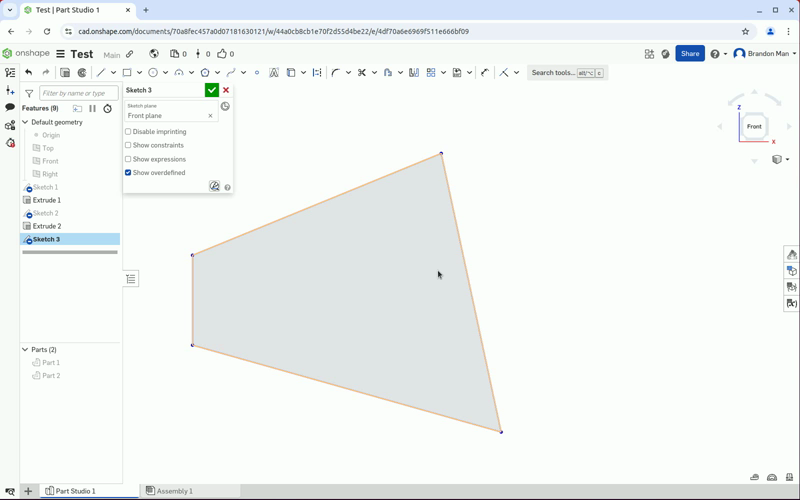
scroll(6)
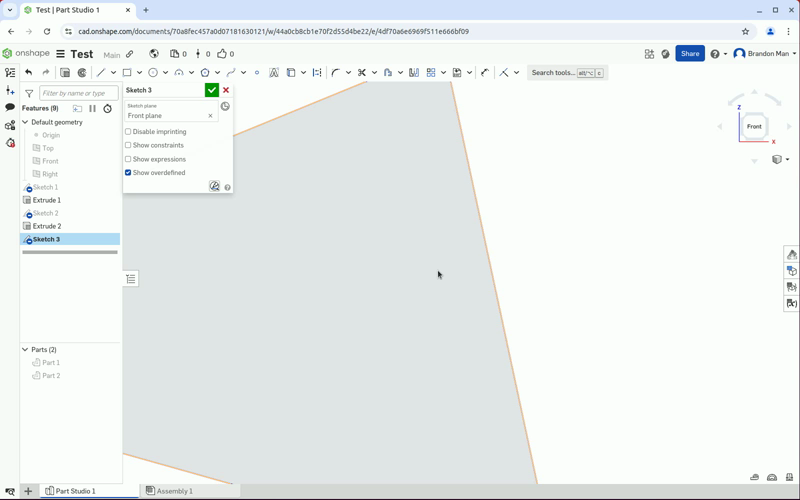
click(438, 270)
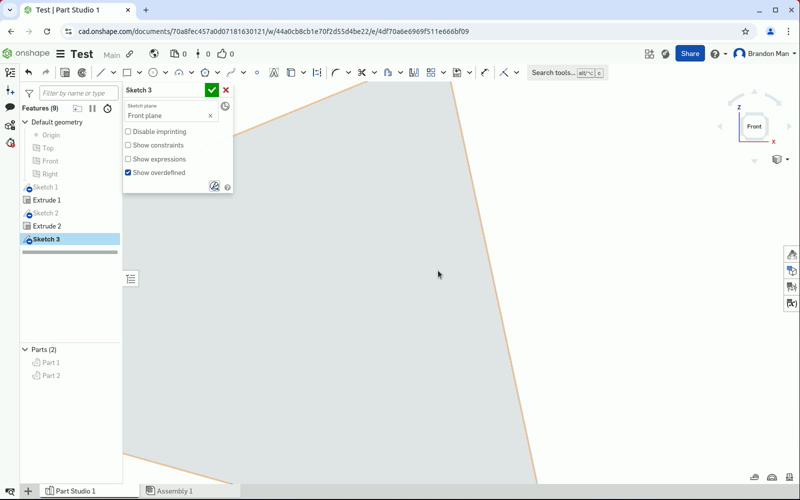
scroll(-6)
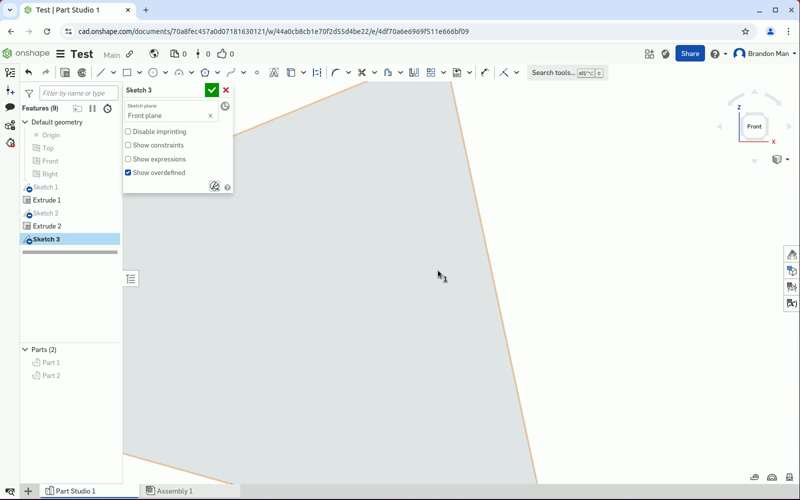
scroll(-6)
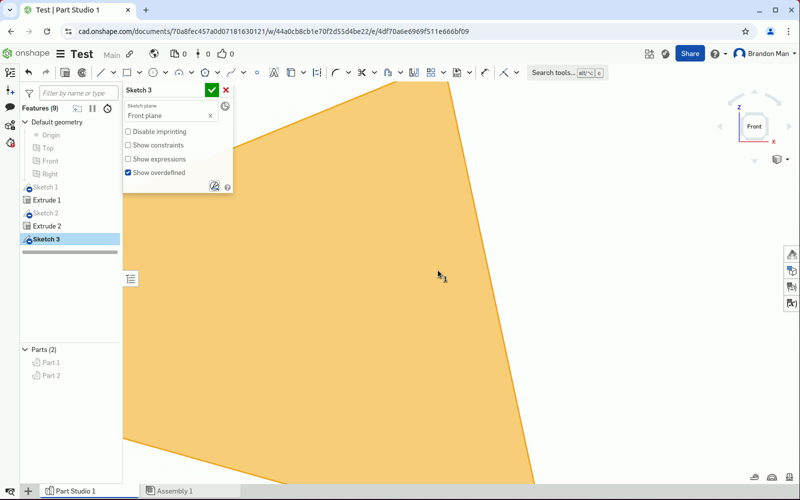
scroll(-6)
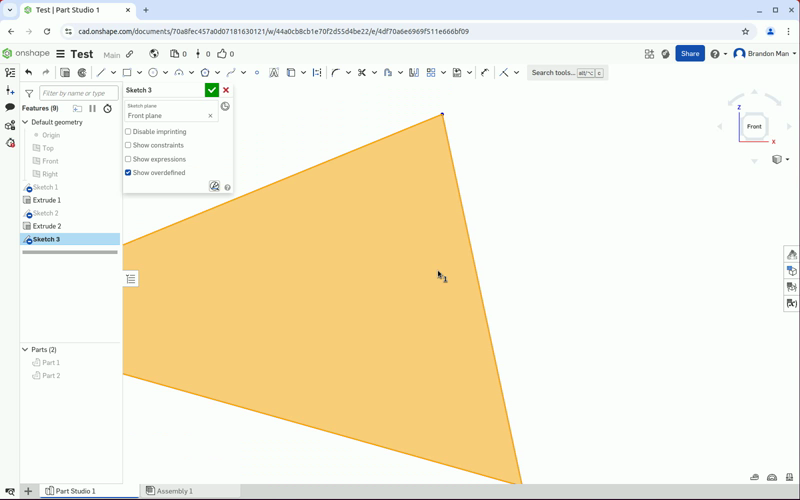
scroll(-6)
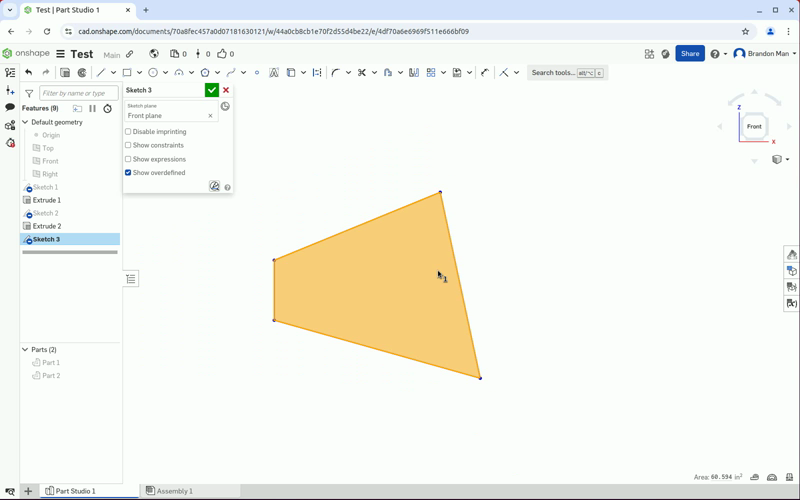
scroll(-6)
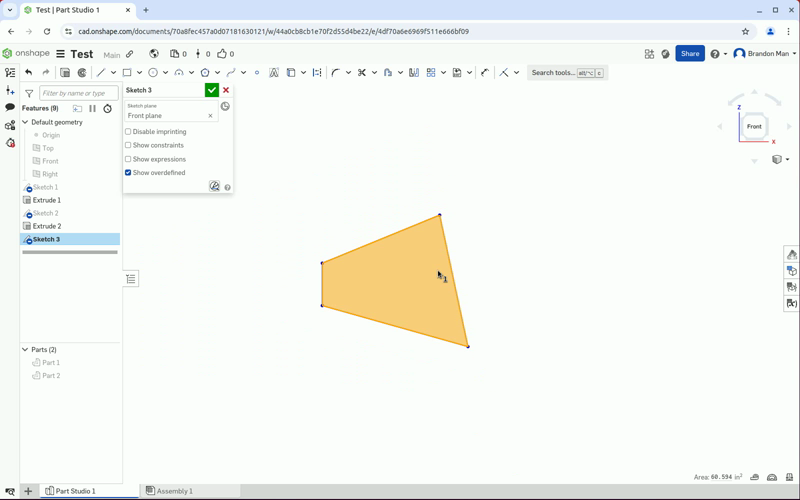
scroll(-6)
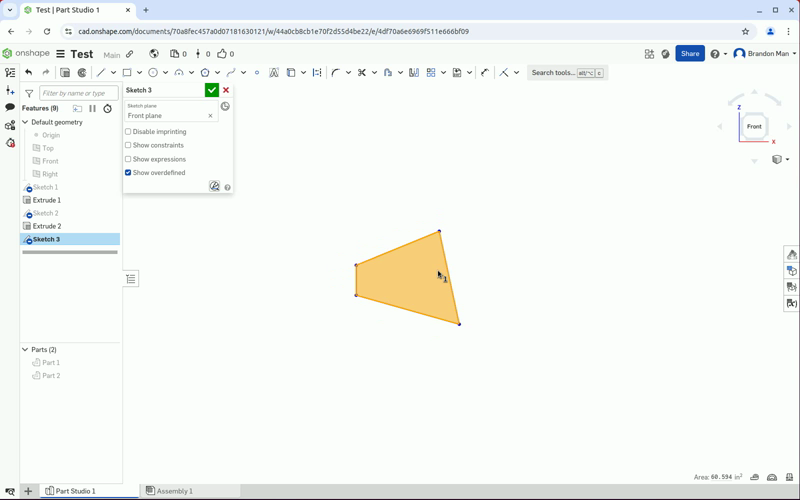
scroll(-6)
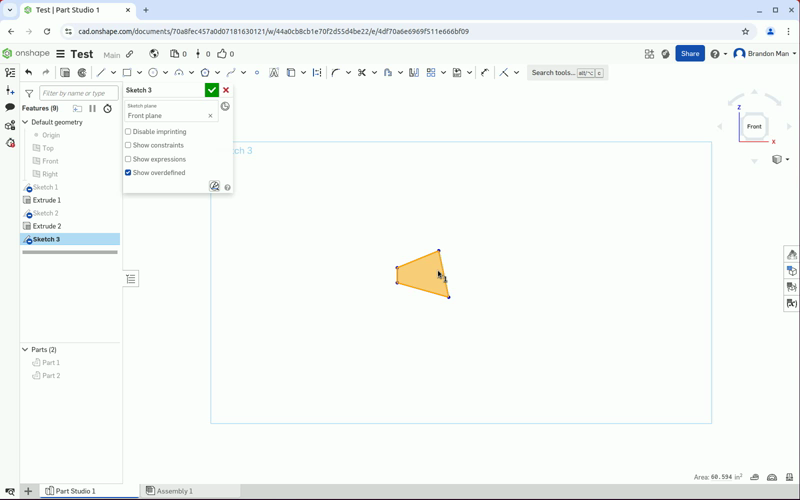
mouse_move(73, 352)
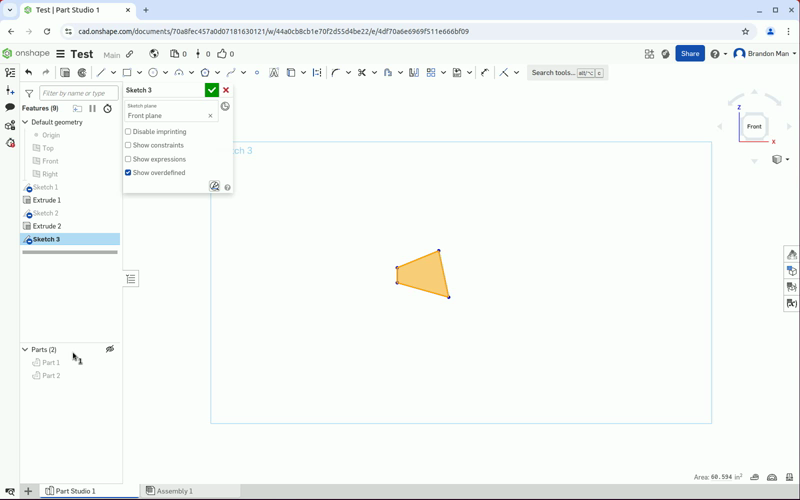
key(shift+y)
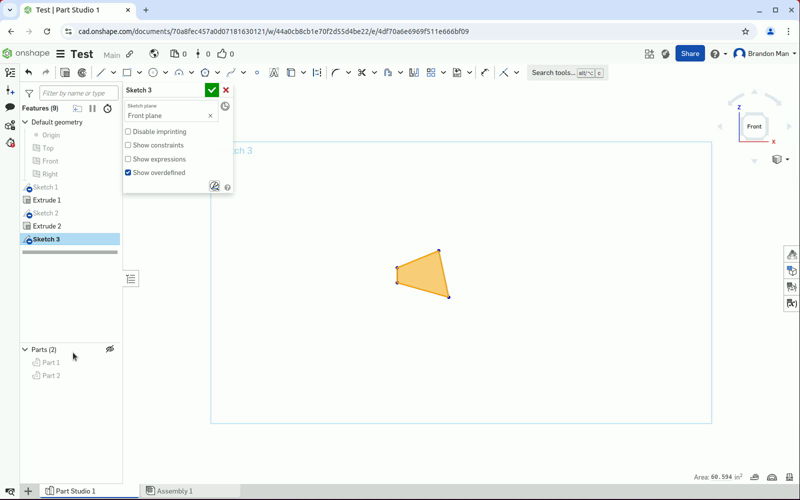
key(shift+e)
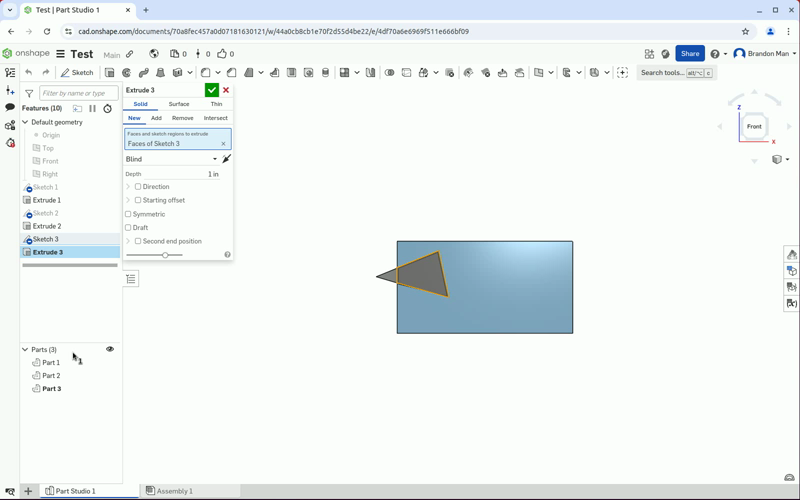
mouse_move(143, 106)
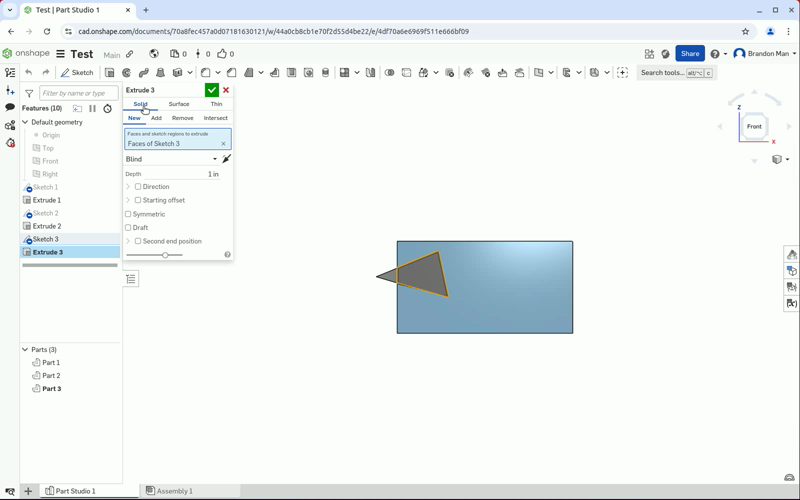
click(143, 106)
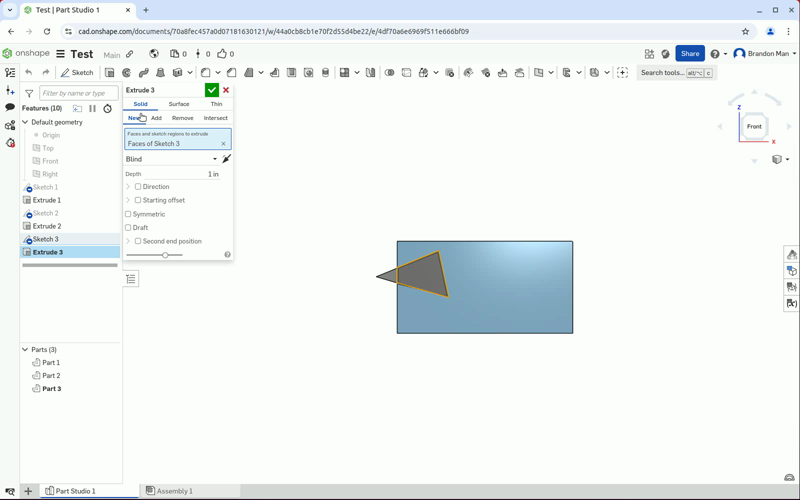
mouse_move(137, 120)
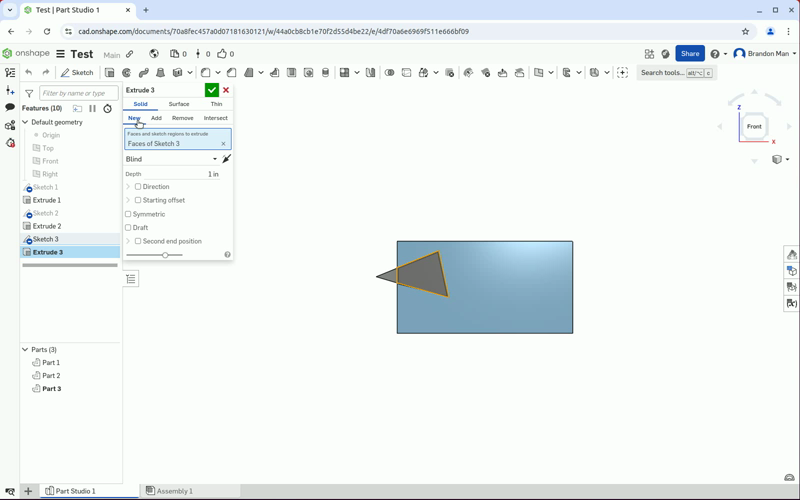
click(137, 120)
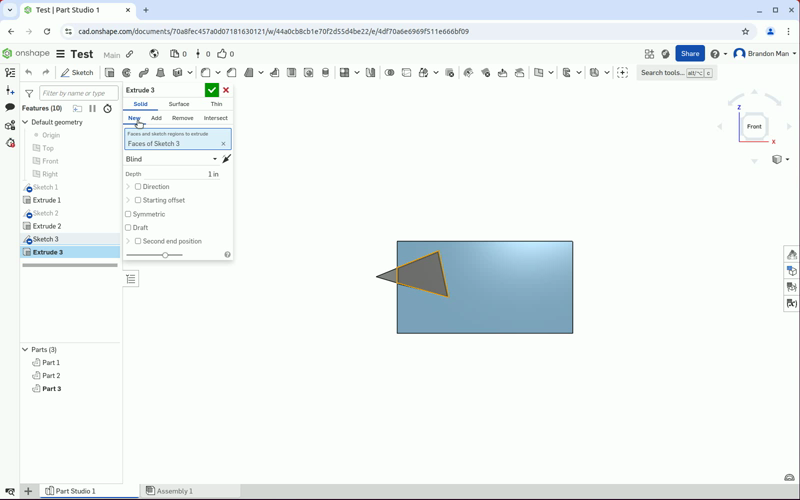
key(tab, 4)
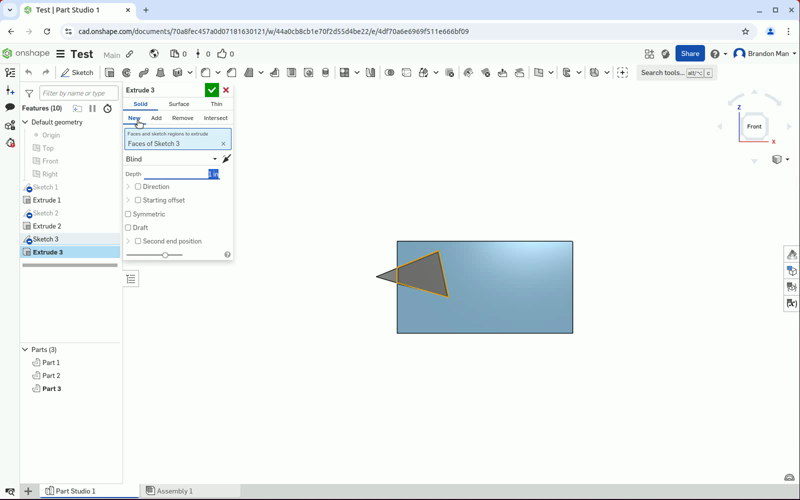
text(3.37)
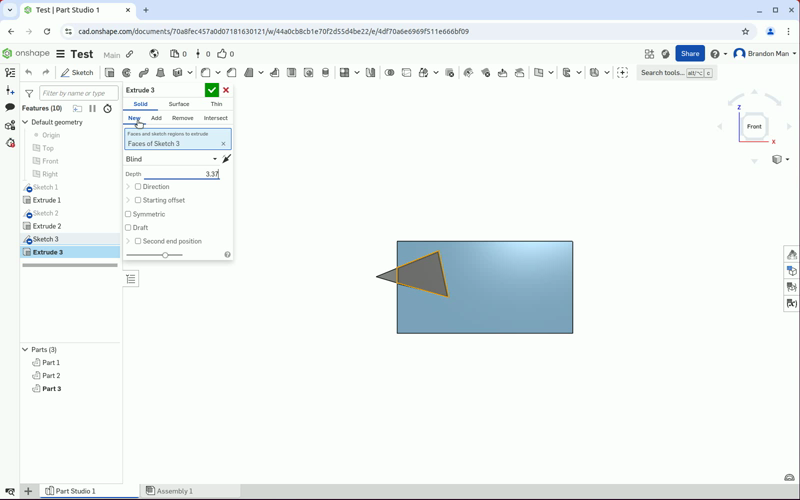
key(enter)
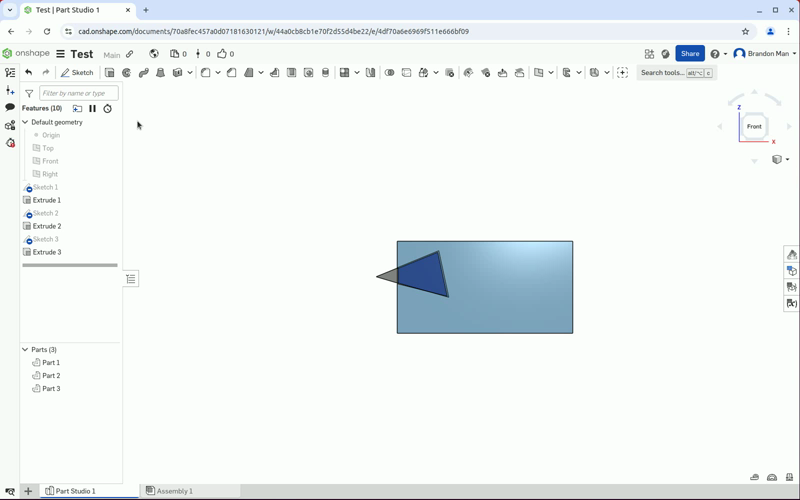
key(shift+h)
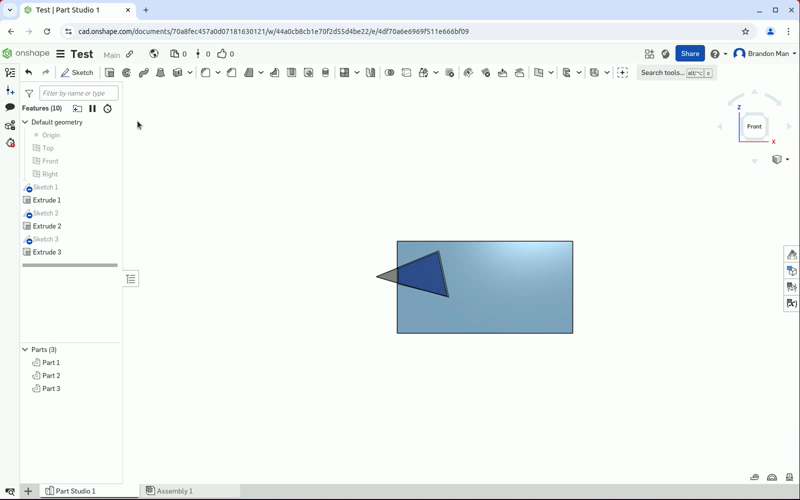
key(shift+h)
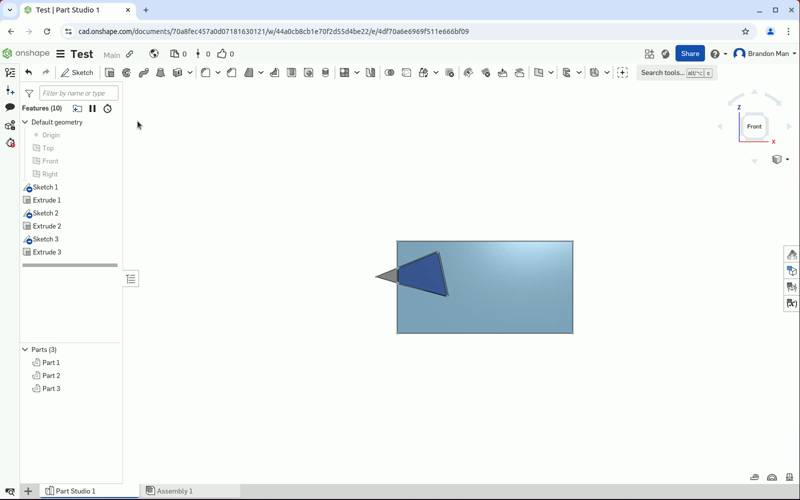
key(shift+7)
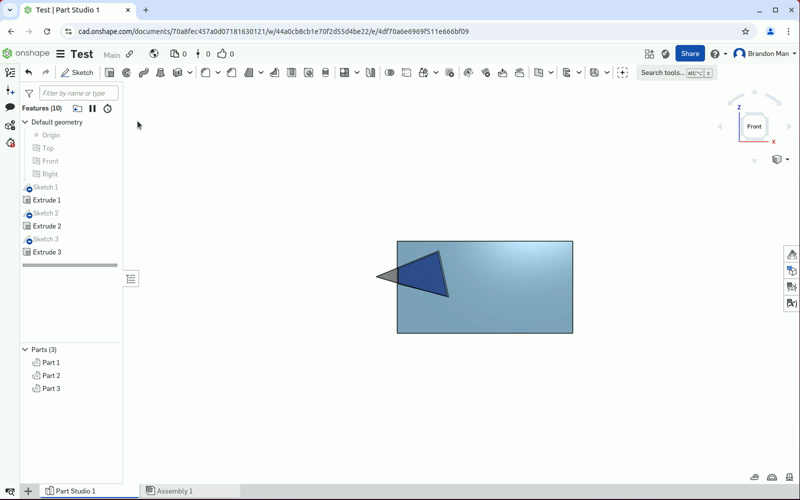
key(left, 2)
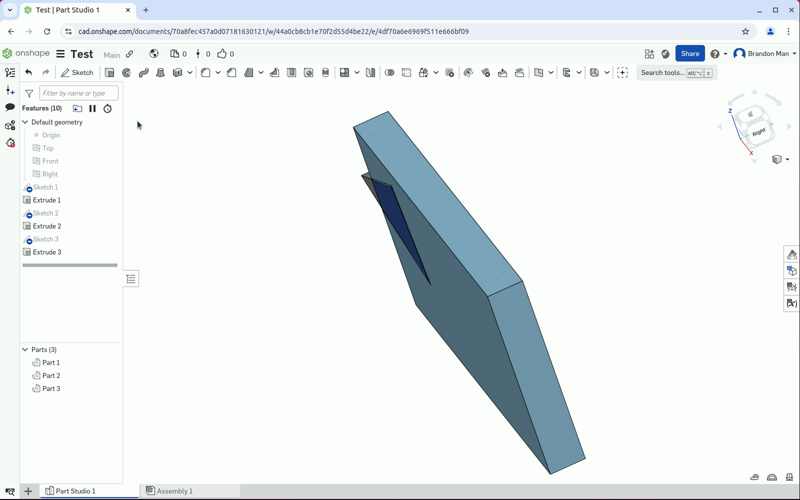
key(down, 2)
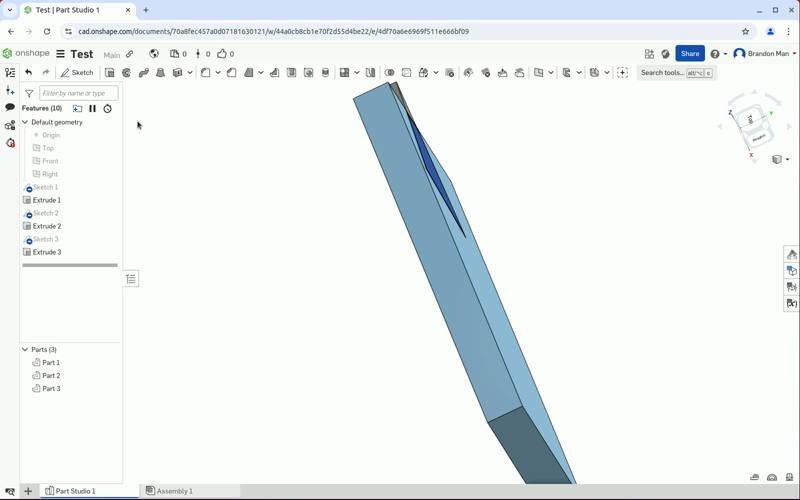
key(up, 2)
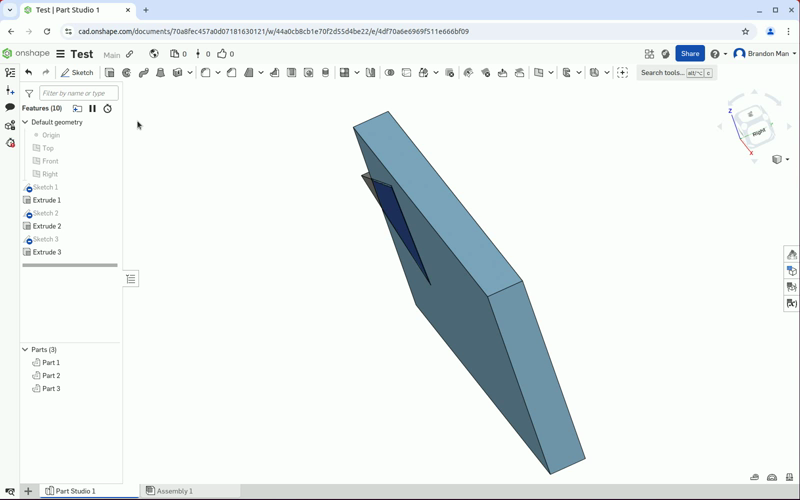
key(right, 2)
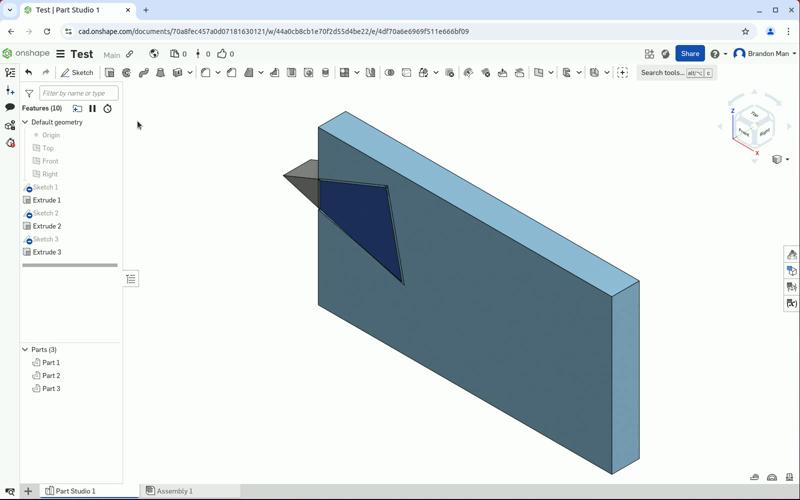
mouse_move(73, 189)
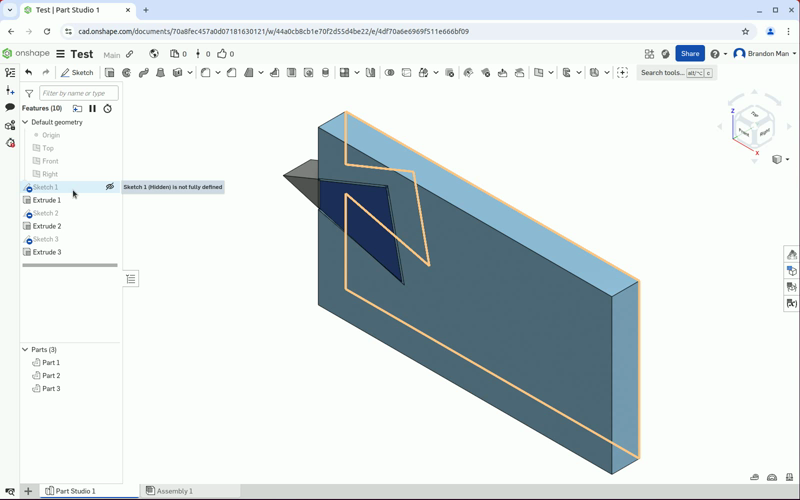
click(73, 189)